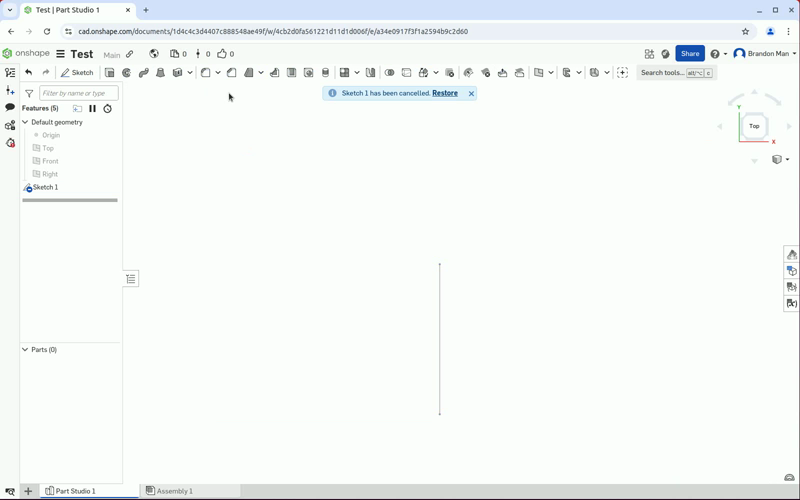
key(shift+h)
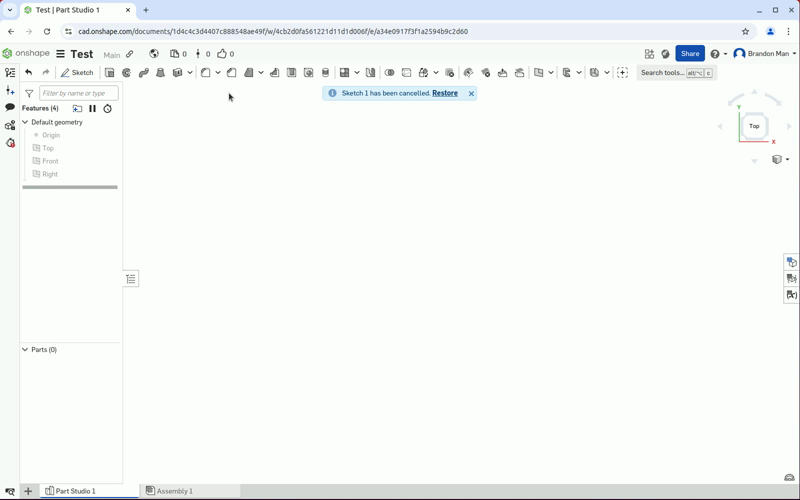
mouse_move(73, 352)
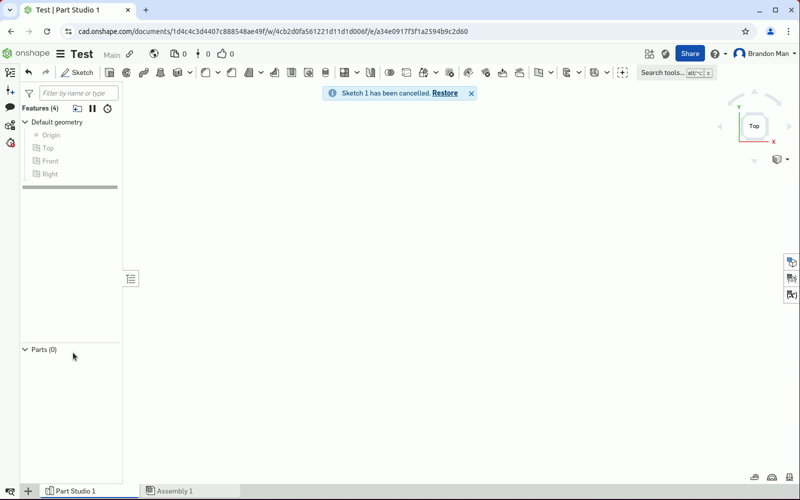
key(y)
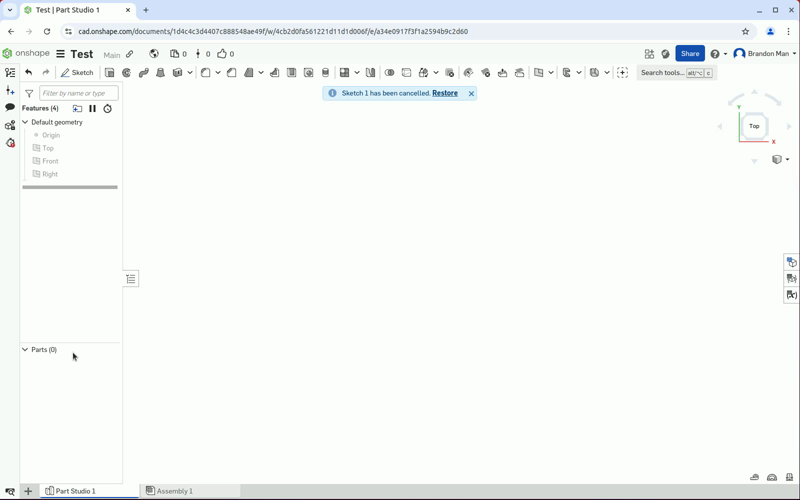
key(shift+p)
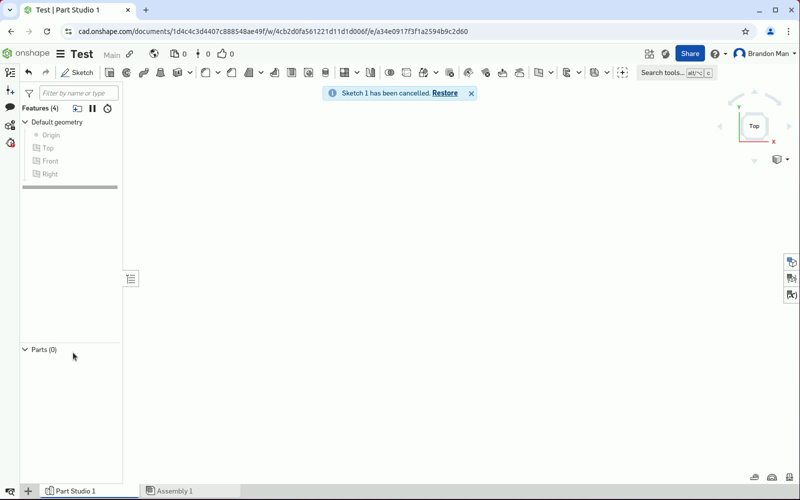
key(space)
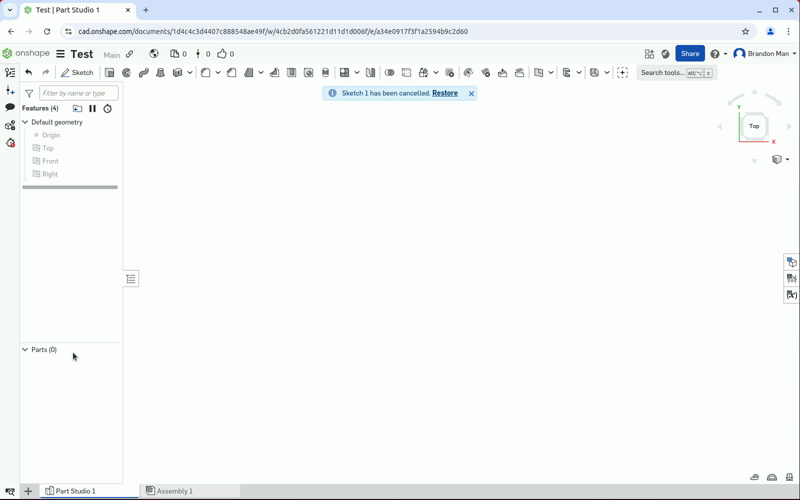
key_down(shift)
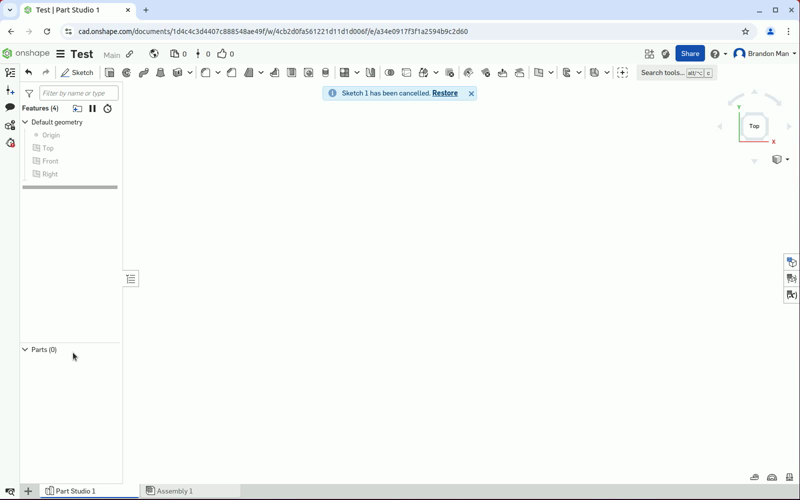
key(up)
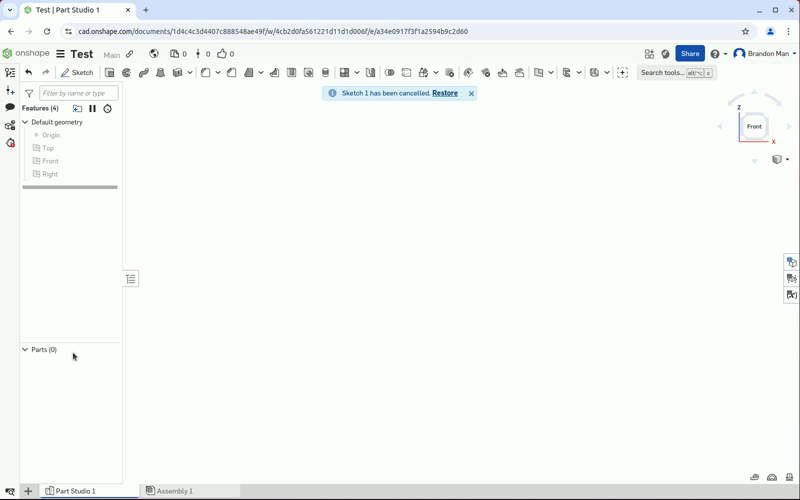
key_up(shift)
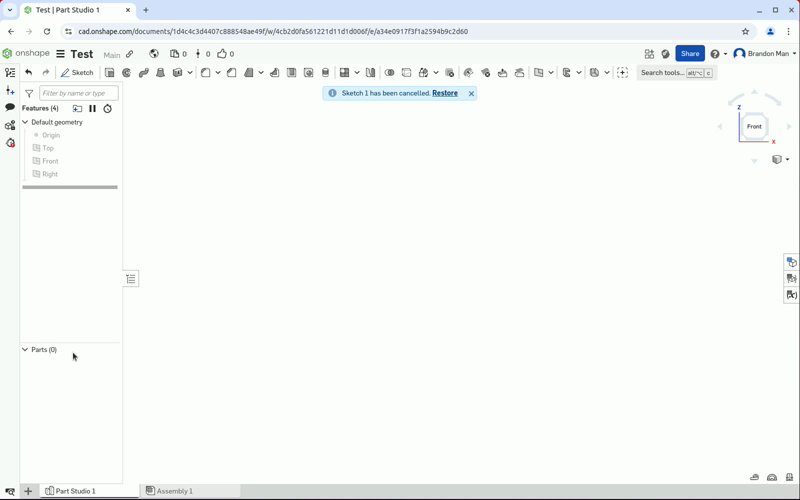
mouse_move(73, 352)
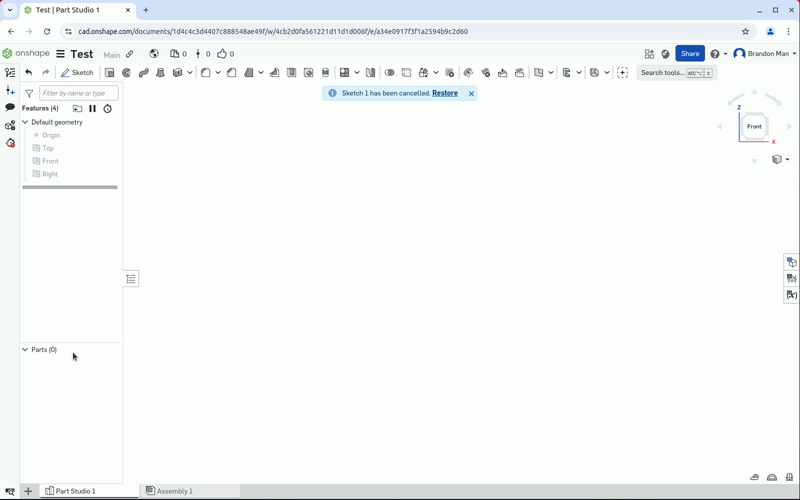
key(shift+y)
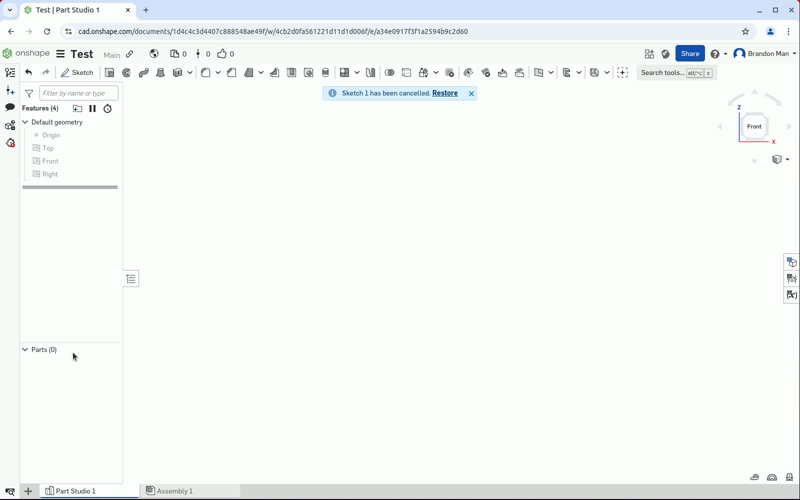
key(shift+s)
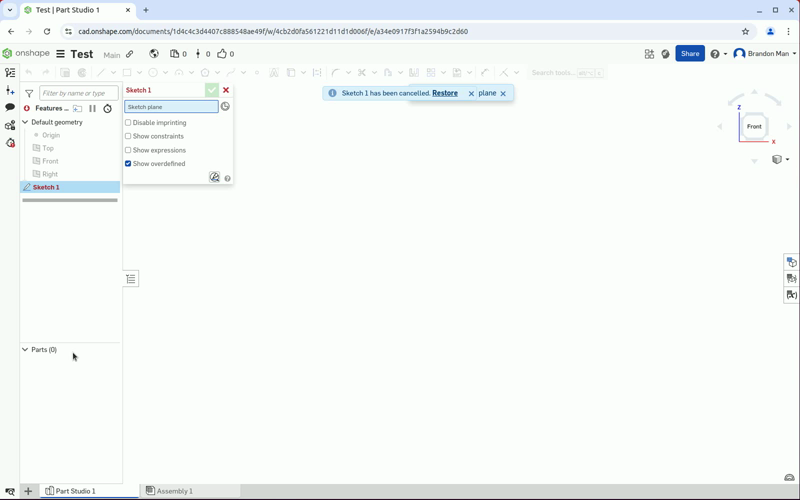
mouse_move(73, 163)
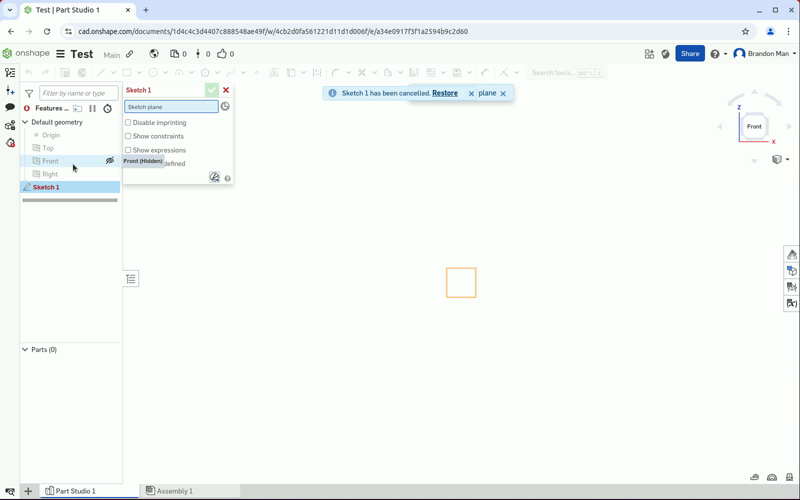
click(73, 163)
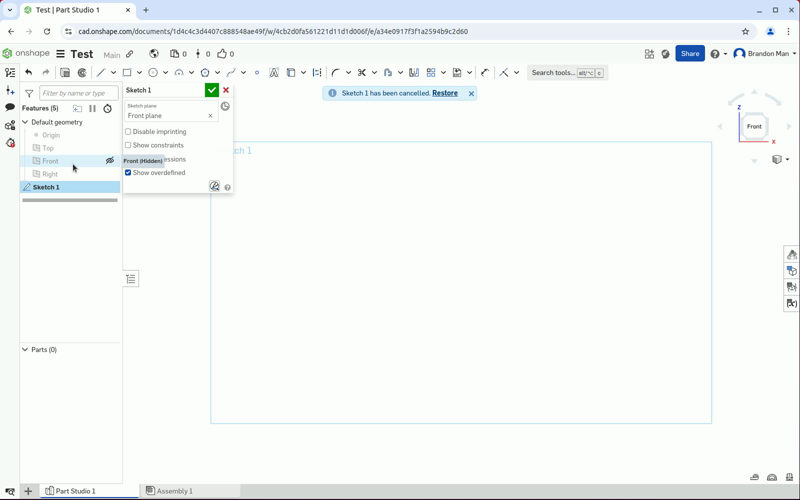
mouse_move(73, 352)
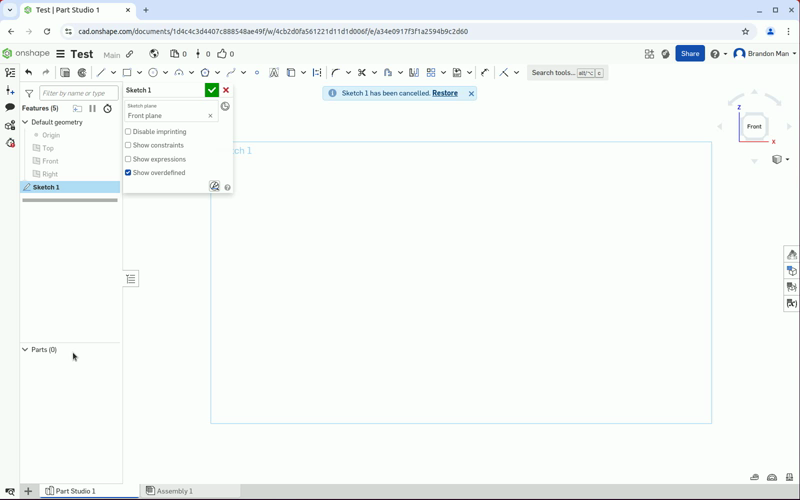
key(y)
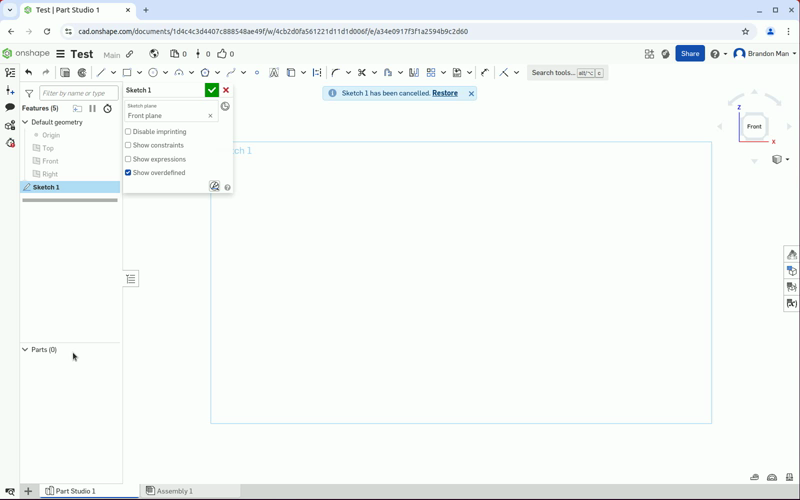
key(l)
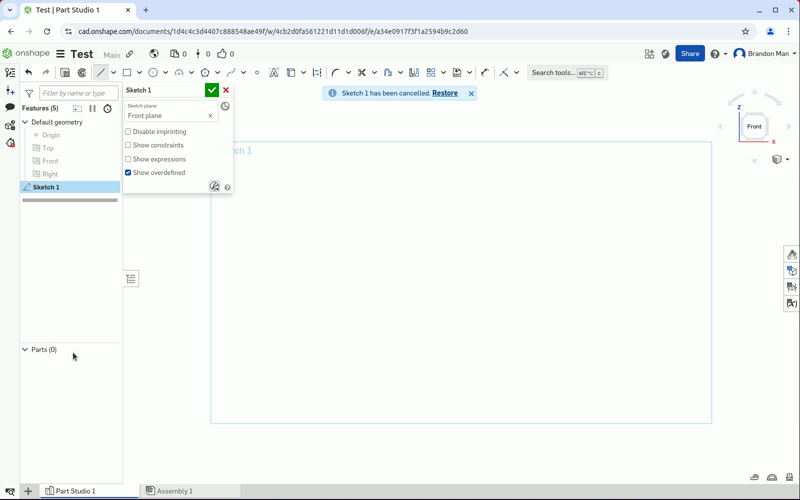
key_down(shift)
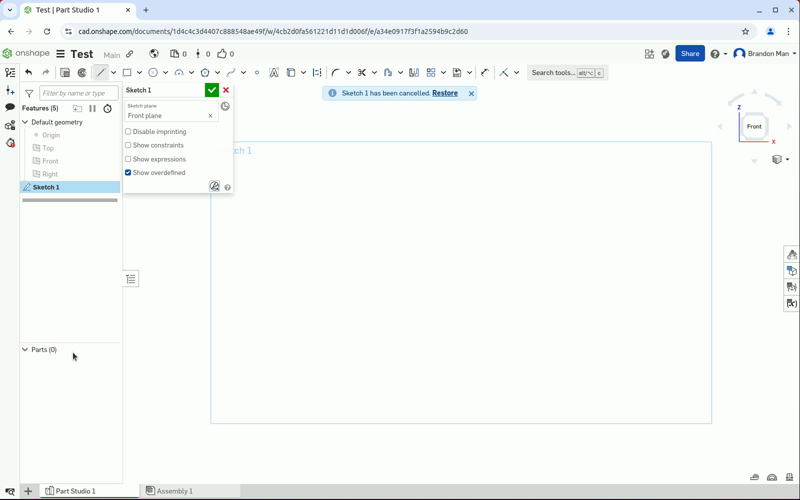
mouse_move(450, 395)
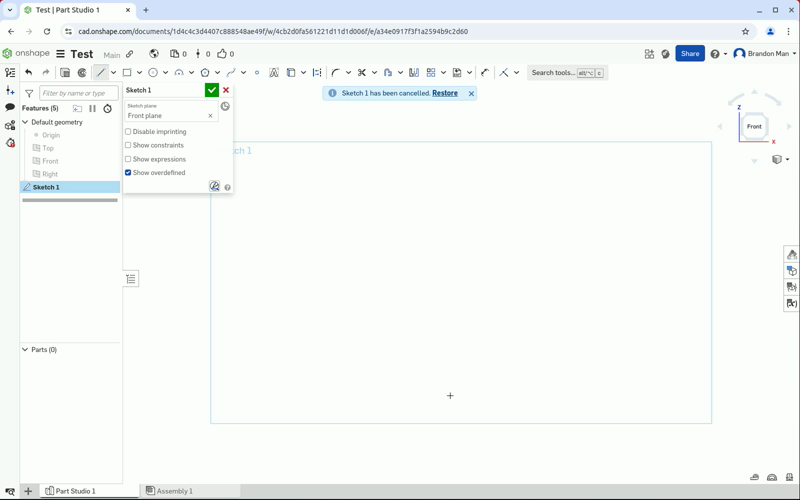
click(450, 395)
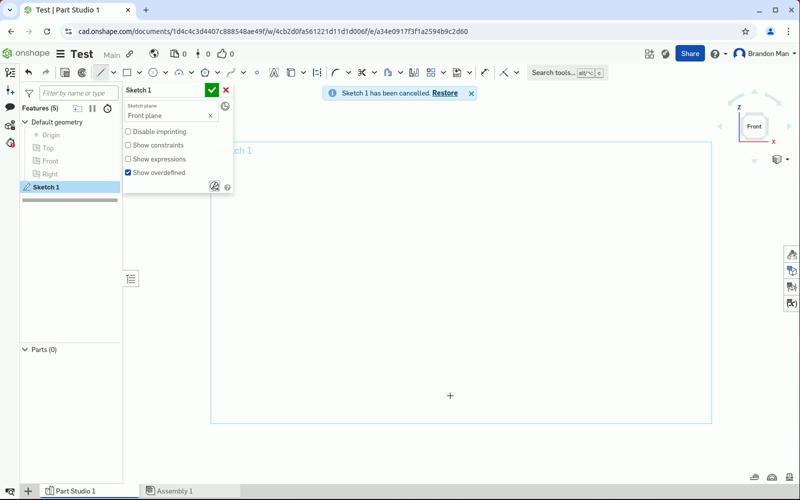
key_up(shift)
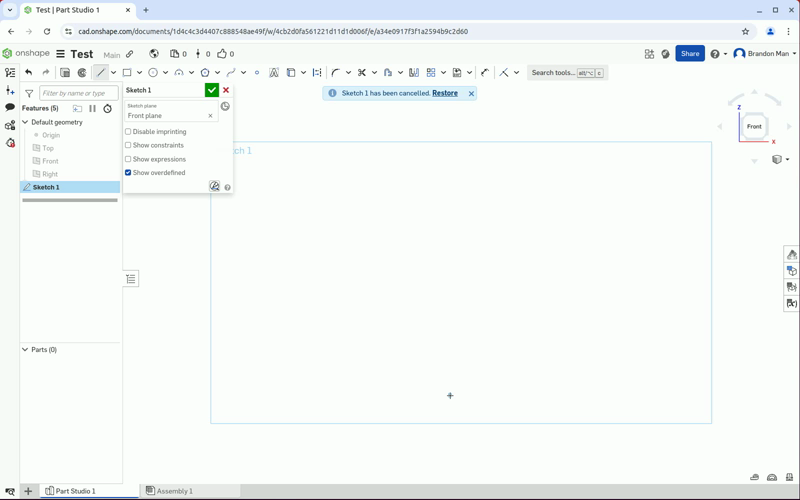
key_down(shift)
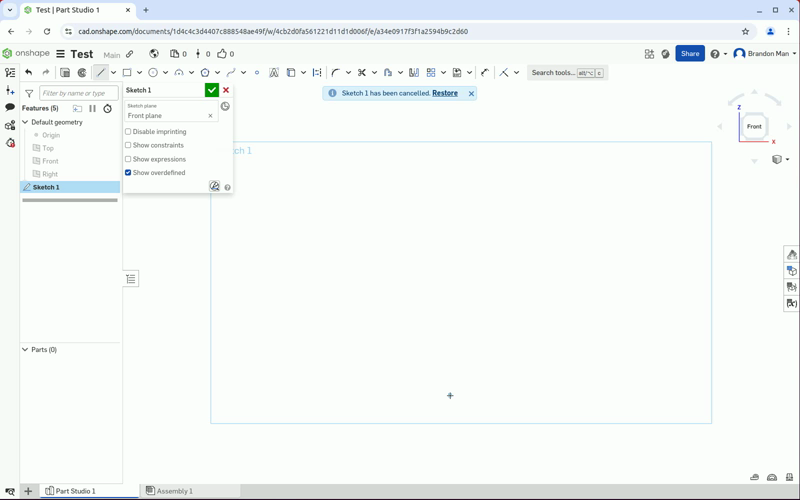
mouse_move(480, 395)
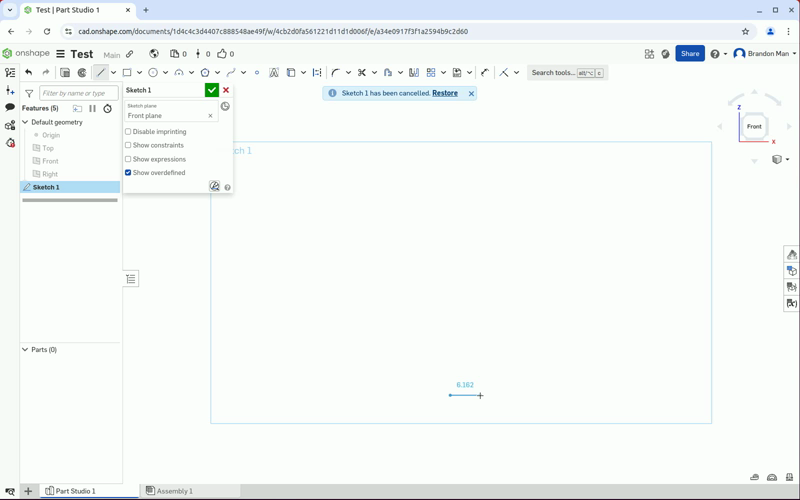
mouse_move(471, 395)
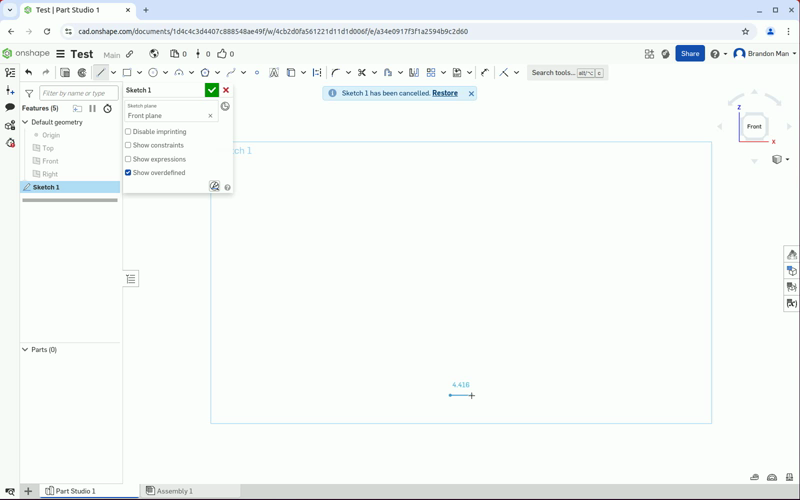
click(471, 395)
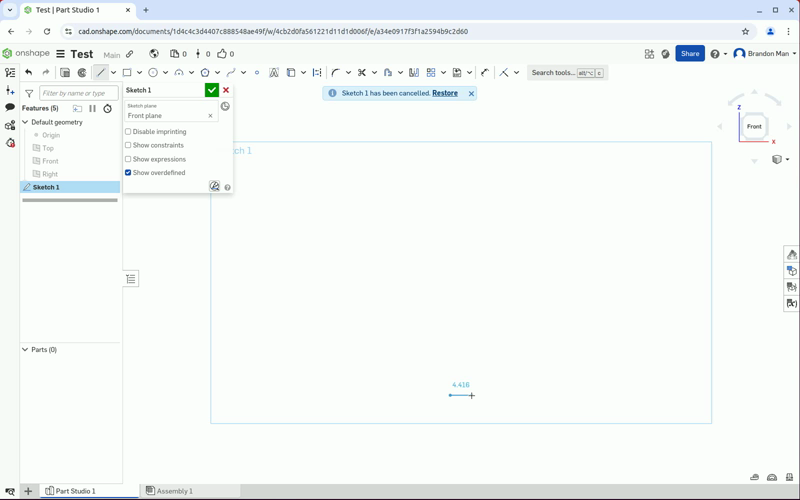
key_up(shift)
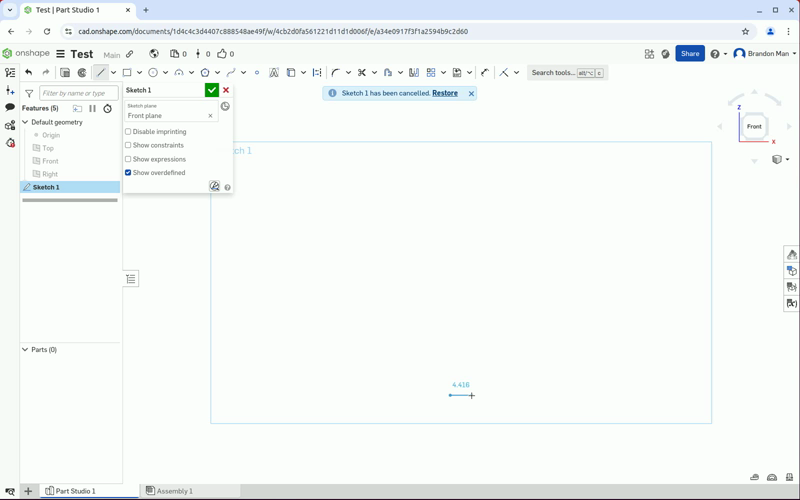
key_down(shift)
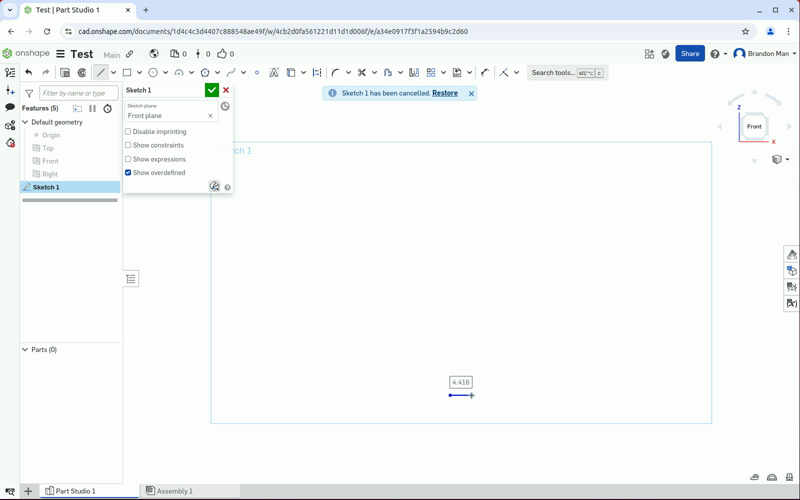
mouse_move(471, 171)
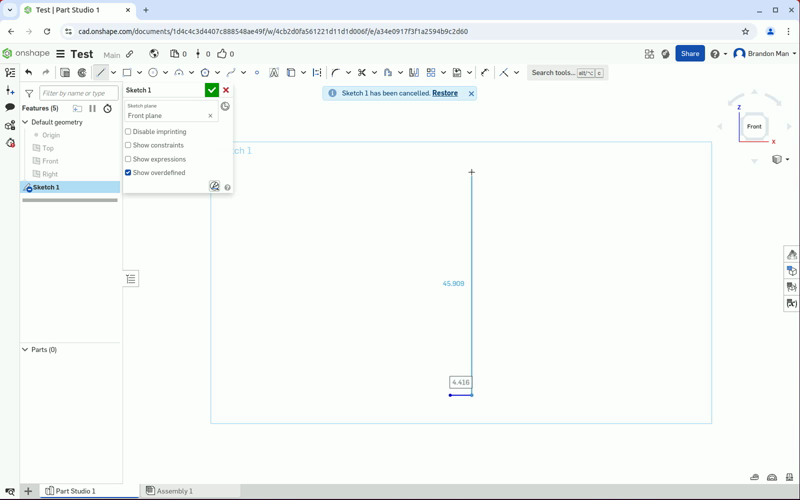
click(471, 171)
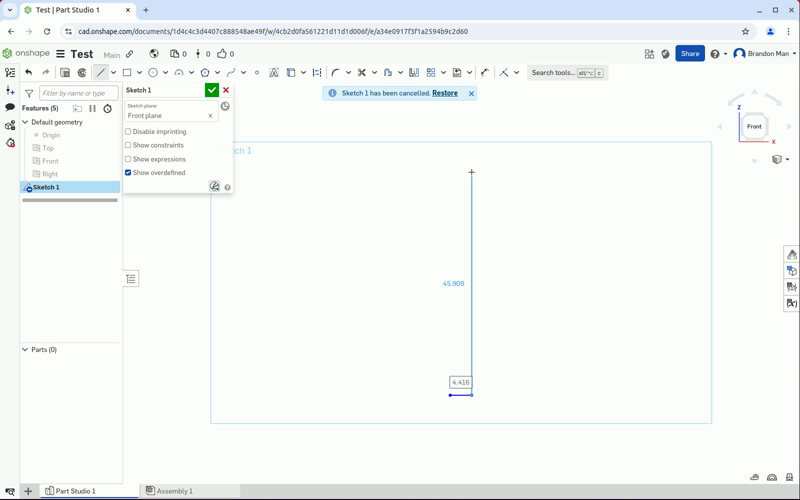
key_up(shift)
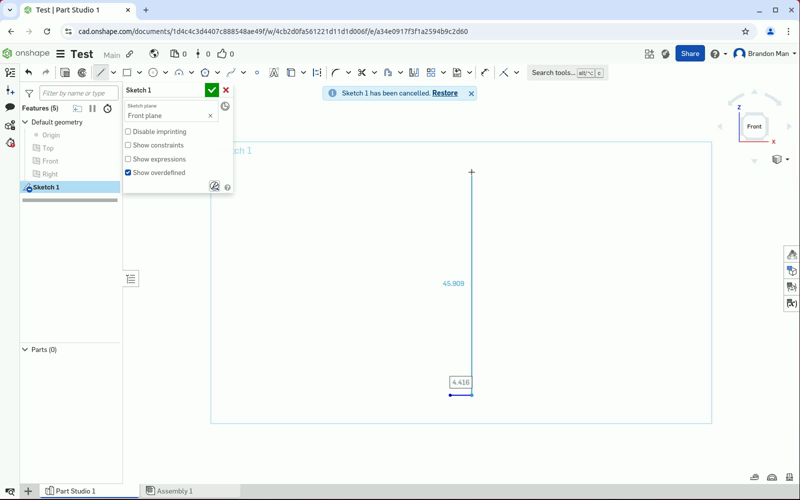
key_down(shift)
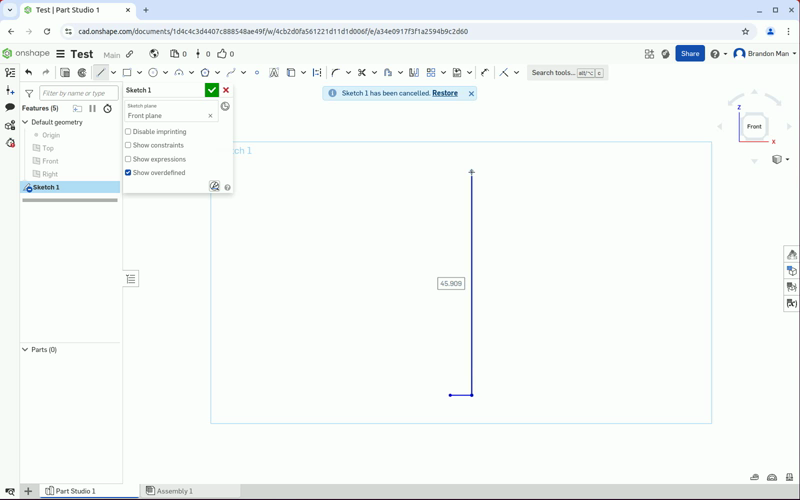
mouse_move(501, 171)
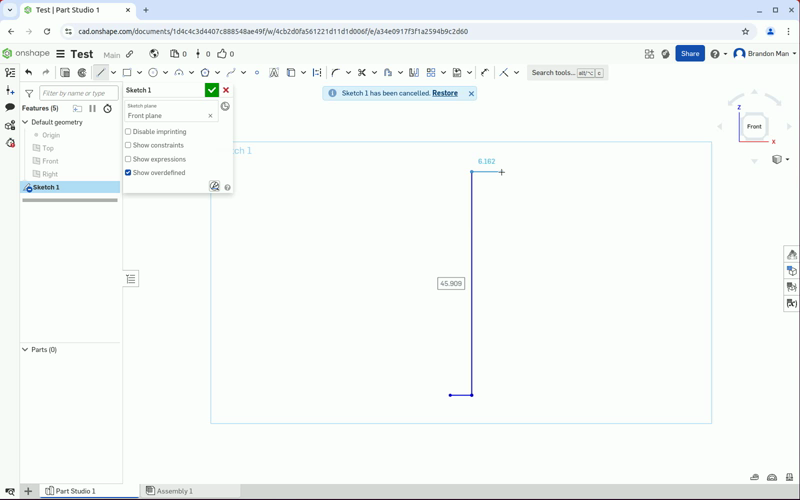
mouse_move(450, 171)
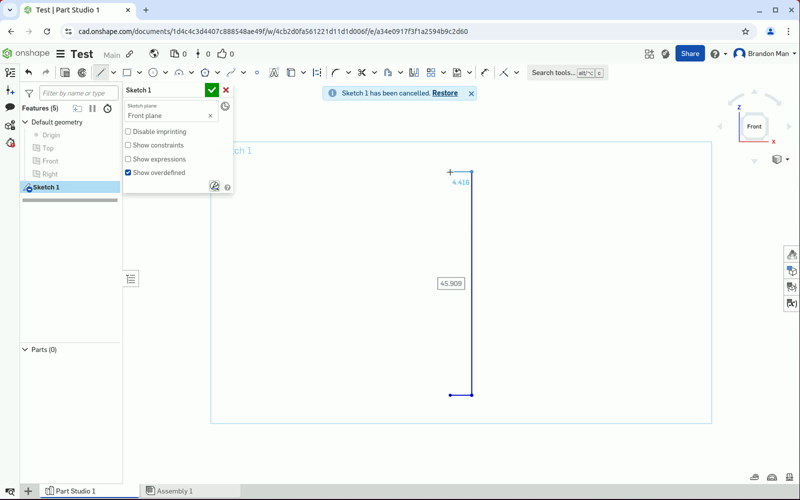
click(450, 171)
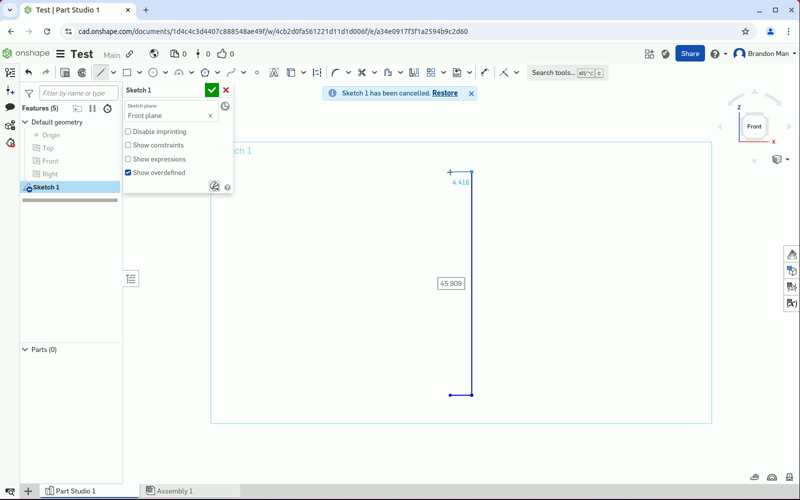
key_up(shift)
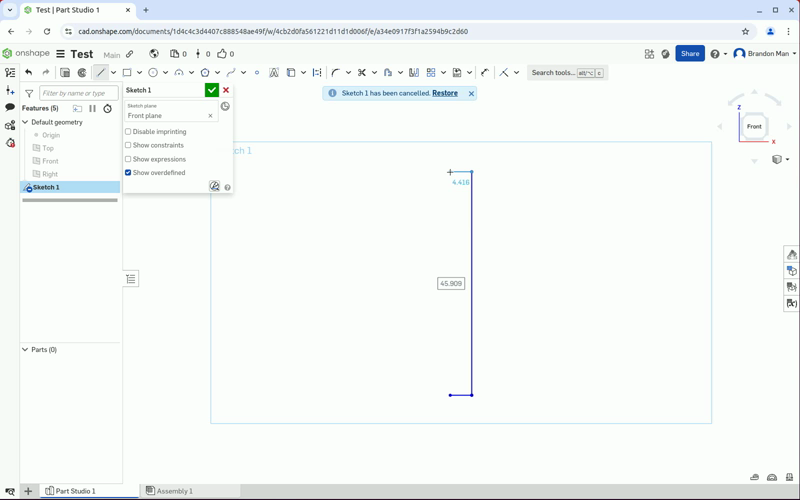
key_down(shift)
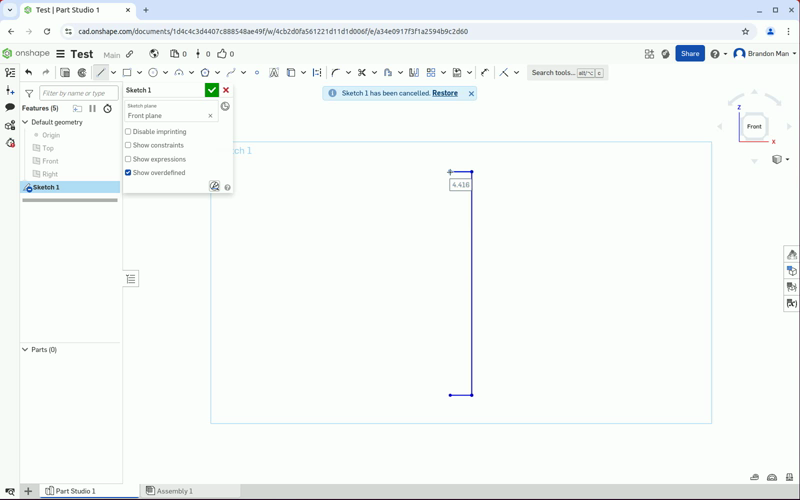
mouse_move(450, 395)
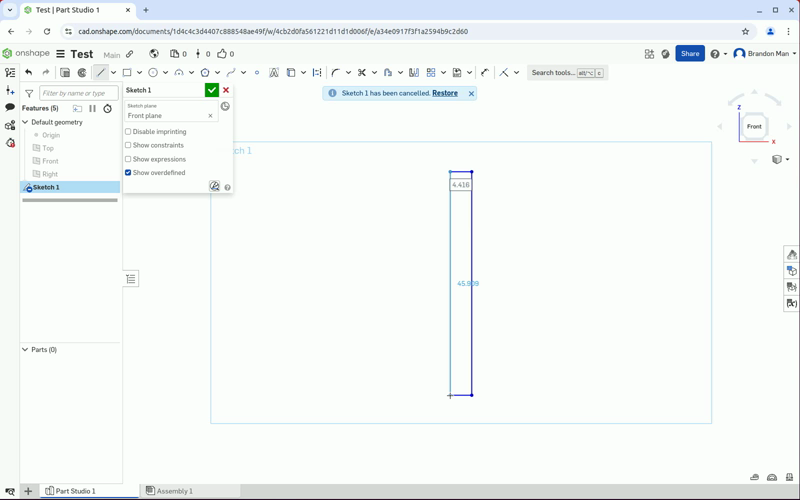
key_up(shift)
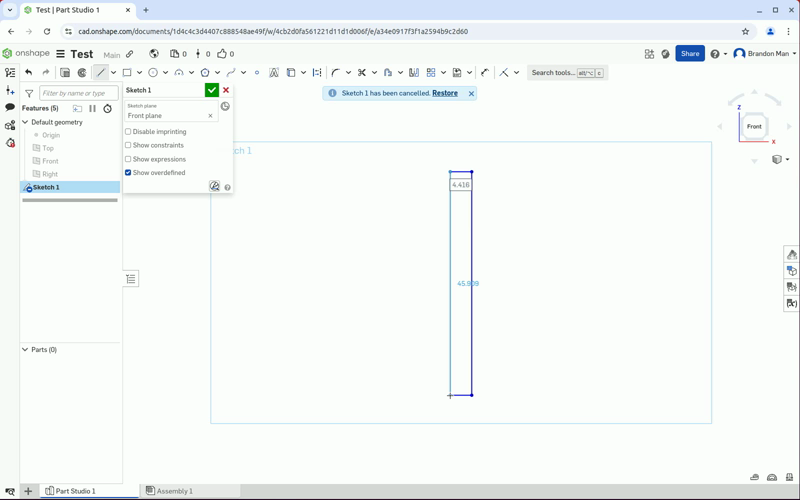
click(450, 395)
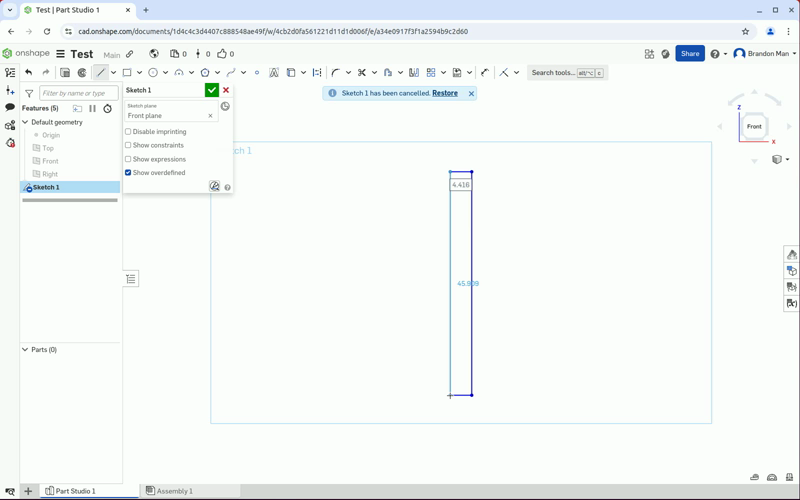
key(esc)
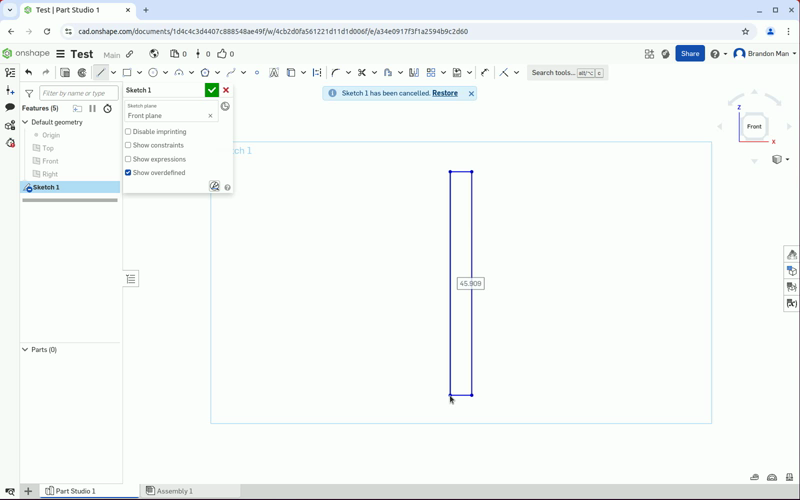
mouse_move(464, 301)
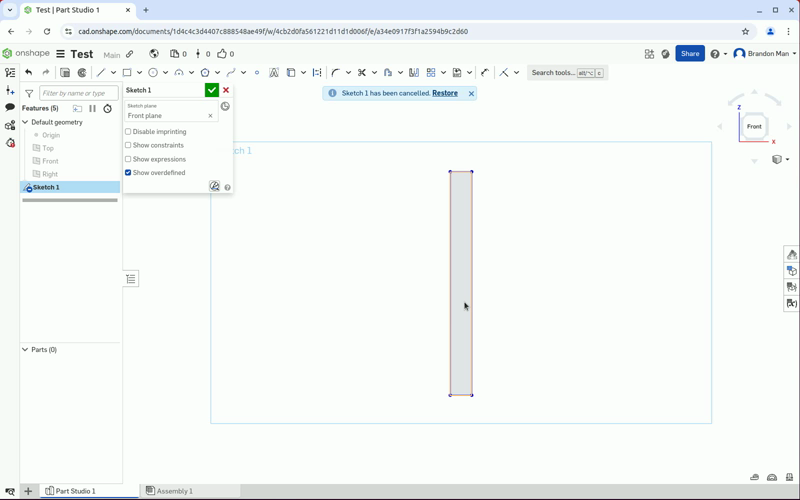
click(464, 301)
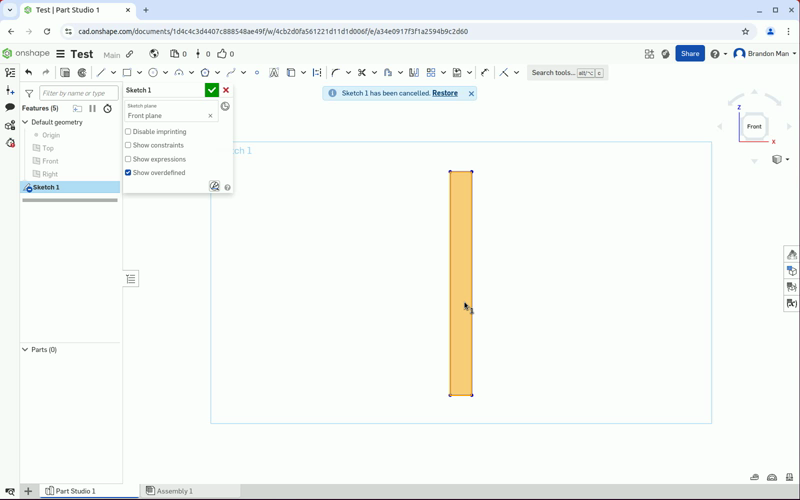
mouse_move(73, 352)
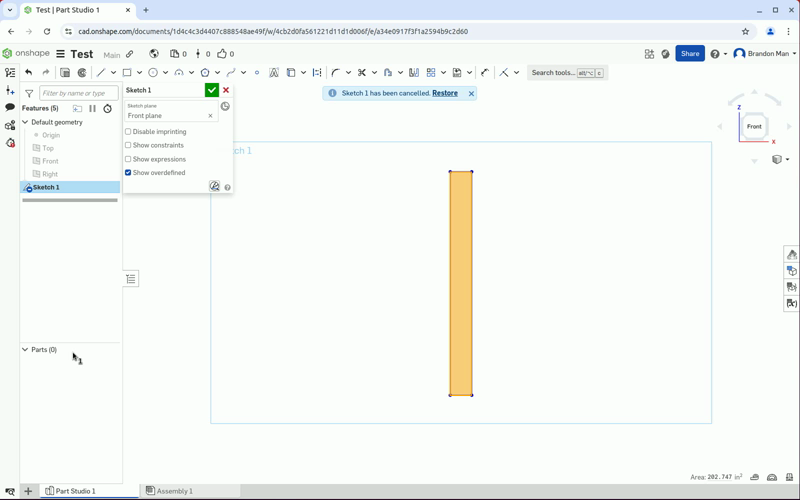
key(shift+y)
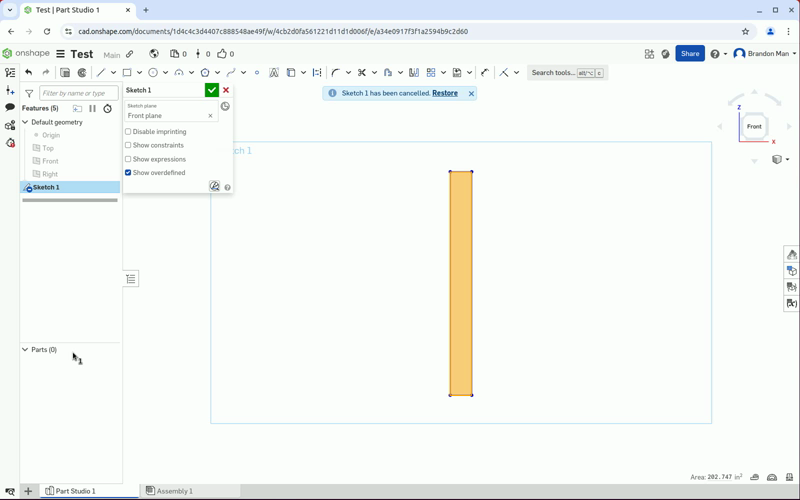
key(shift+e)
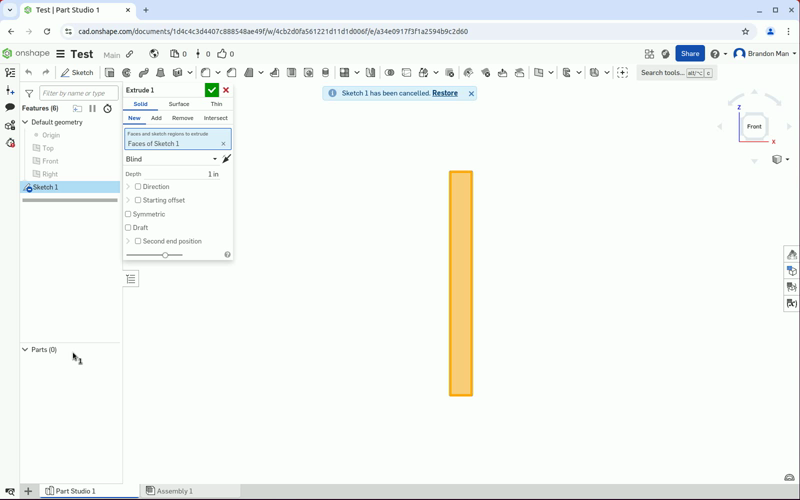
mouse_move(143, 106)
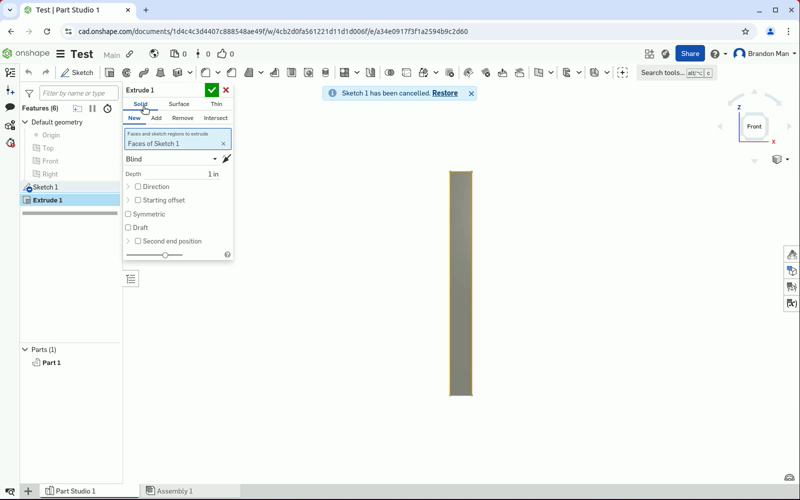
click(143, 106)
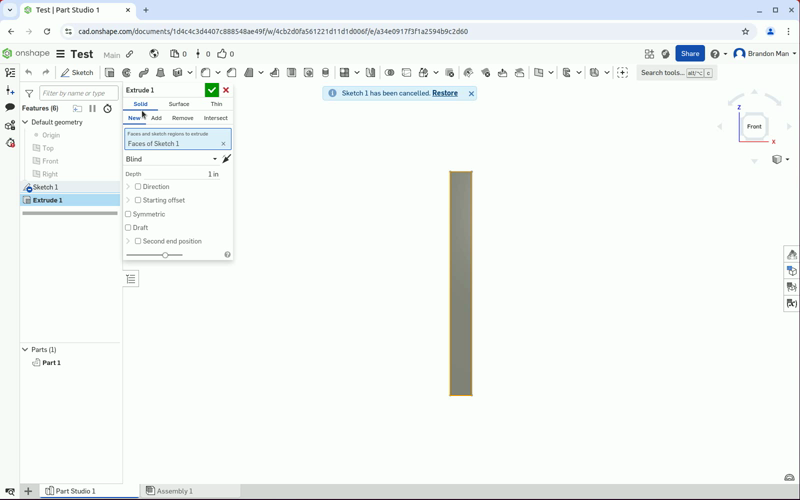
mouse_move(137, 120)
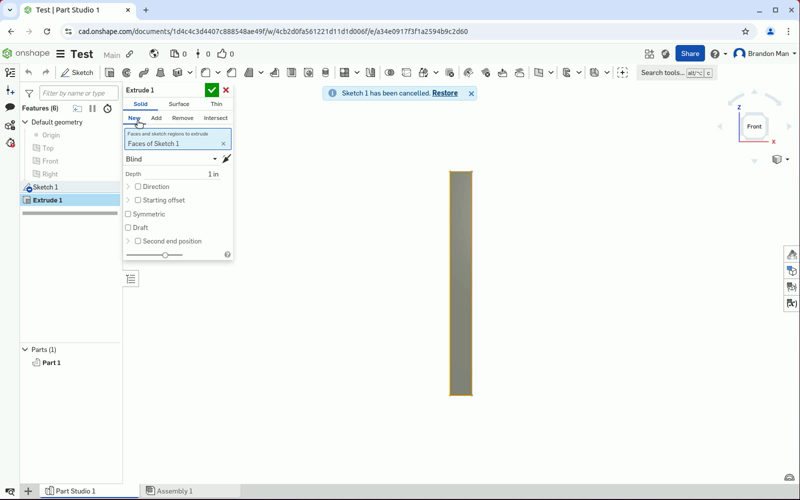
click(137, 120)
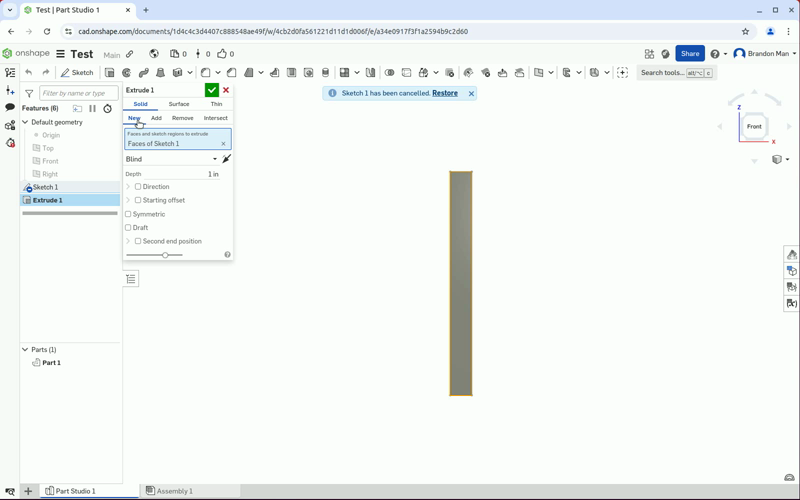
key(tab, 4)
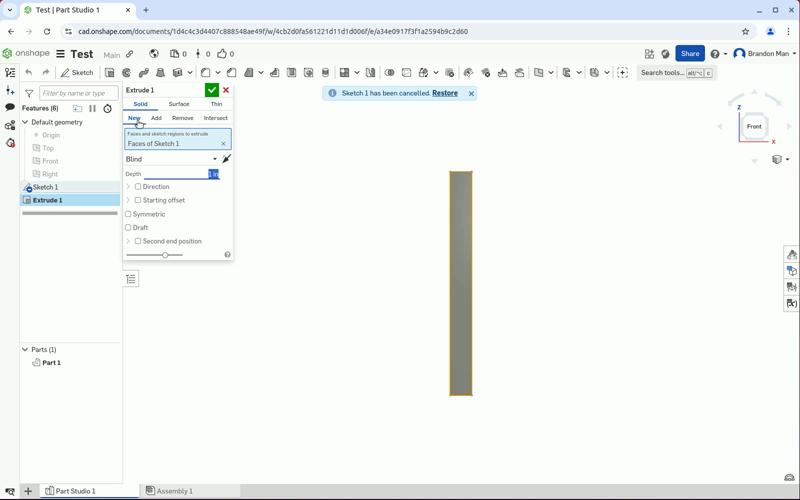
text(4.092)
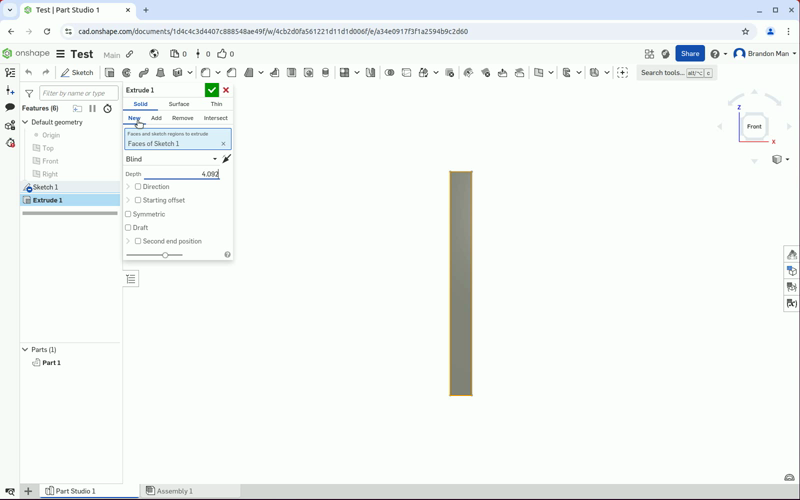
key(enter)
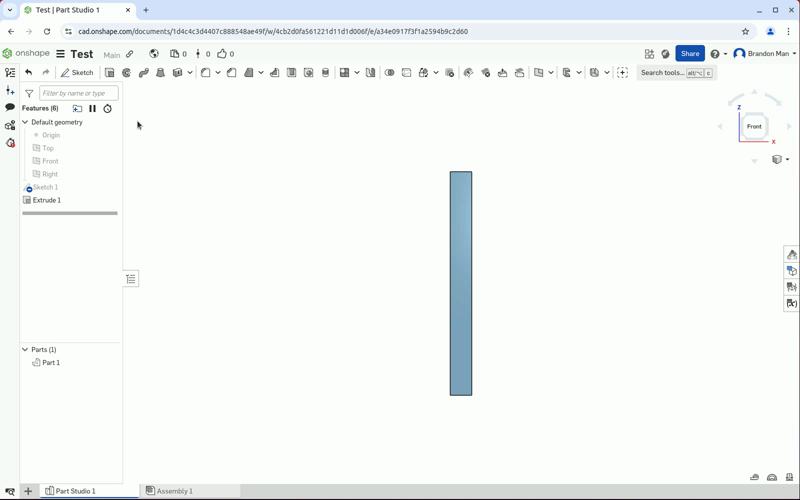
key(shift+h)
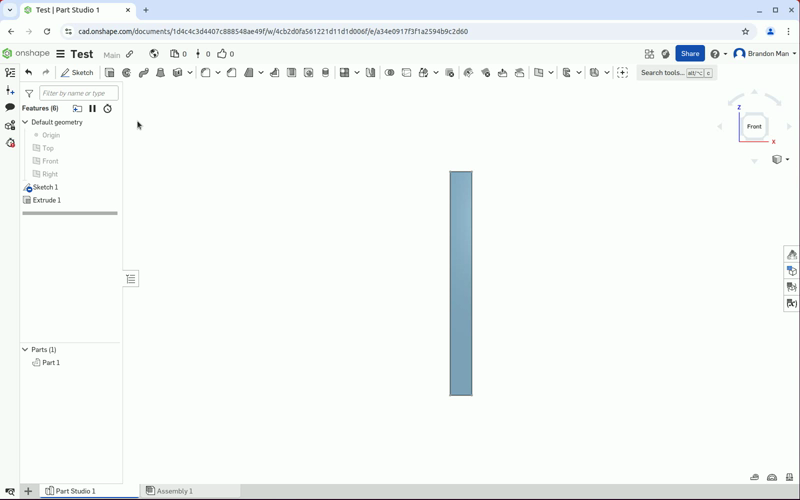
key(shift+h)
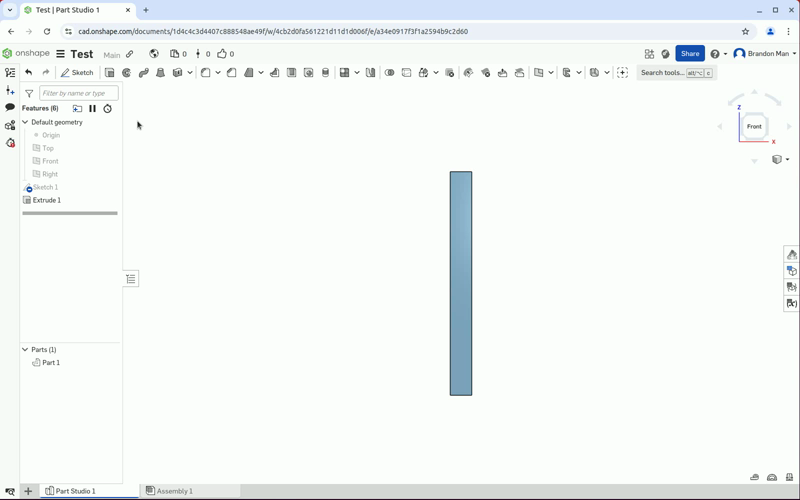
mouse_move(73, 189)
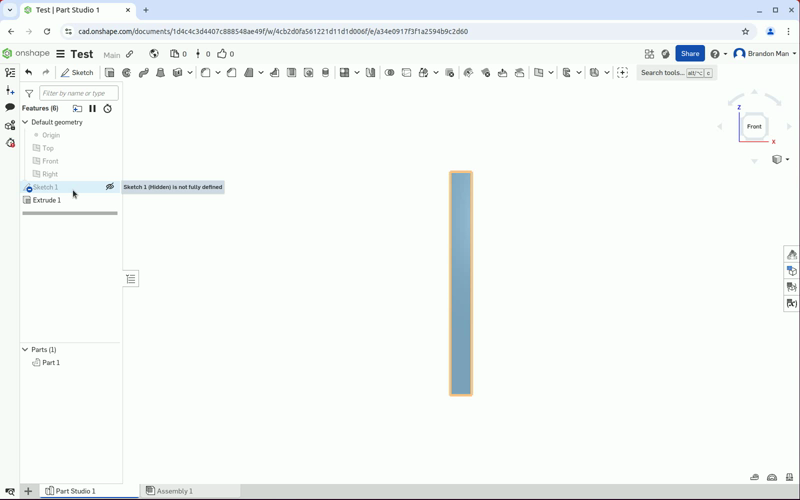
click(73, 189)
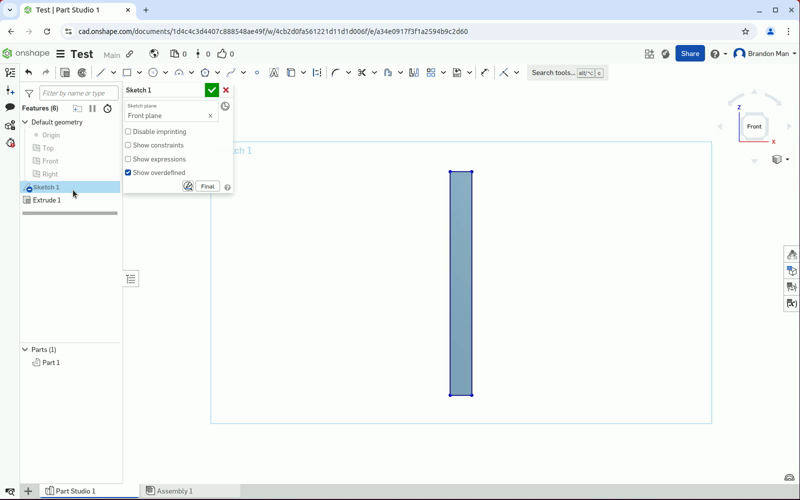
mouse_move(229, 92)
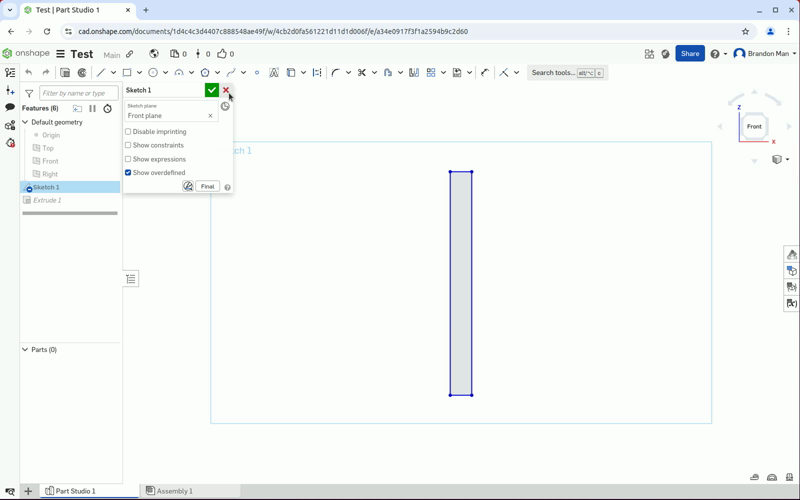
click(229, 92)
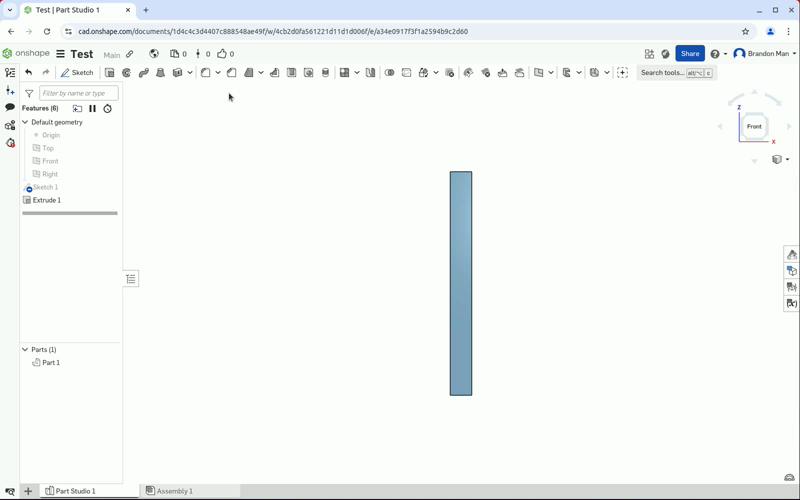
mouse_move(541, 75)
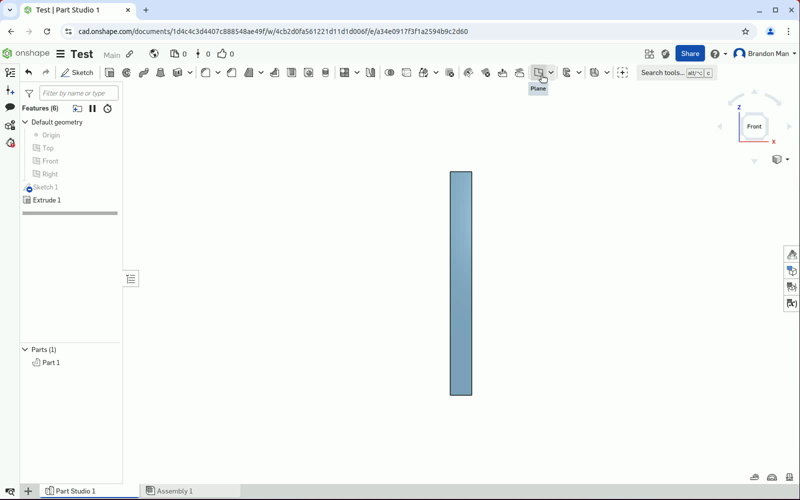
click(541, 75)
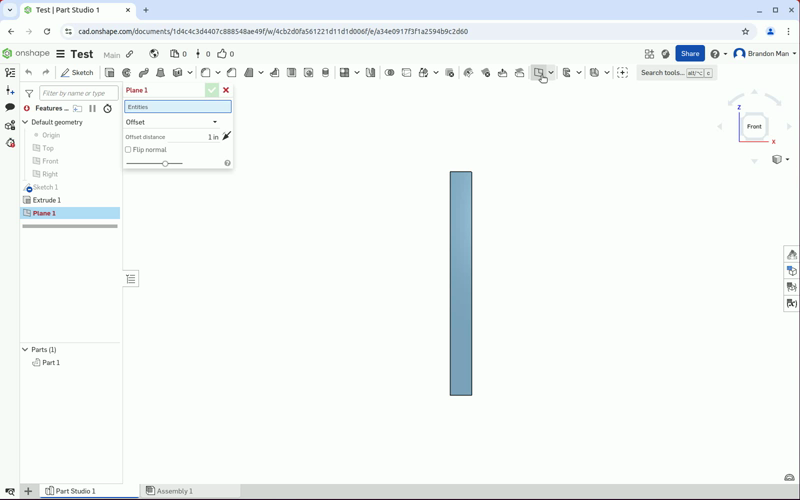
mouse_move(73, 163)
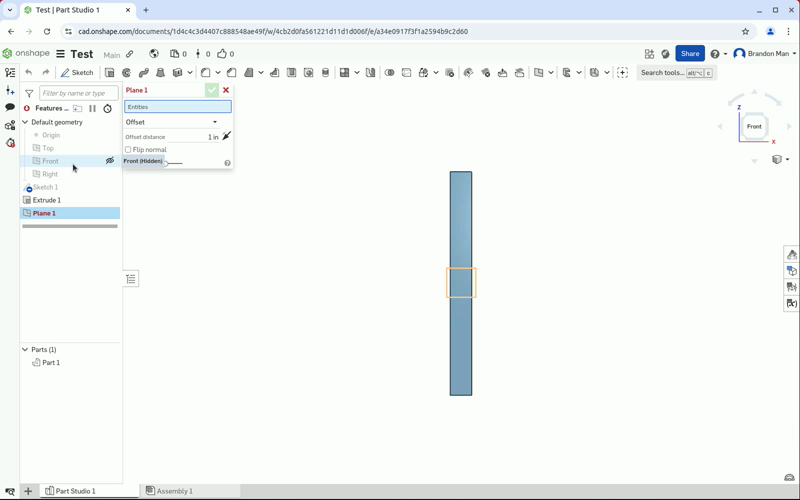
click(73, 163)
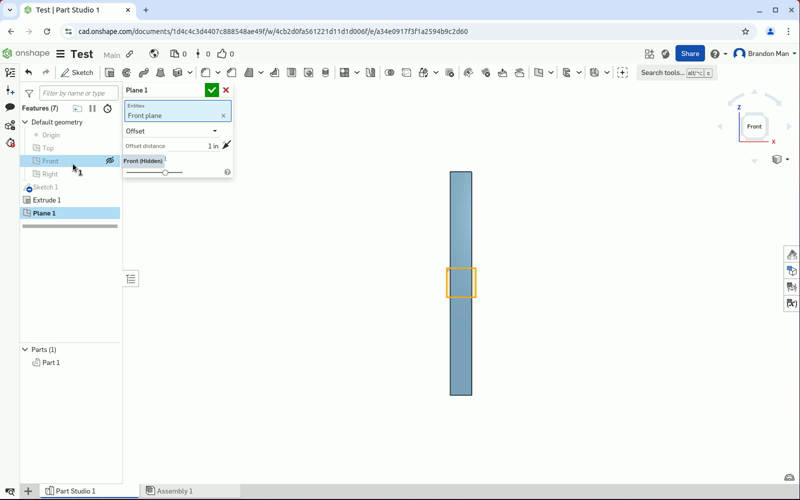
key(tab, 2)
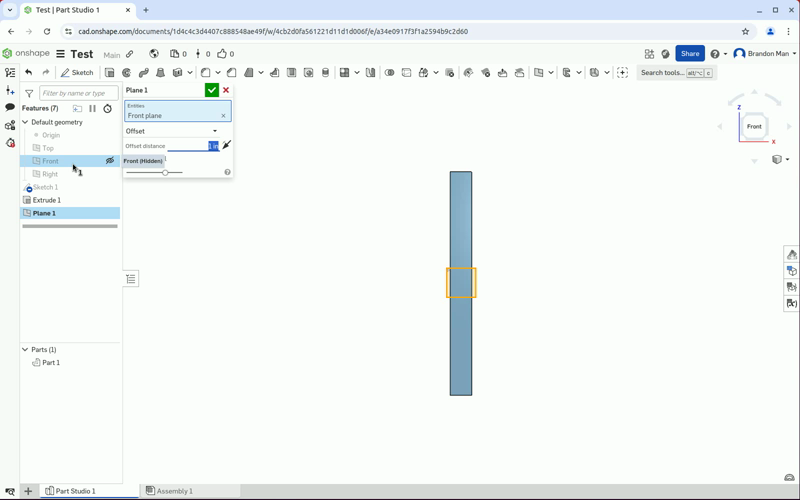
text(4.098)
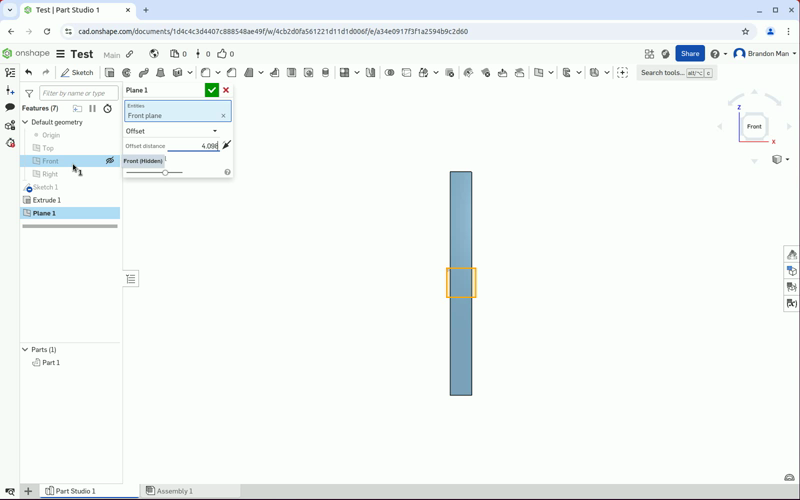
key(enter, 2)
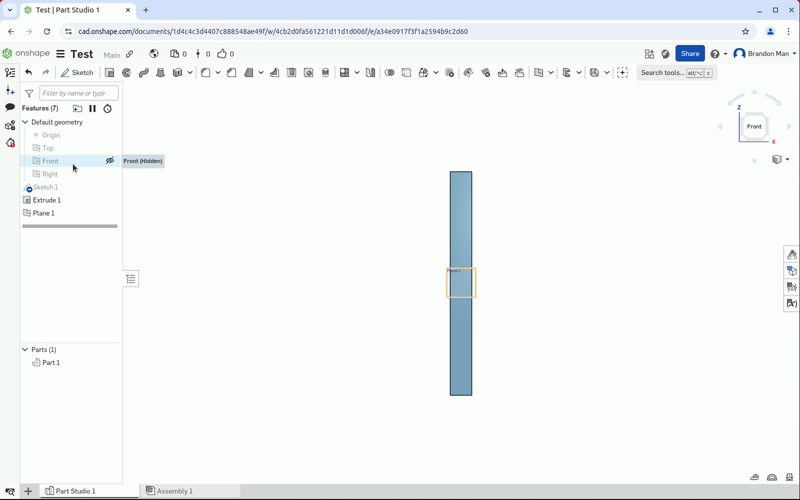
key(shift+s)
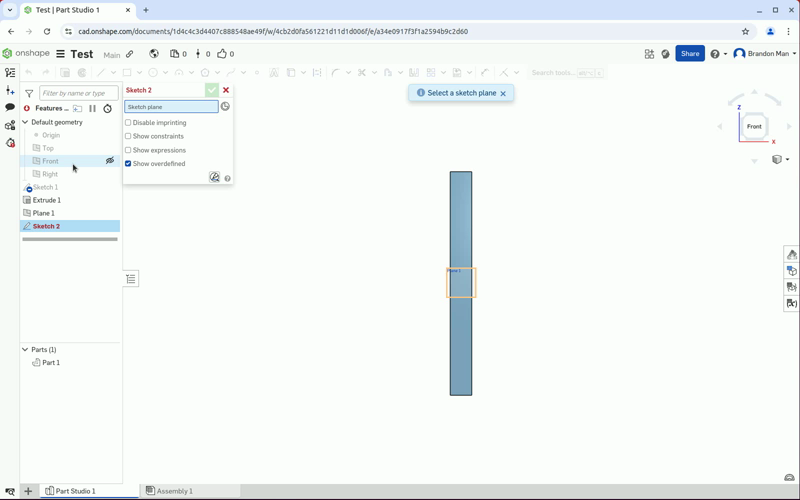
mouse_move(73, 215)
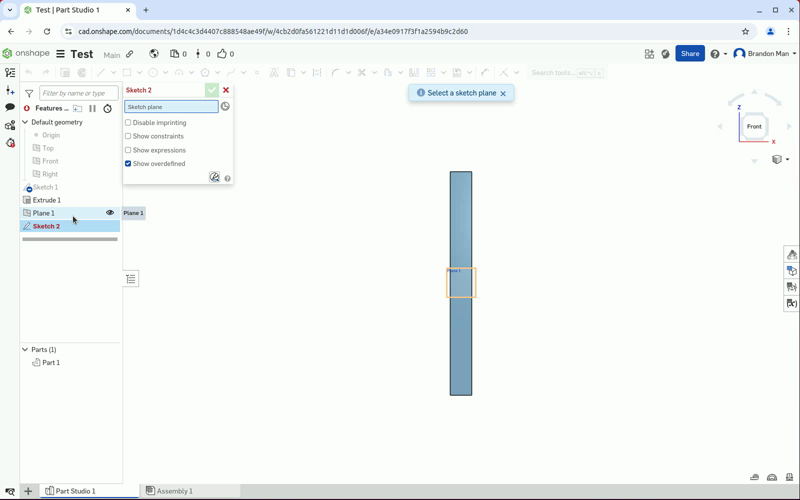
click(73, 215)
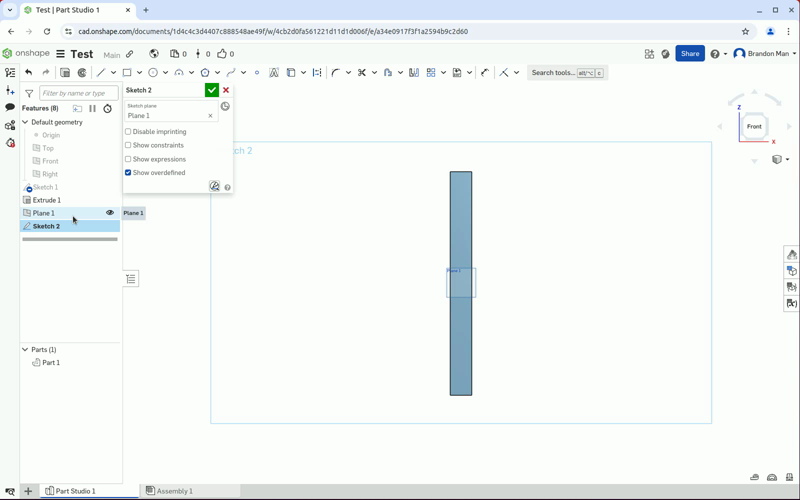
mouse_move(73, 352)
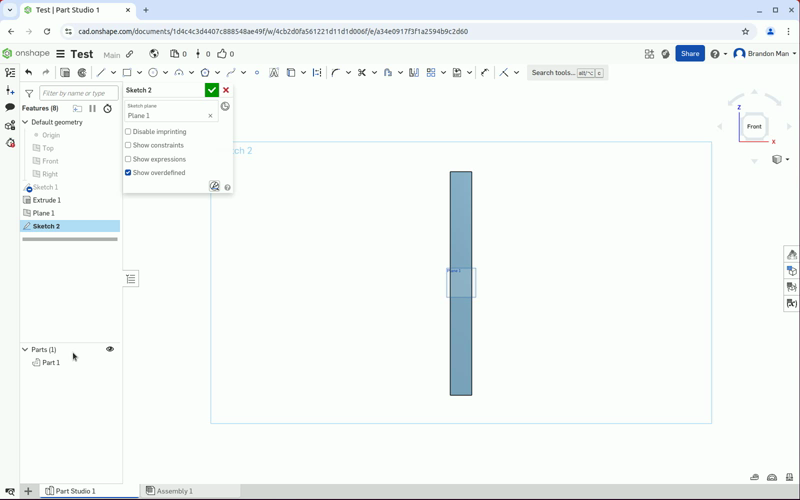
key(y)
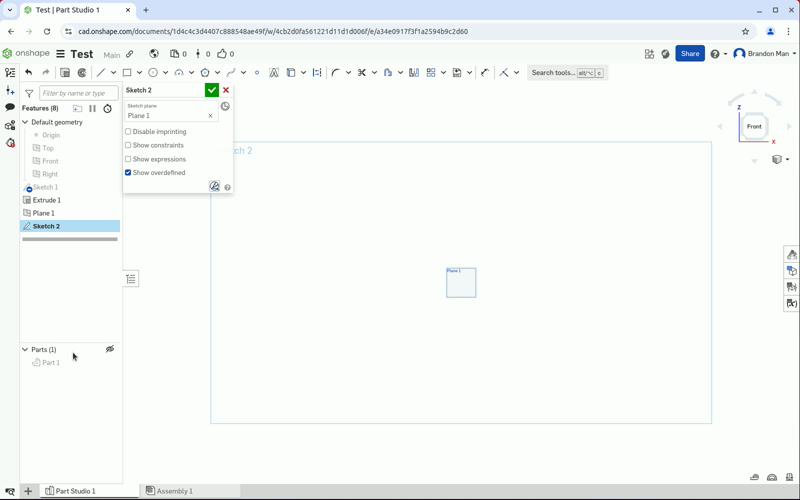
key(l)
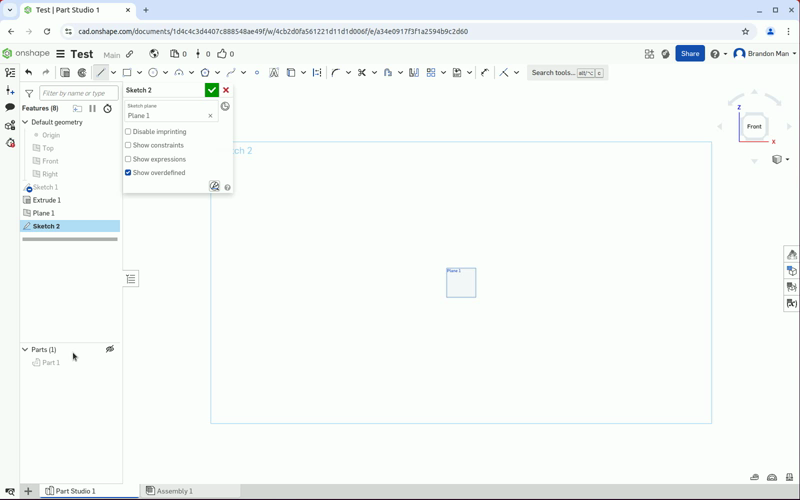
key_down(shift)
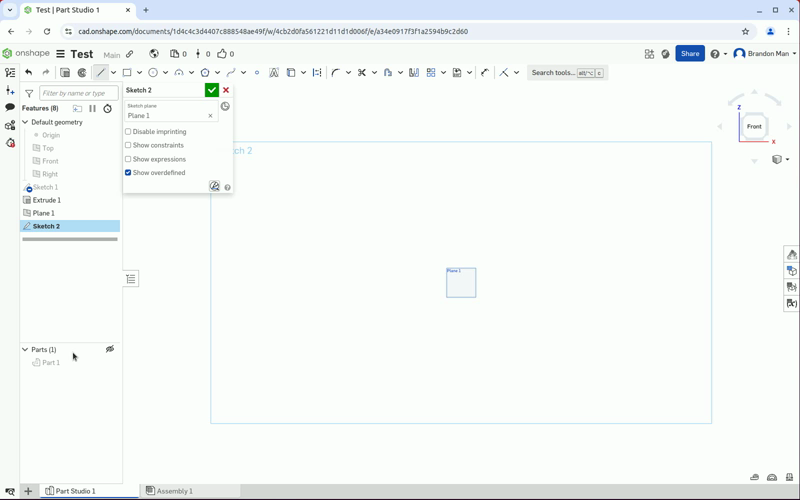
mouse_move(457, 190)
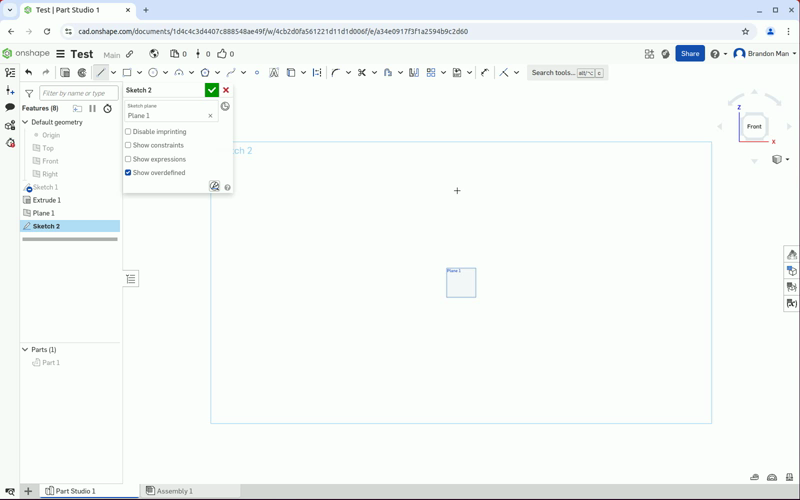
click(457, 190)
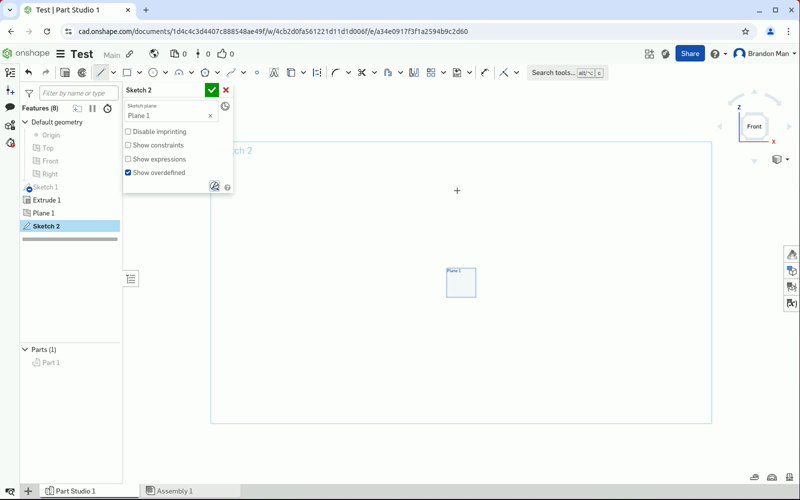
key_up(shift)
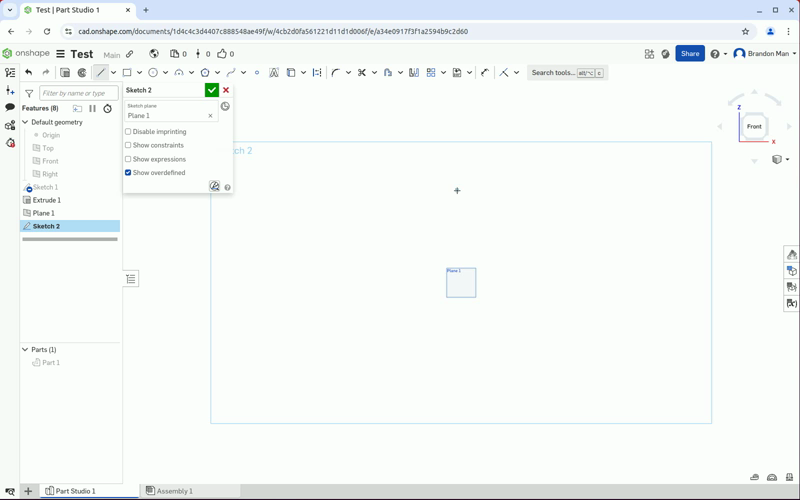
key_down(shift)
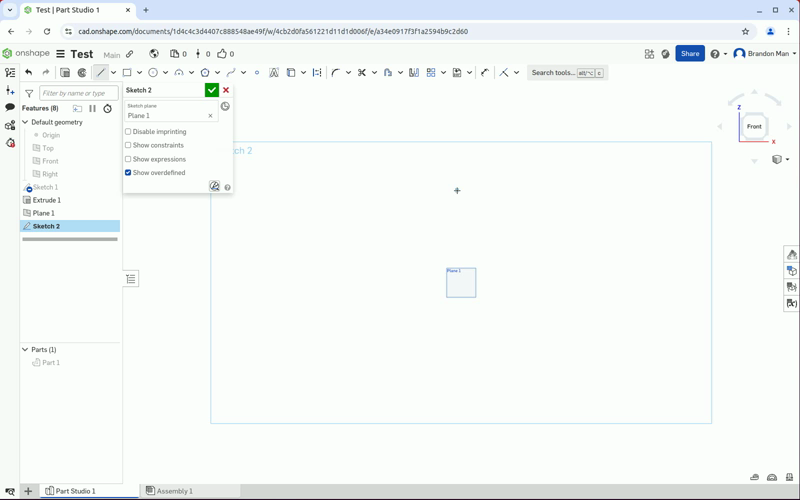
mouse_move(487, 190)
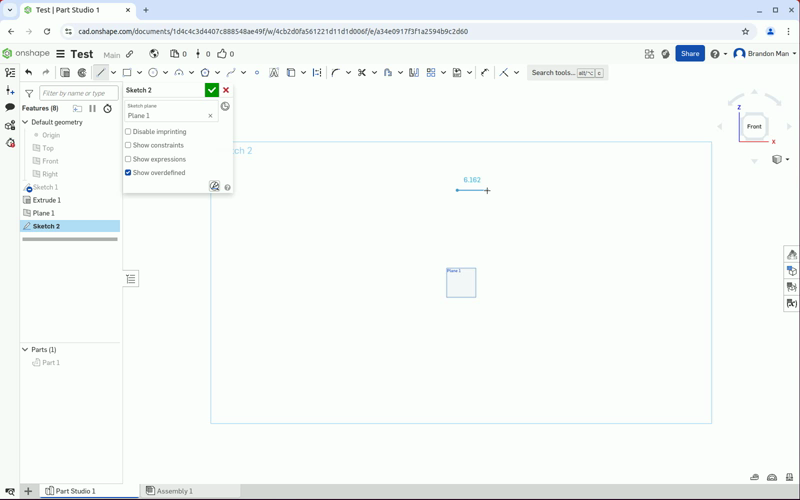
mouse_move(464, 190)
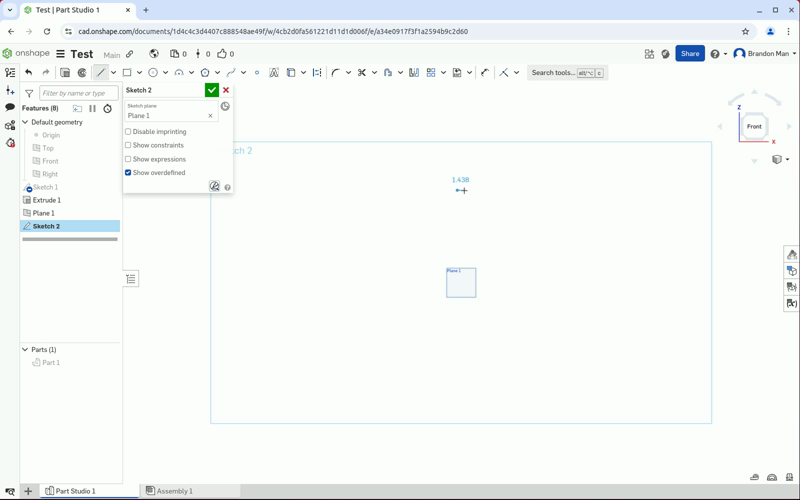
scroll(6)
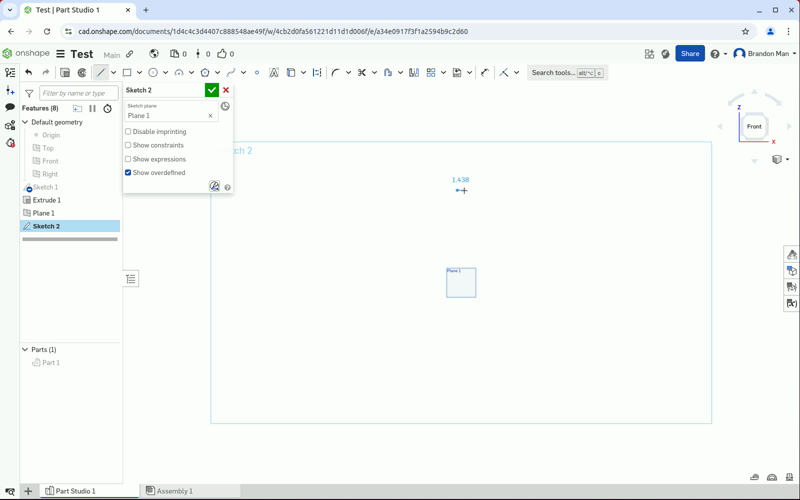
scroll(6)
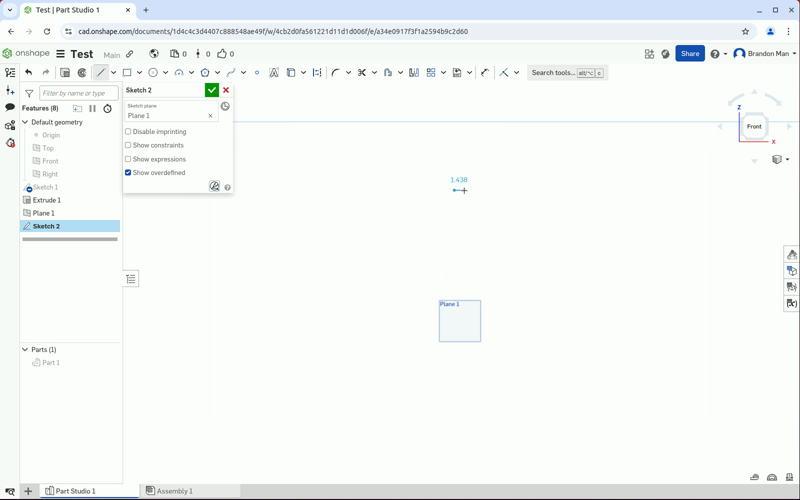
scroll(6)
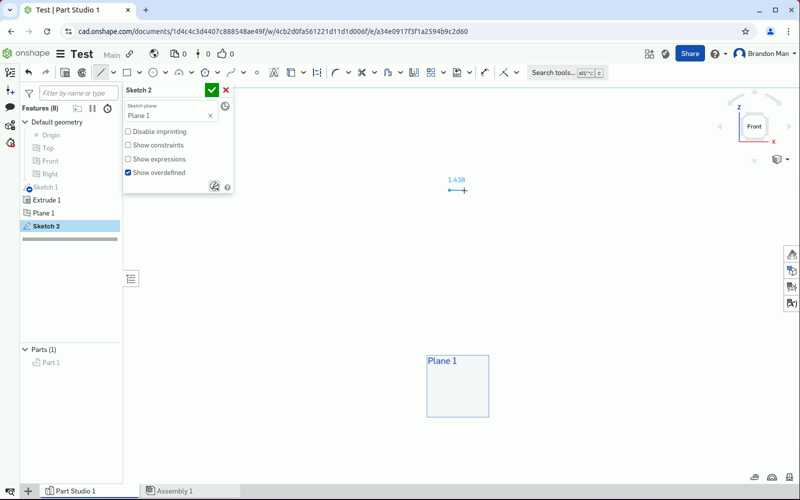
scroll(6)
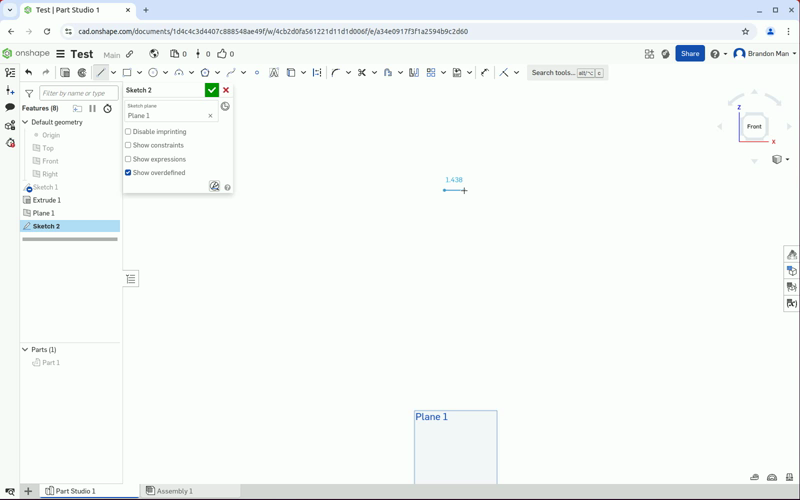
scroll(6)
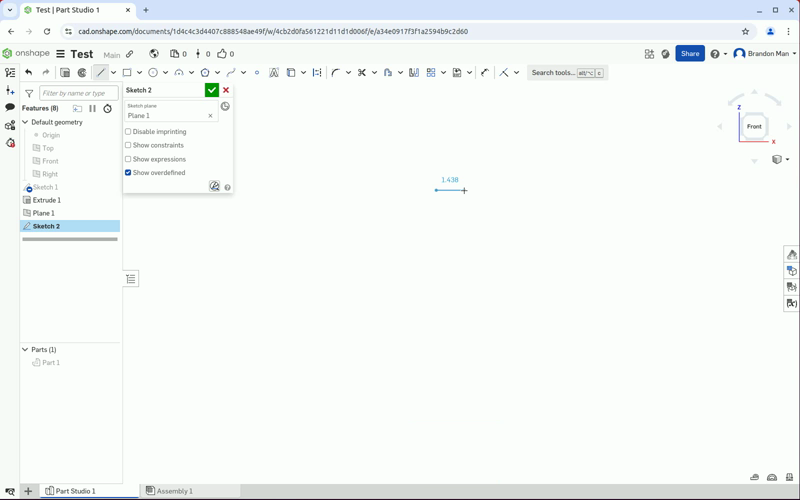
scroll(6)
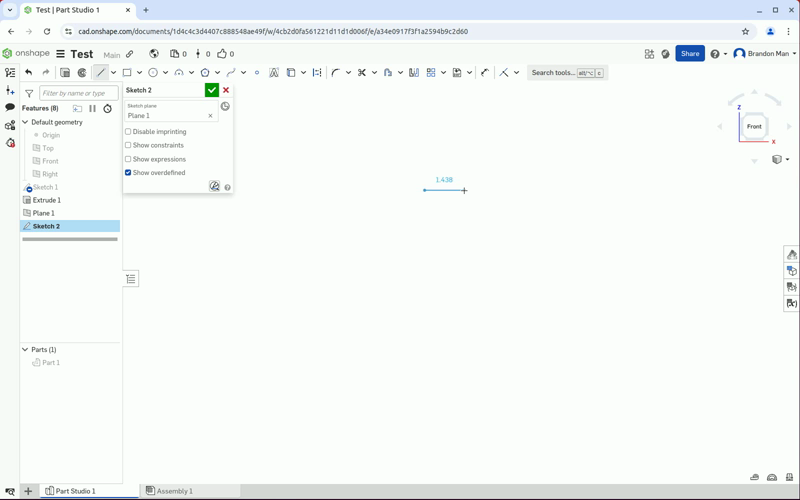
scroll(6)
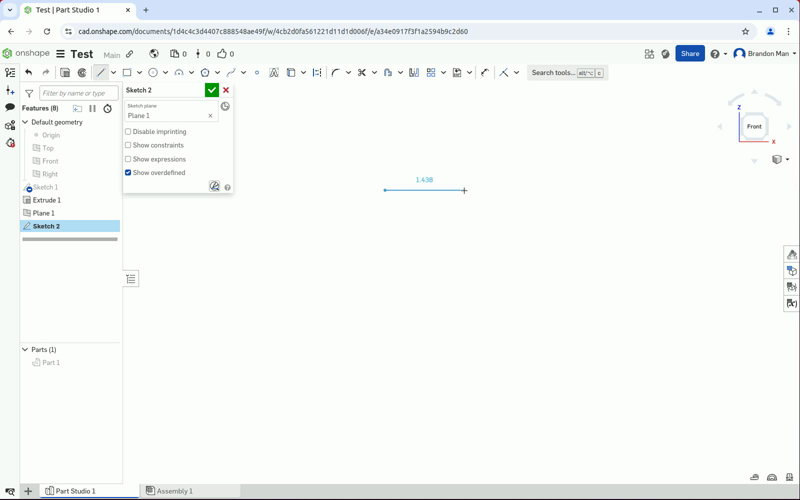
click(464, 190)
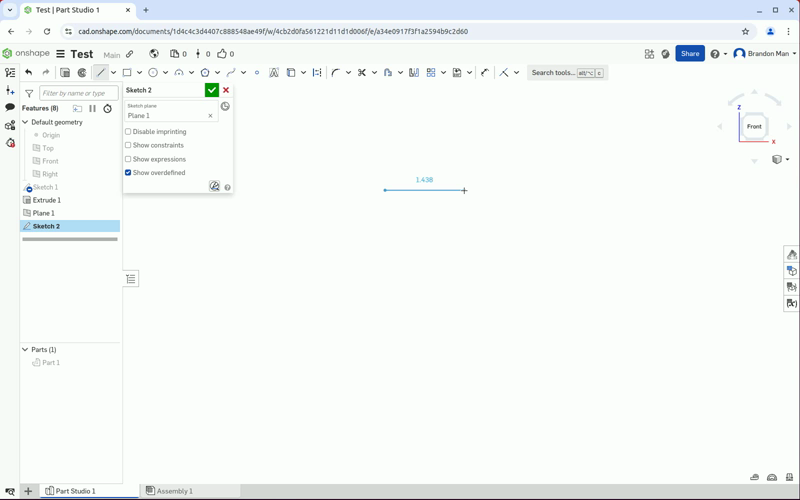
scroll(-6)
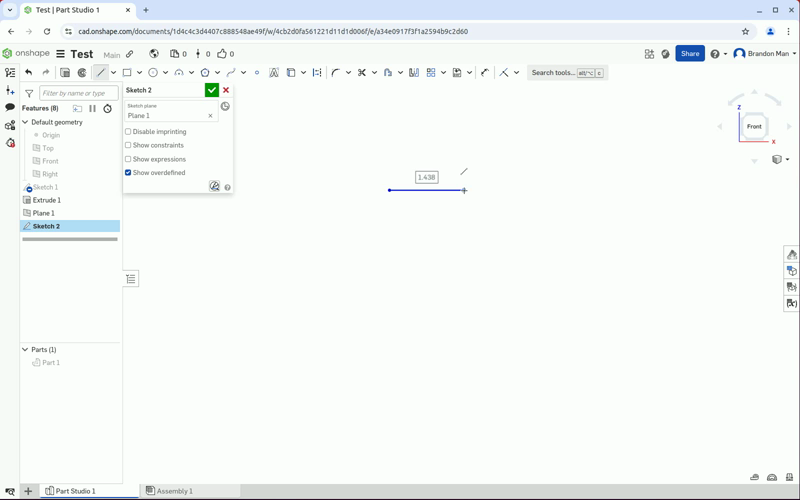
scroll(-6)
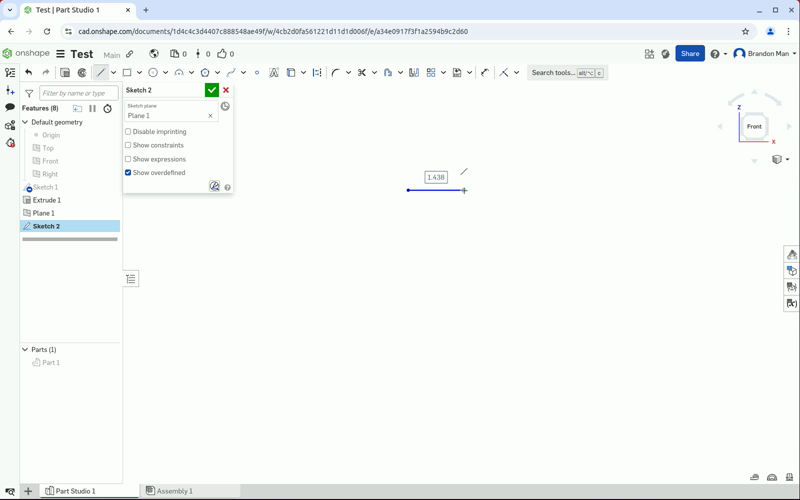
scroll(-6)
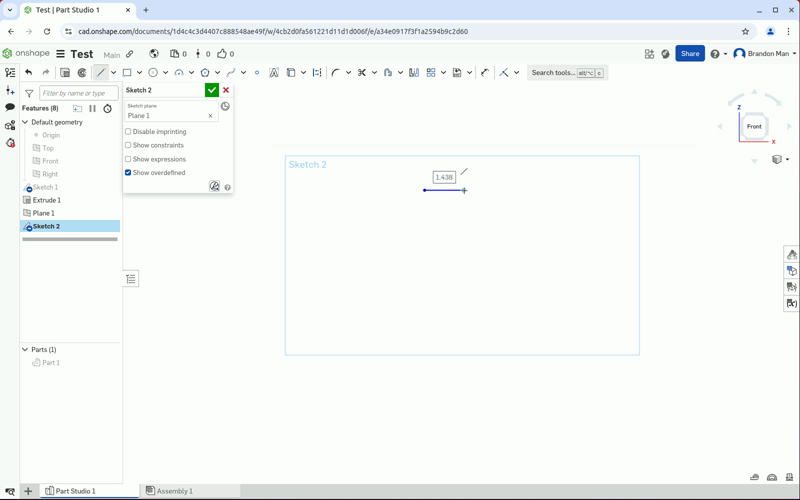
scroll(-6)
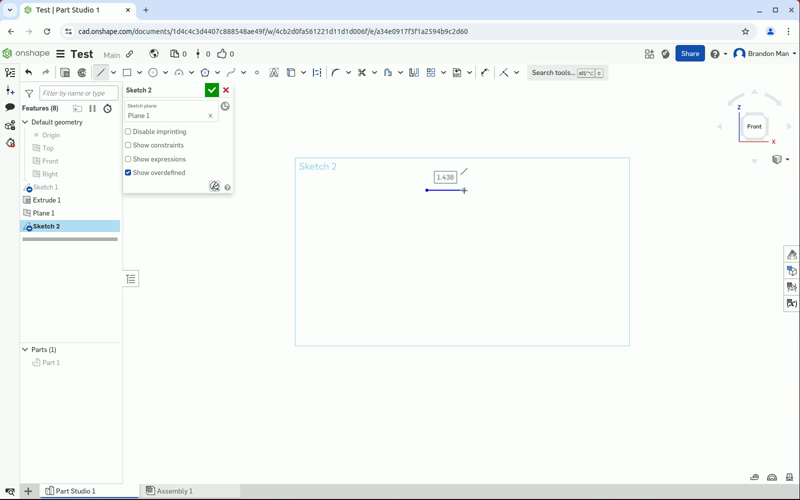
scroll(-6)
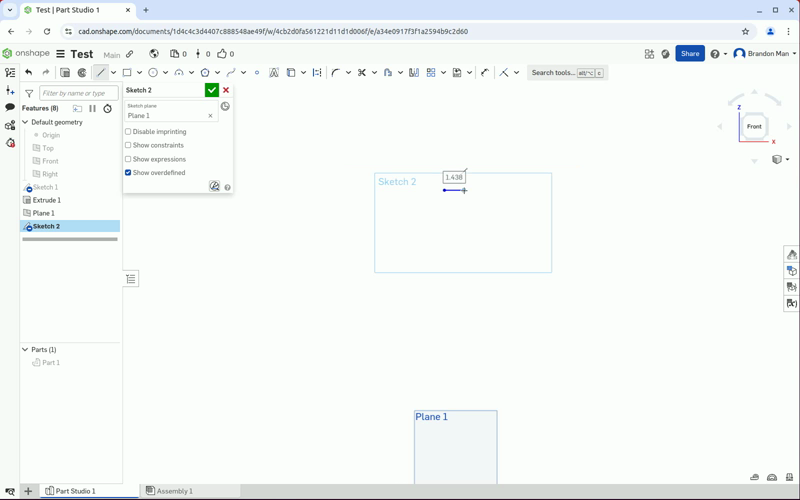
scroll(-6)
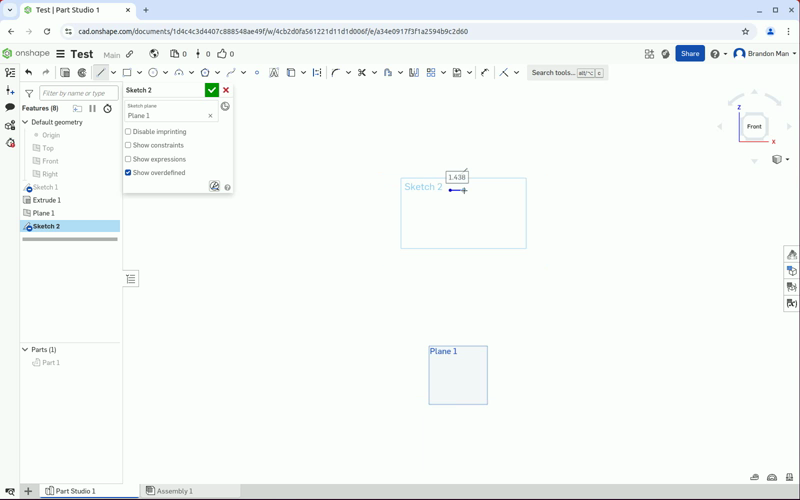
scroll(-6)
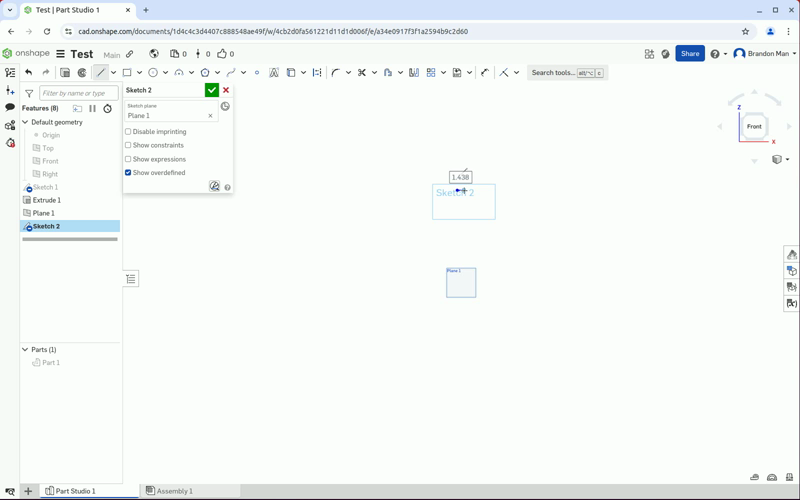
key_up(shift)
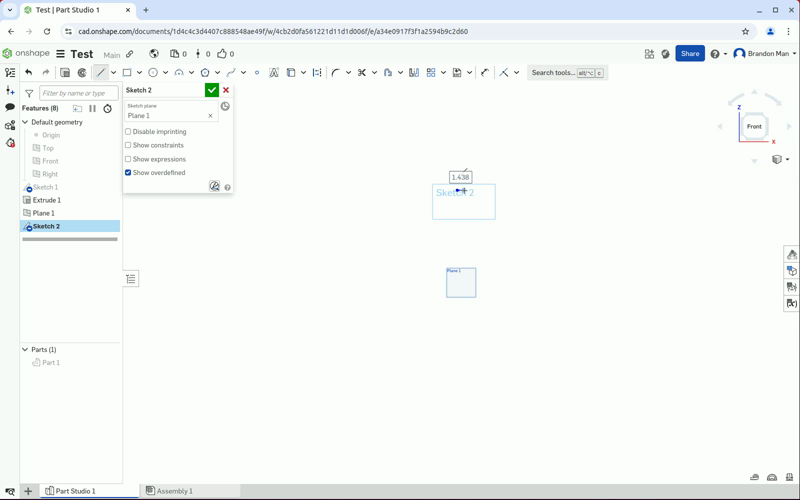
key_down(shift)
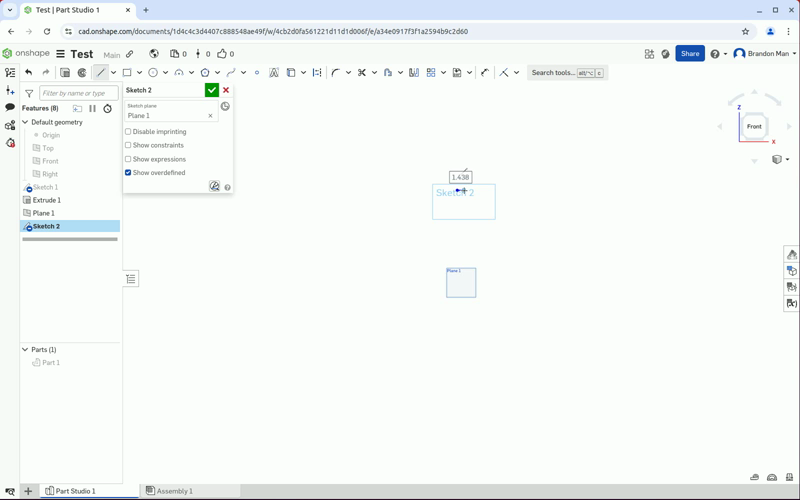
mouse_move(494, 190)
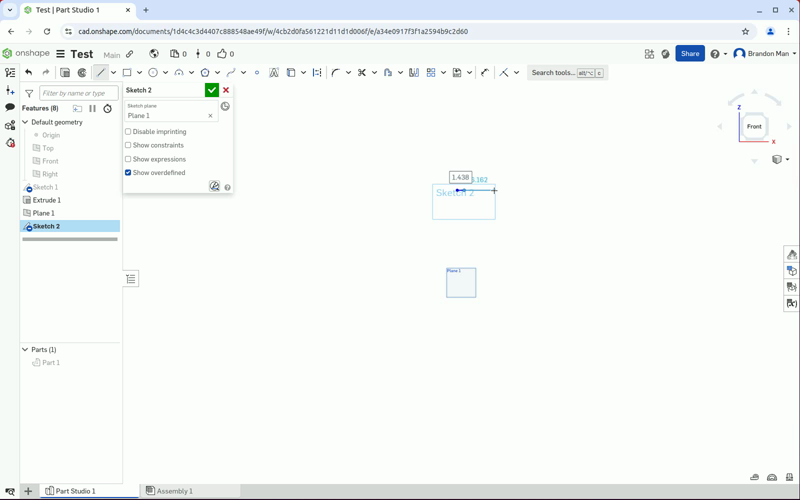
mouse_move(464, 169)
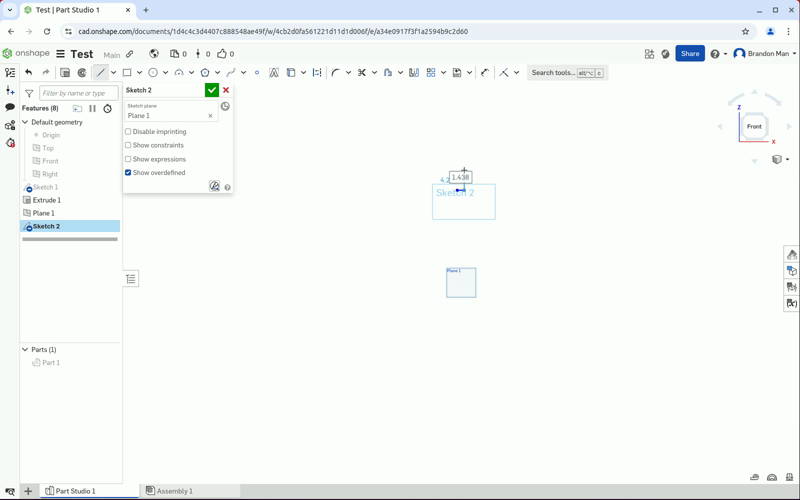
click(464, 169)
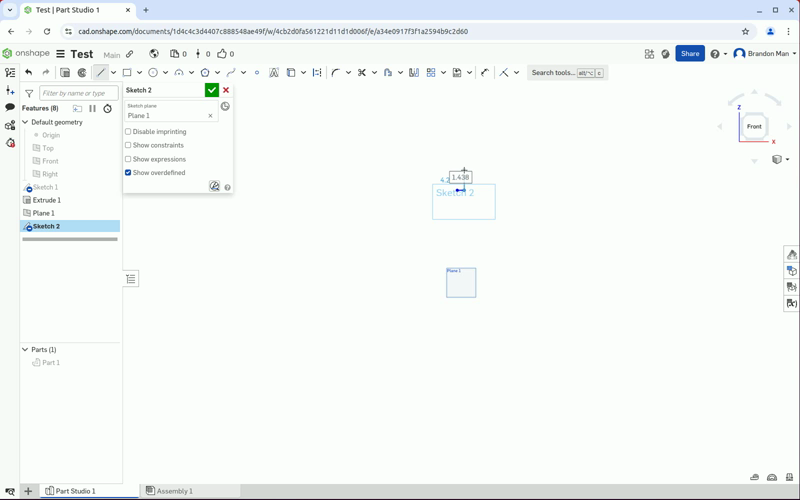
key_up(shift)
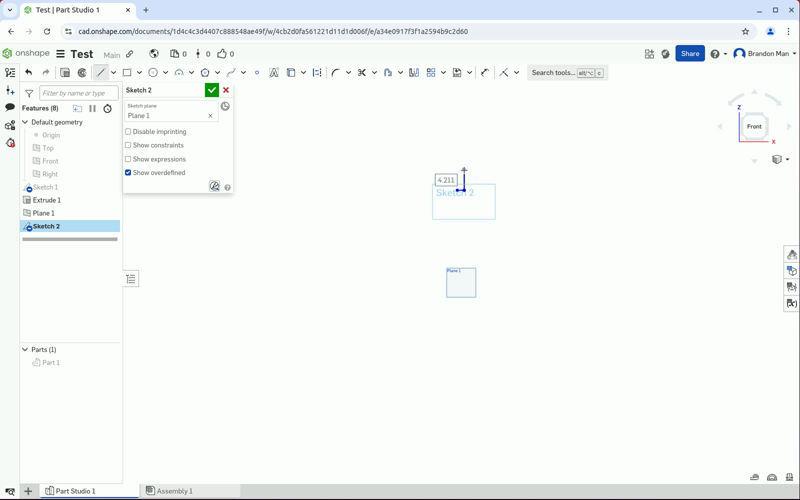
key_down(shift)
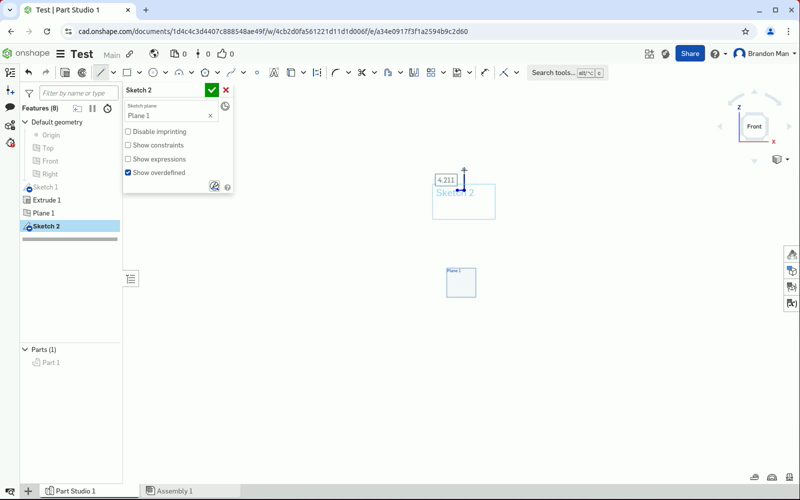
mouse_move(494, 169)
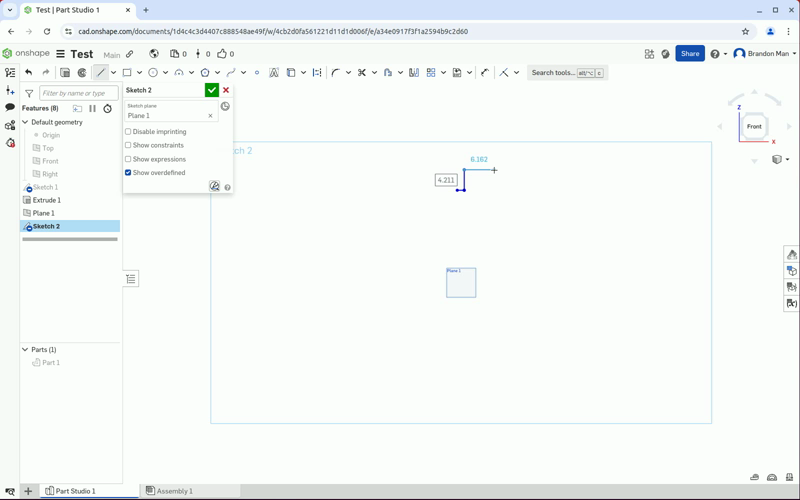
mouse_move(457, 169)
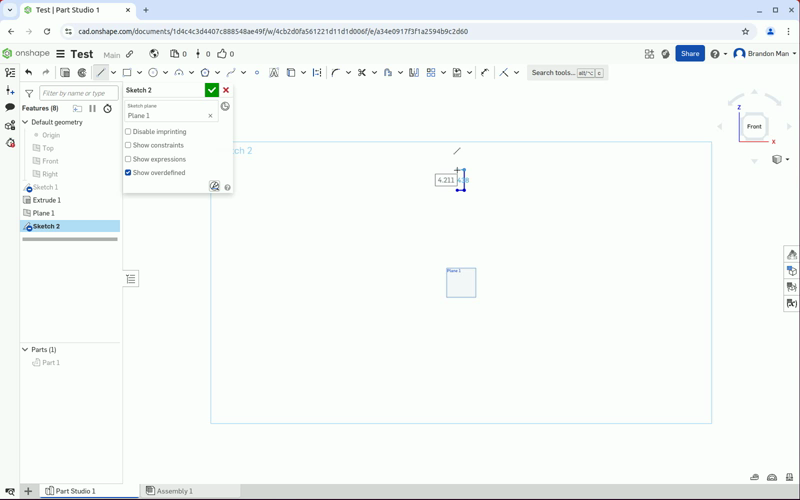
scroll(6)
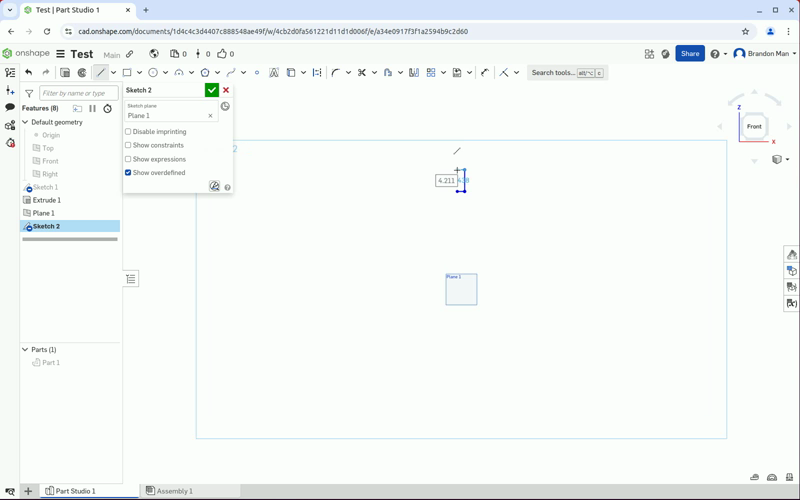
scroll(6)
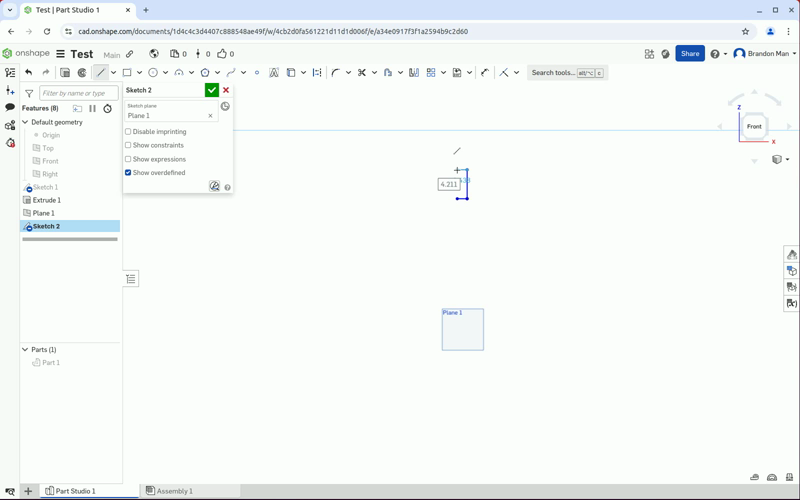
scroll(6)
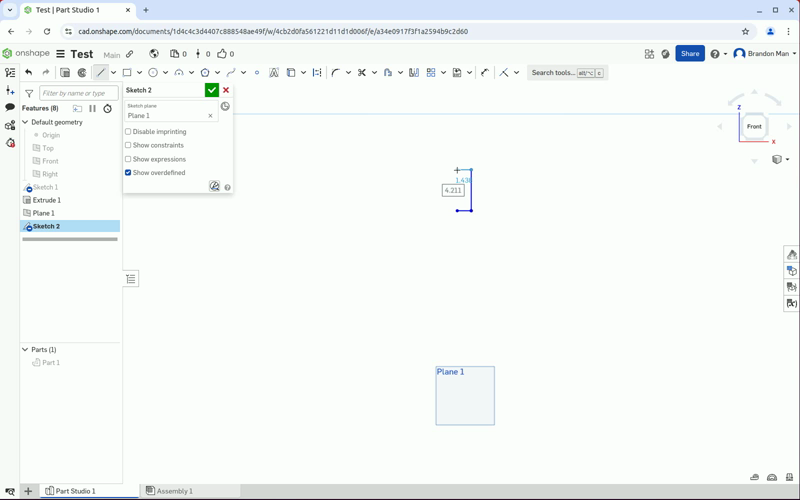
scroll(6)
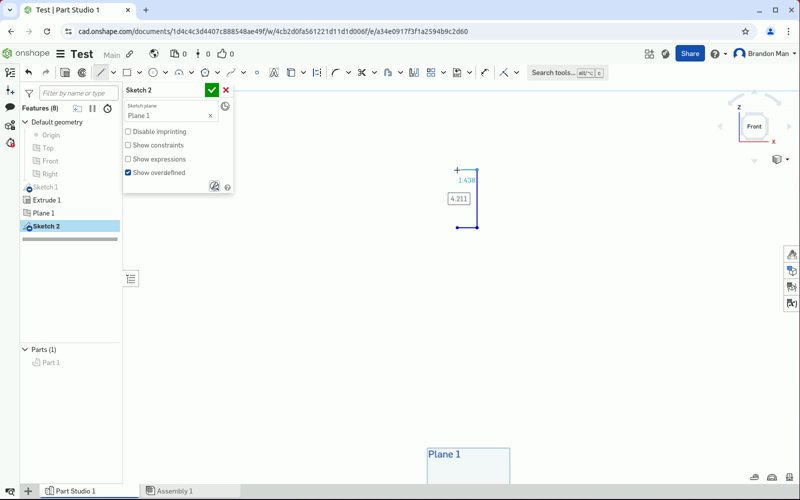
scroll(6)
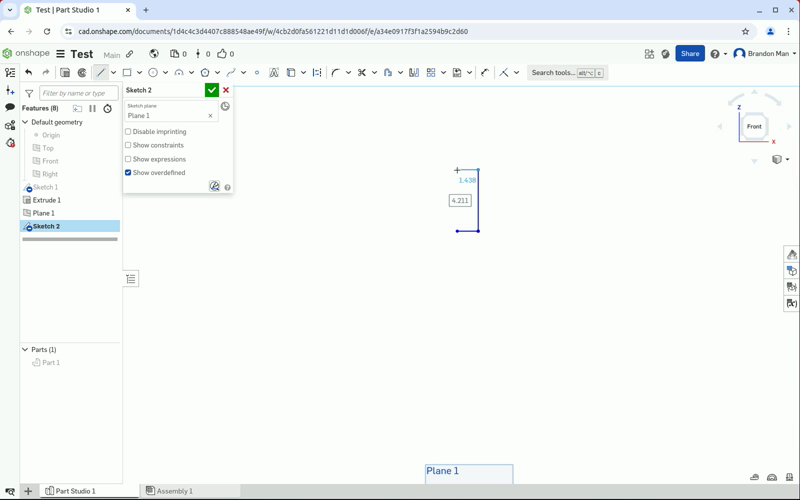
scroll(6)
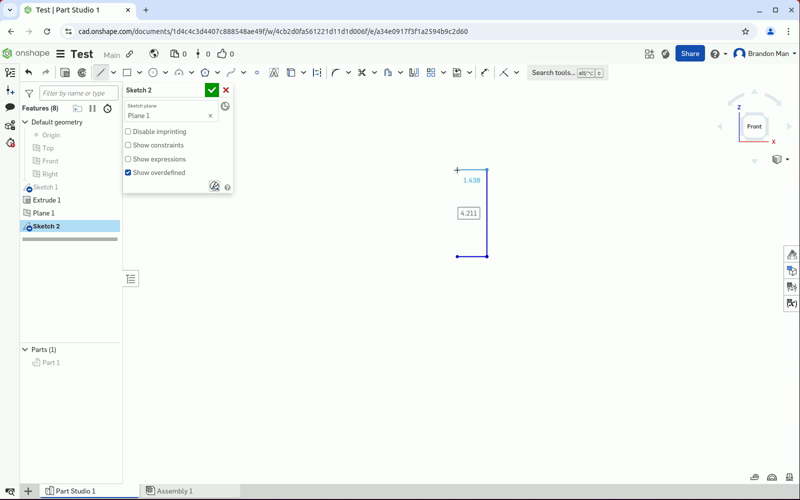
scroll(6)
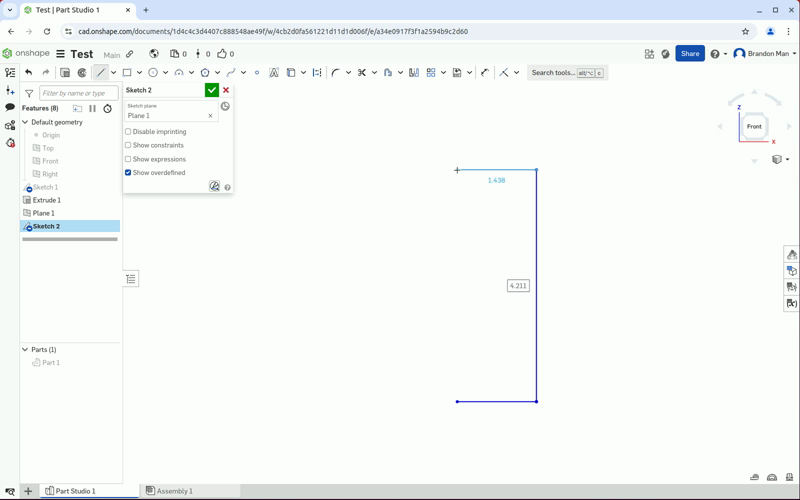
click(457, 169)
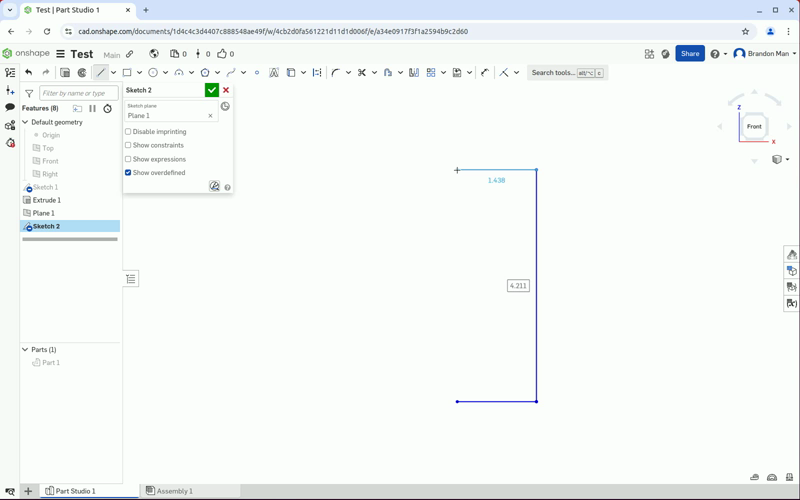
scroll(-6)
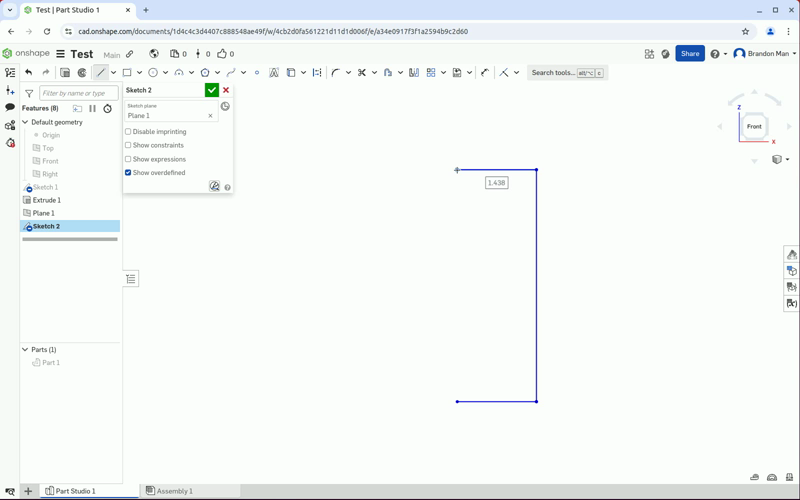
scroll(-6)
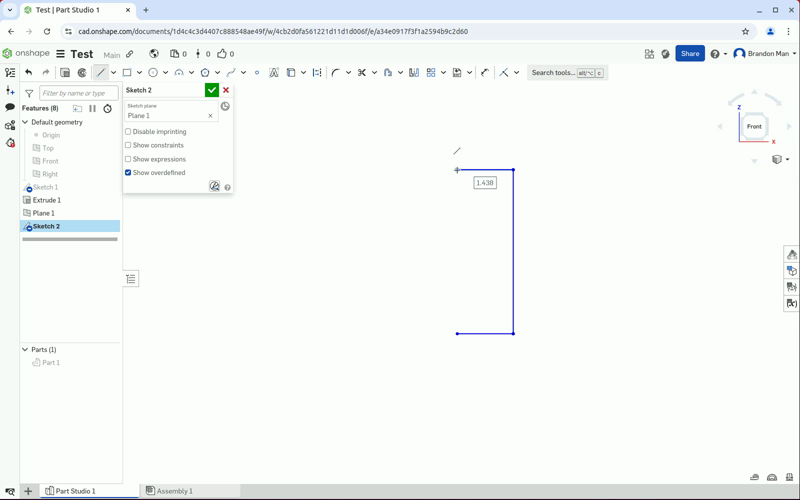
scroll(-6)
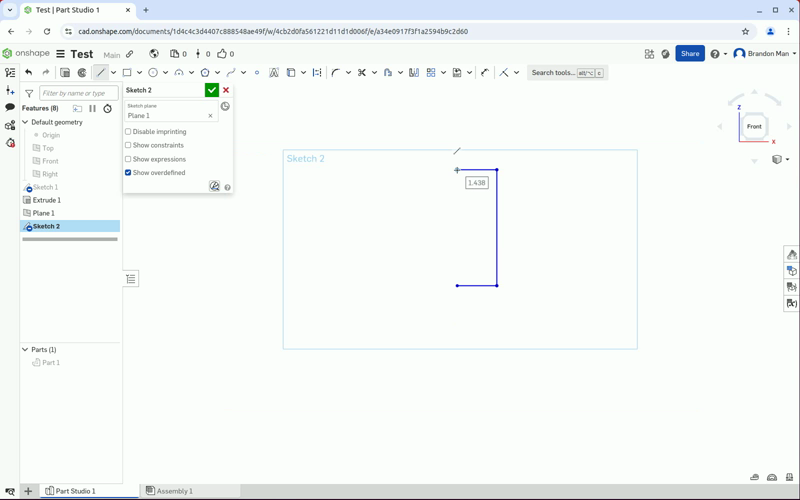
scroll(-6)
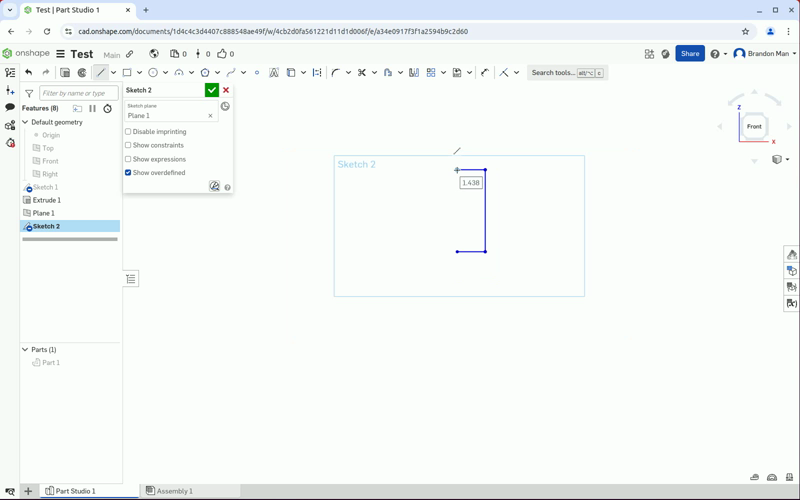
scroll(-6)
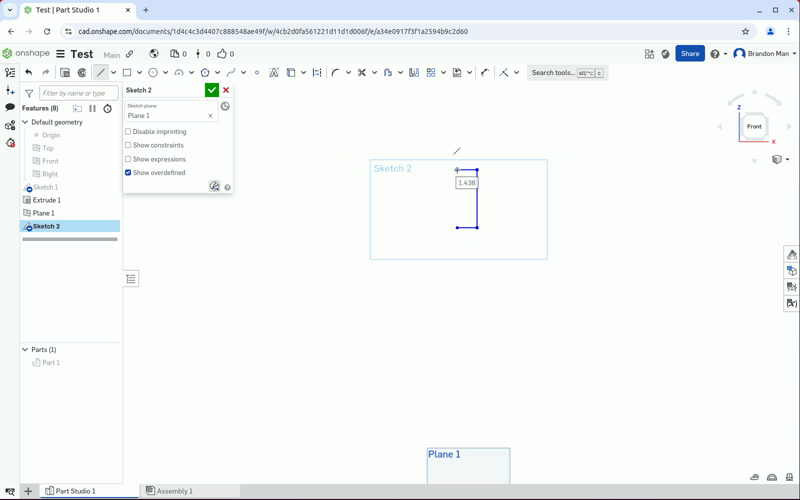
scroll(-6)
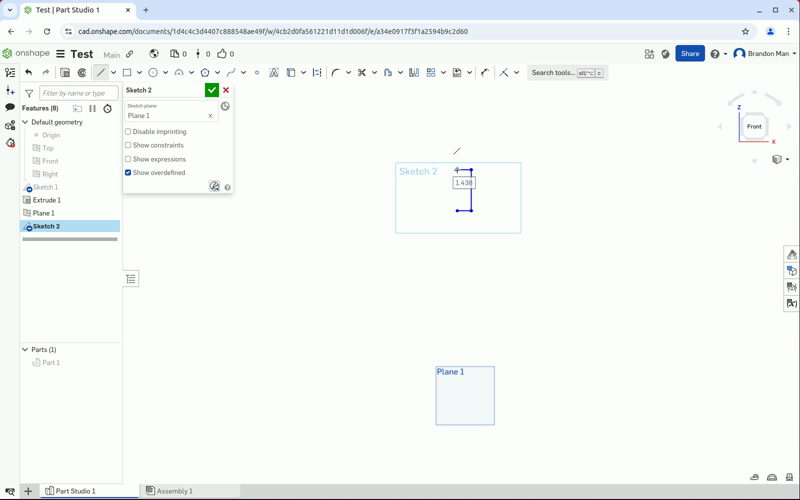
scroll(-6)
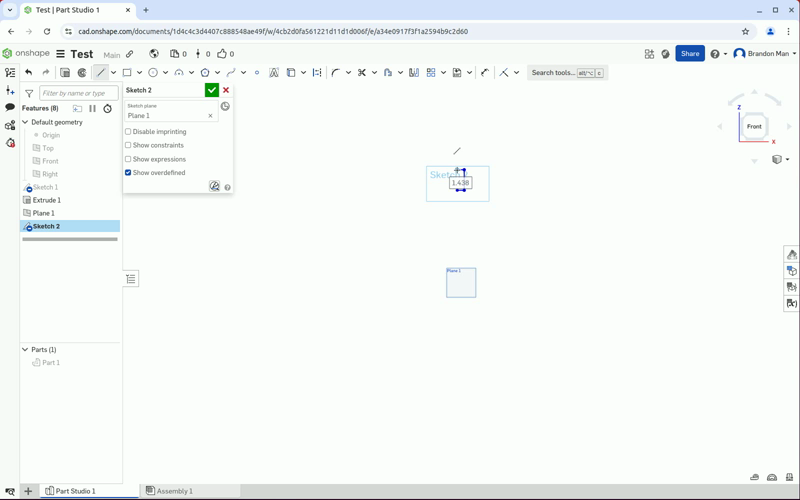
key_up(shift)
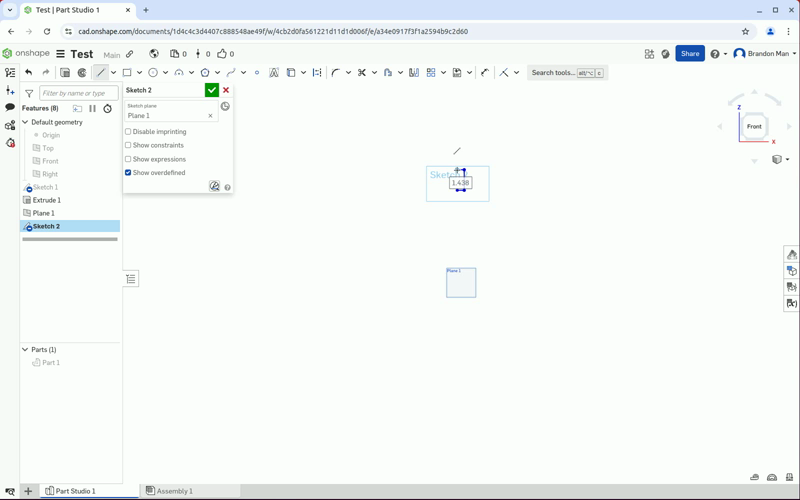
mouse_move(487, 169)
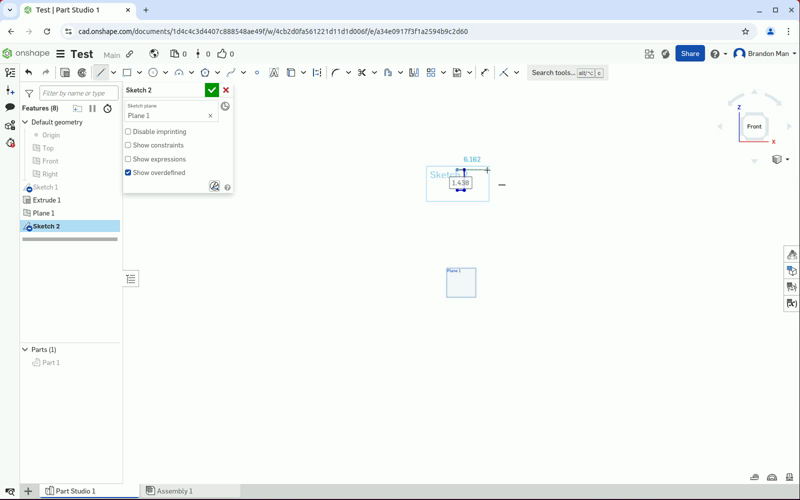
key_down(shift)
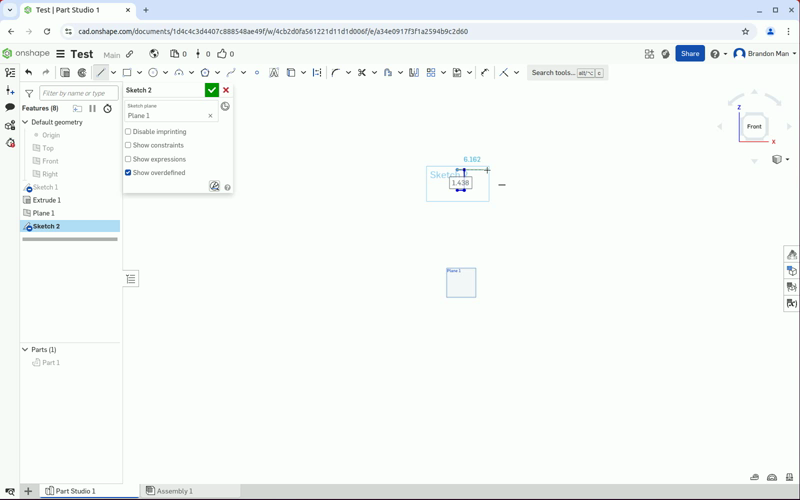
mouse_move(457, 190)
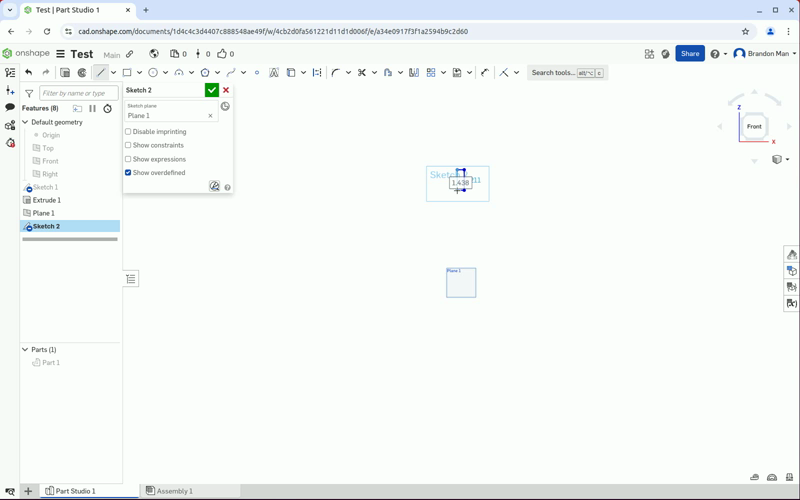
key_up(shift)
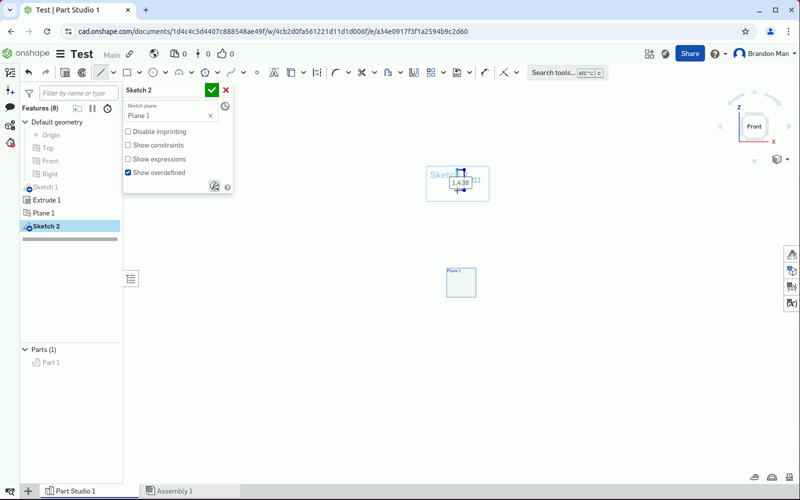
click(457, 190)
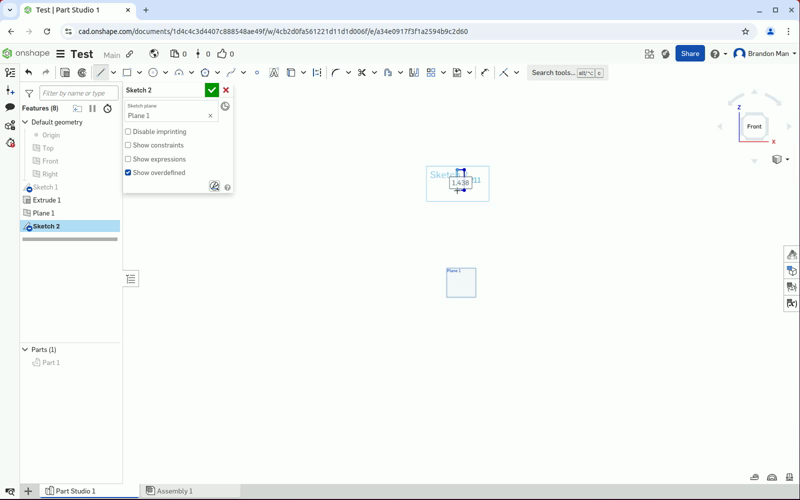
key(esc)
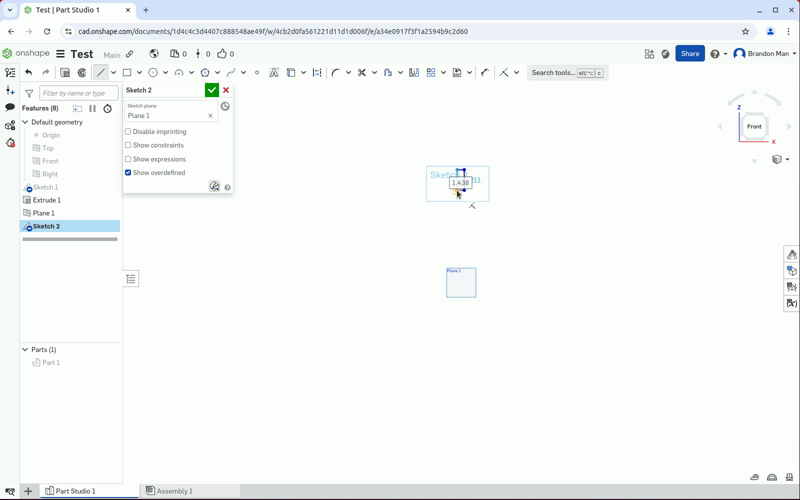
mouse_move(460, 187)
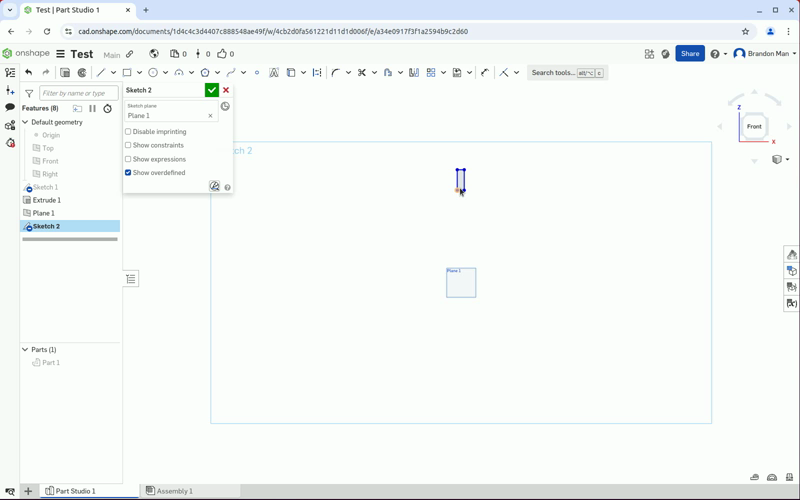
scroll(6)
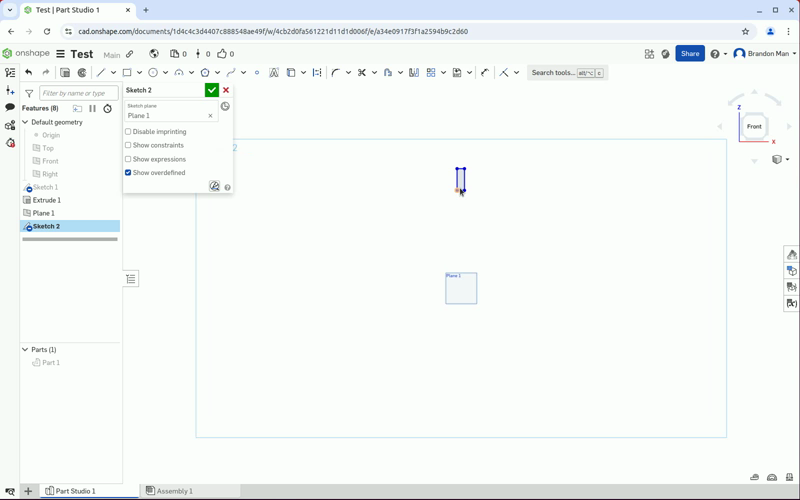
scroll(6)
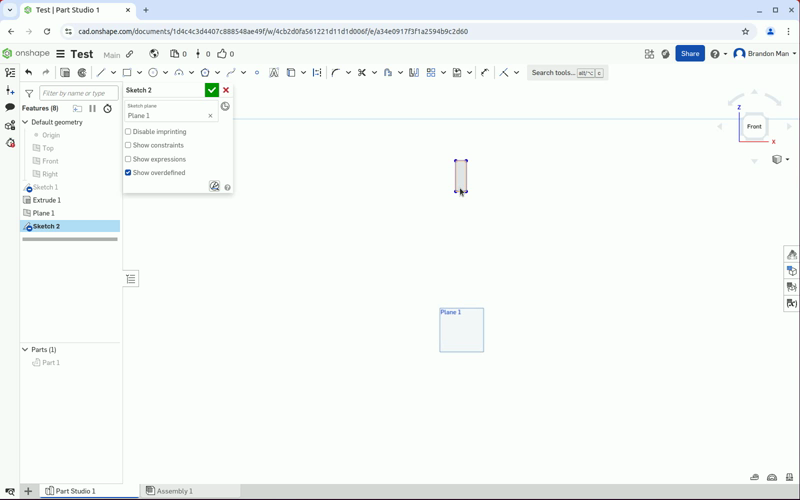
scroll(6)
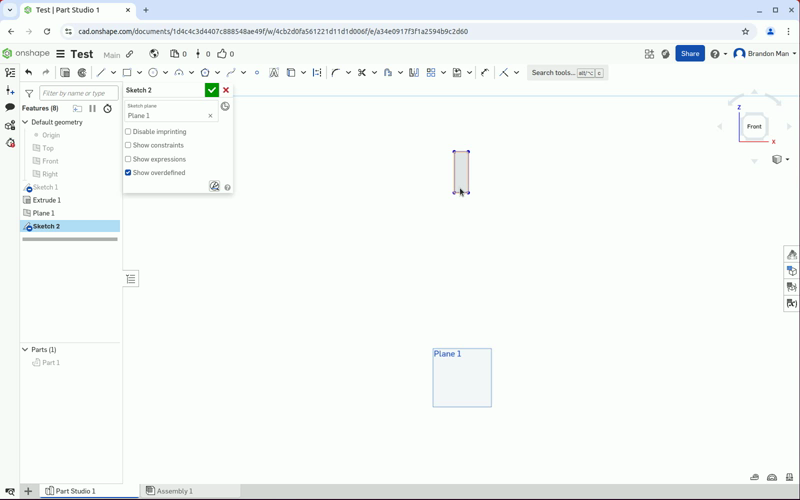
scroll(6)
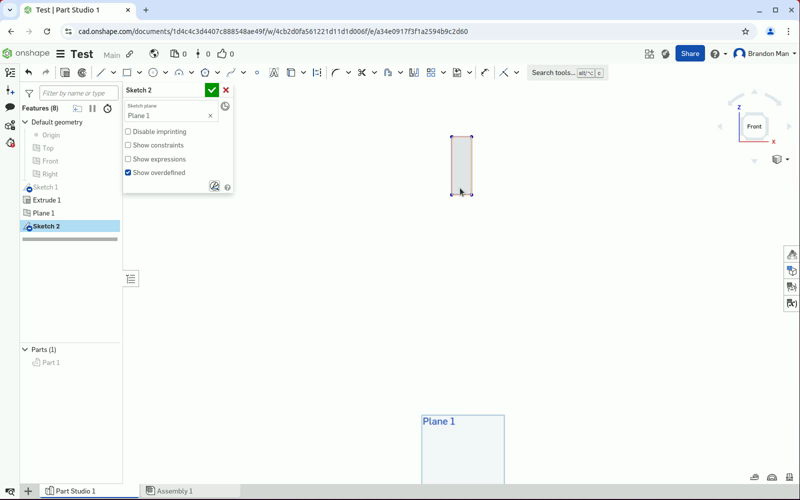
scroll(6)
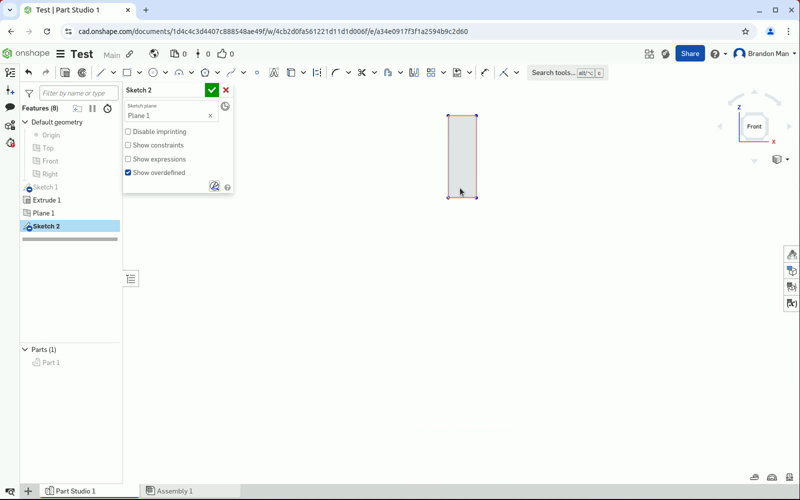
scroll(6)
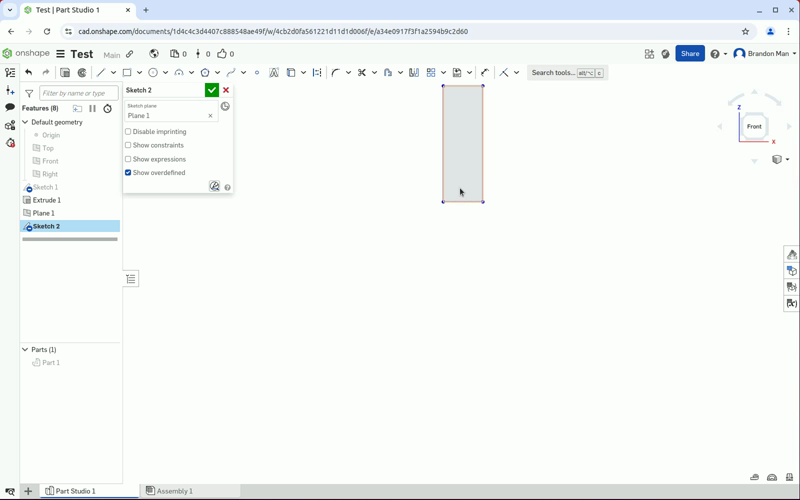
scroll(6)
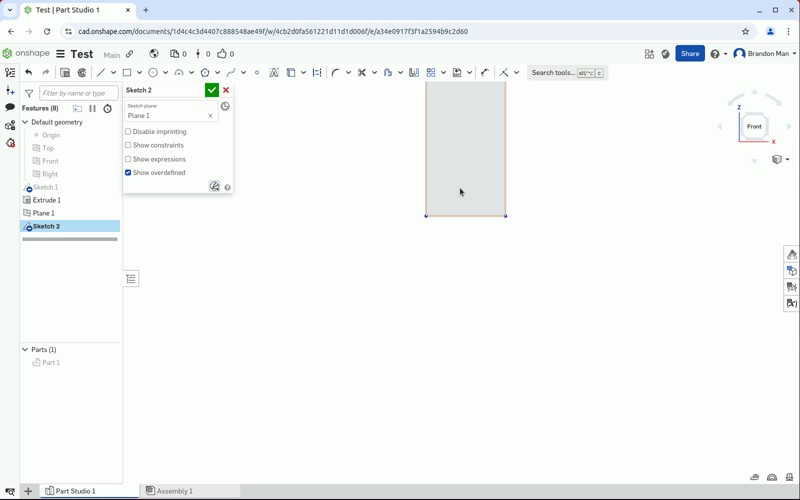
click(460, 187)
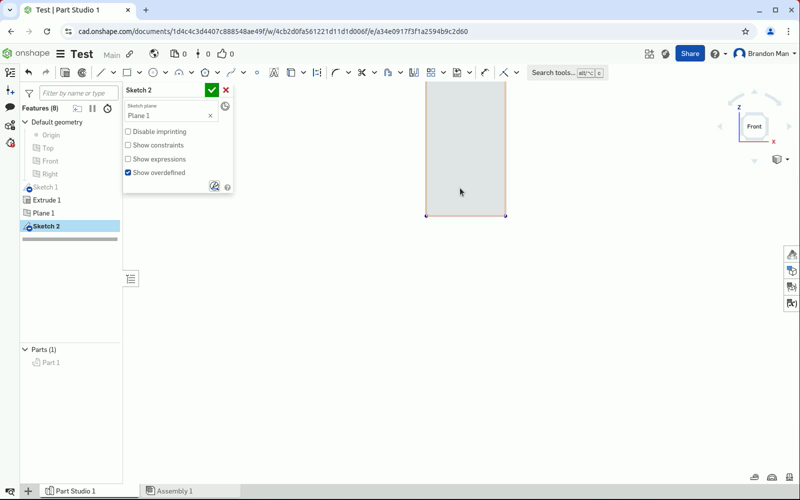
scroll(-6)
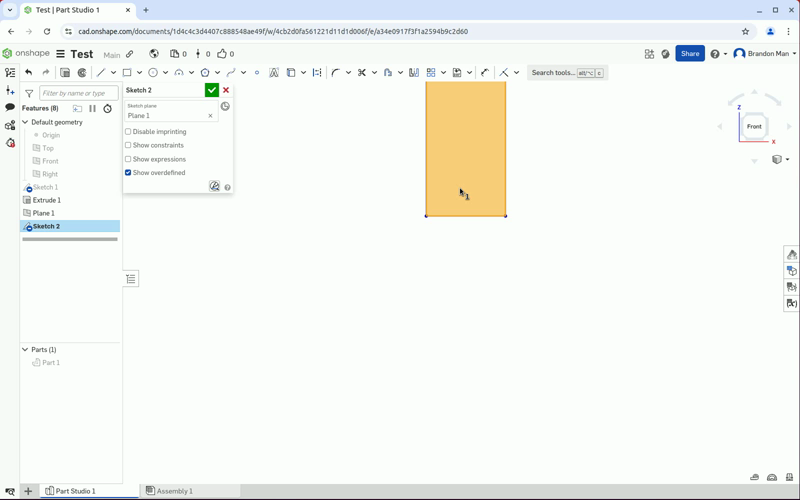
scroll(-6)
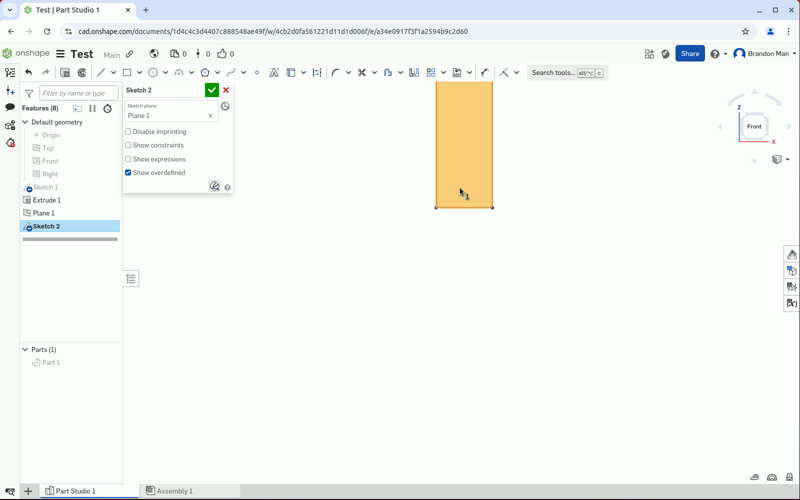
scroll(-6)
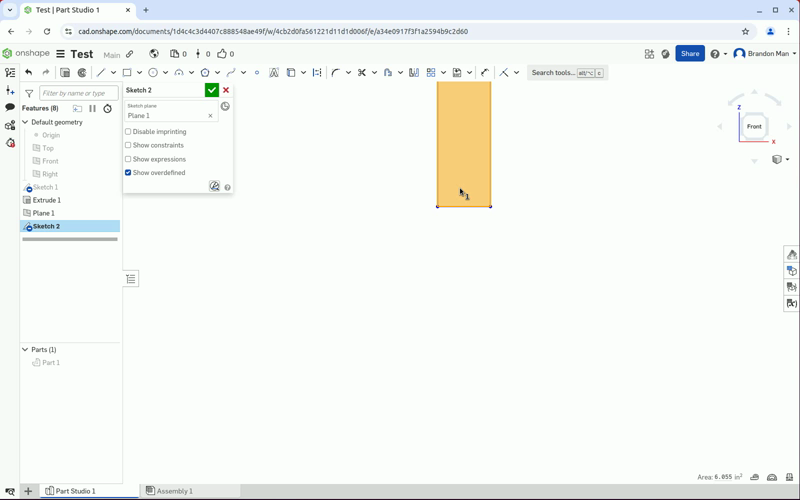
scroll(-6)
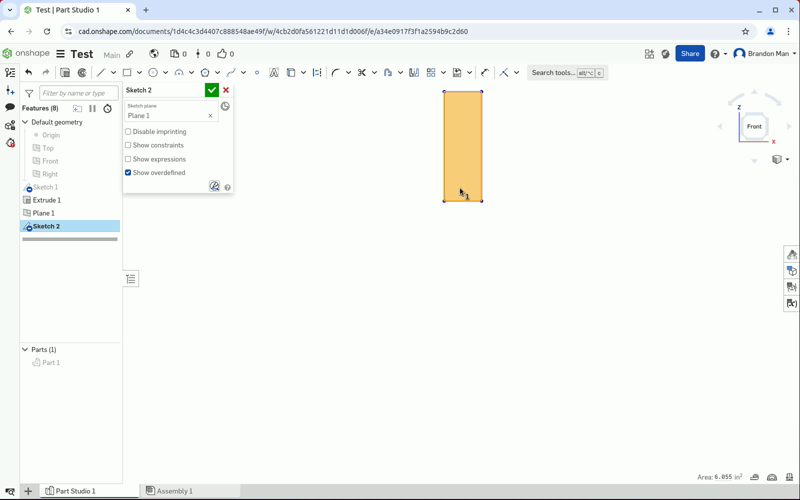
scroll(-6)
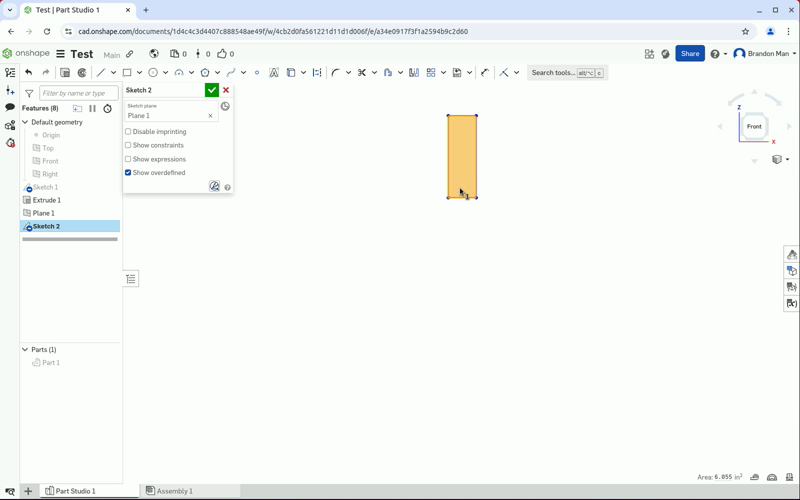
scroll(-6)
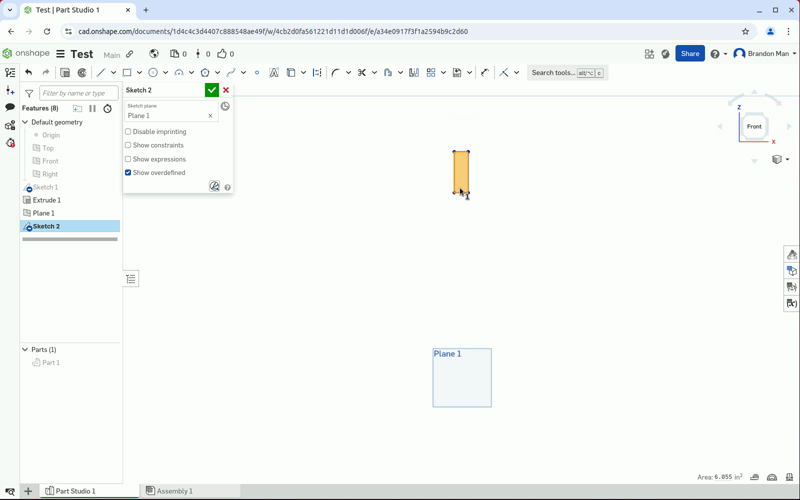
scroll(-6)
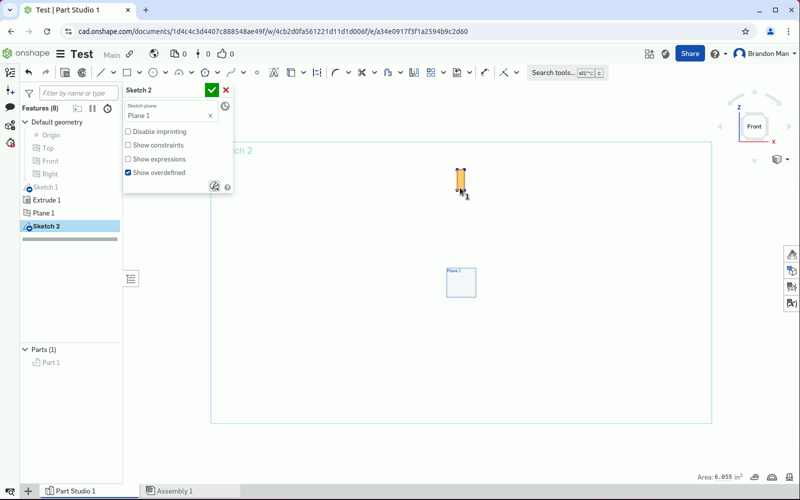
mouse_move(73, 352)
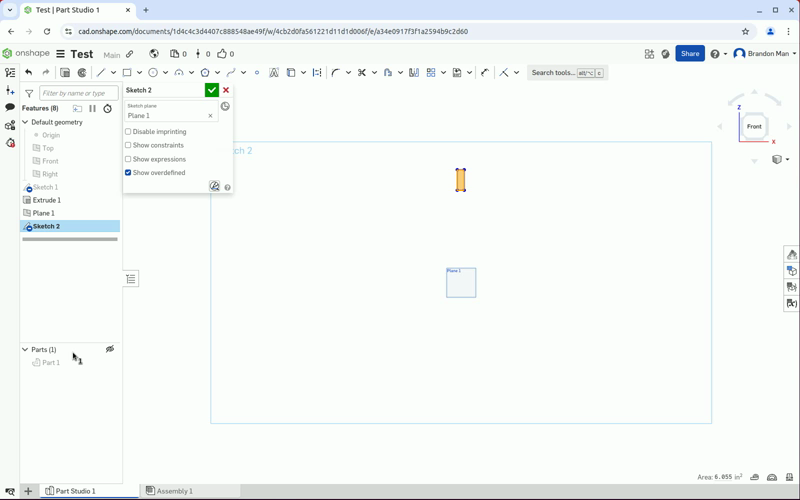
key(shift+y)
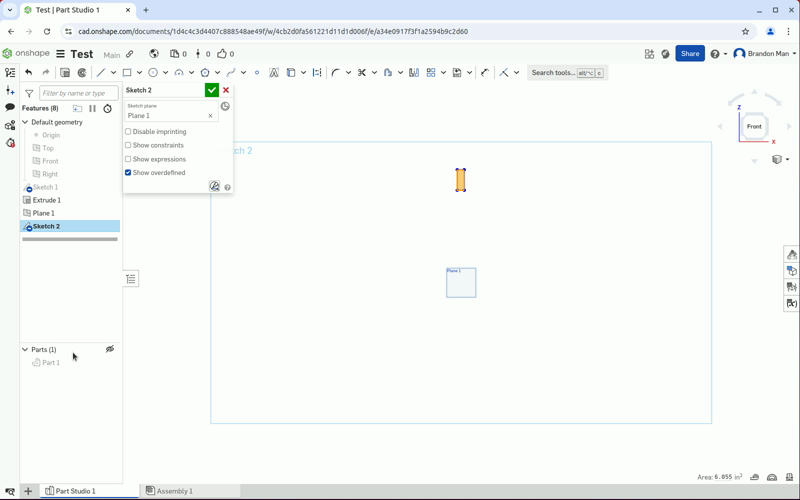
key(shift+e)
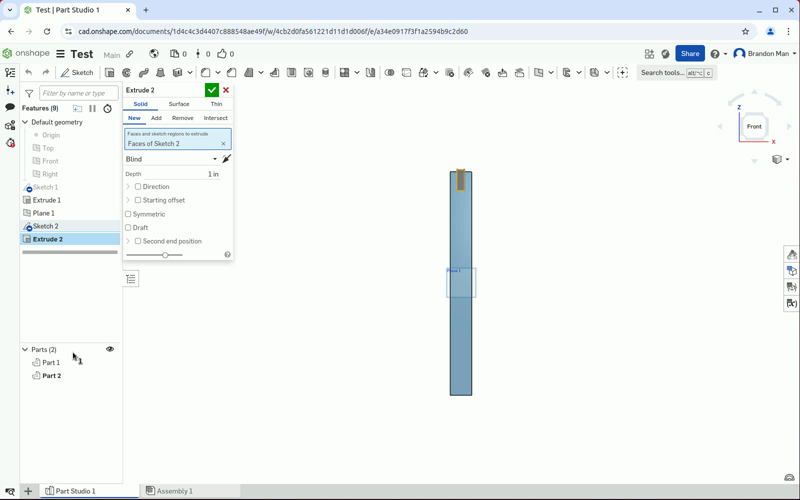
mouse_move(143, 106)
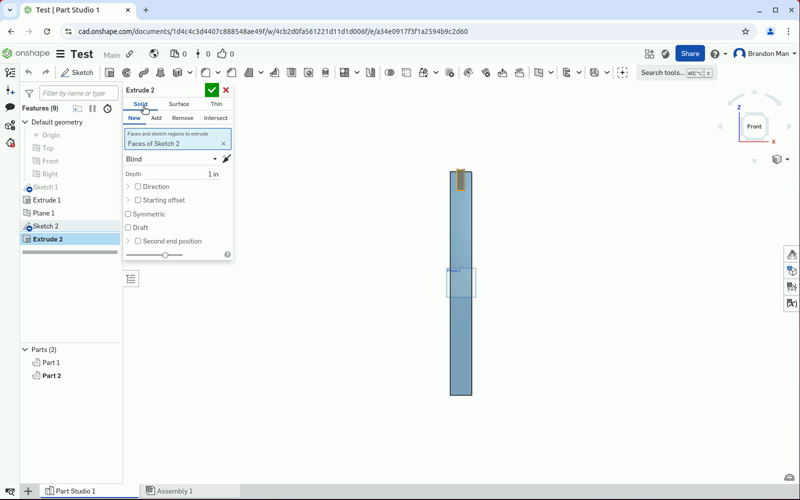
click(143, 106)
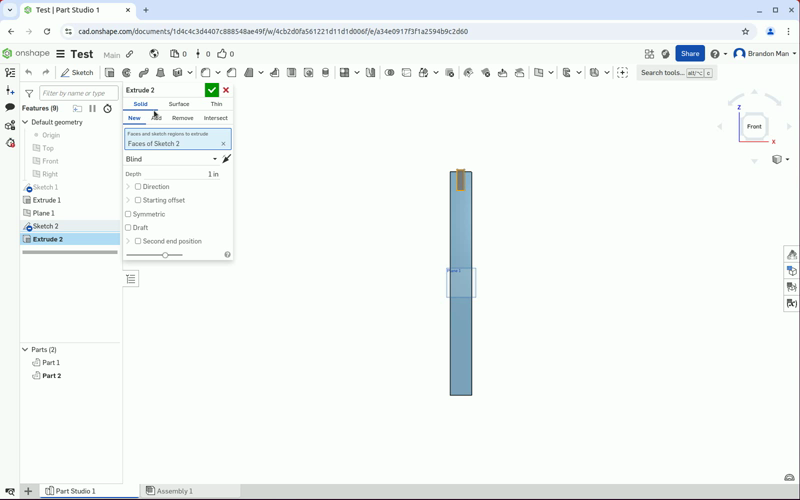
mouse_move(186, 120)
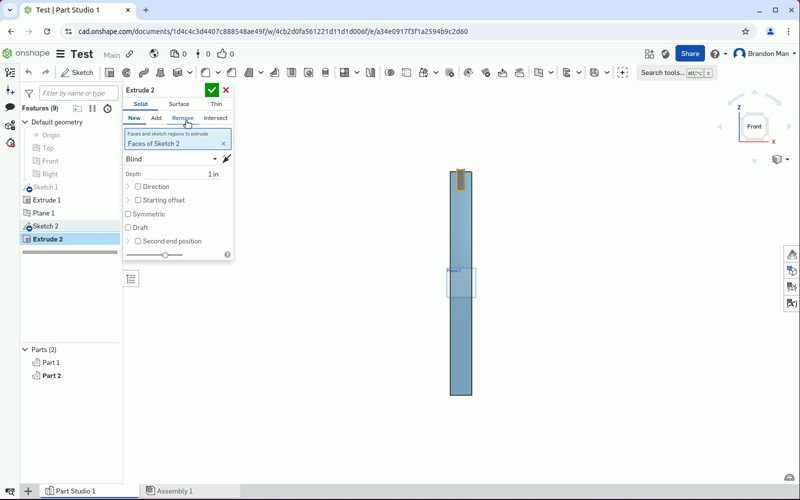
click(186, 120)
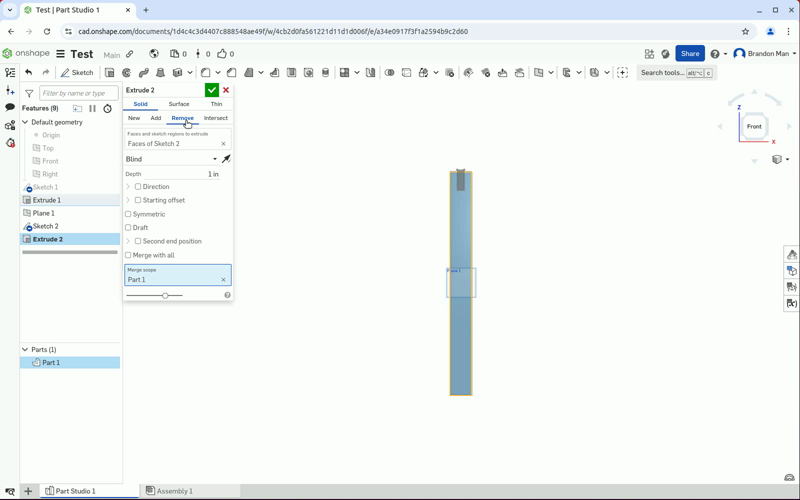
key(tab, 4)
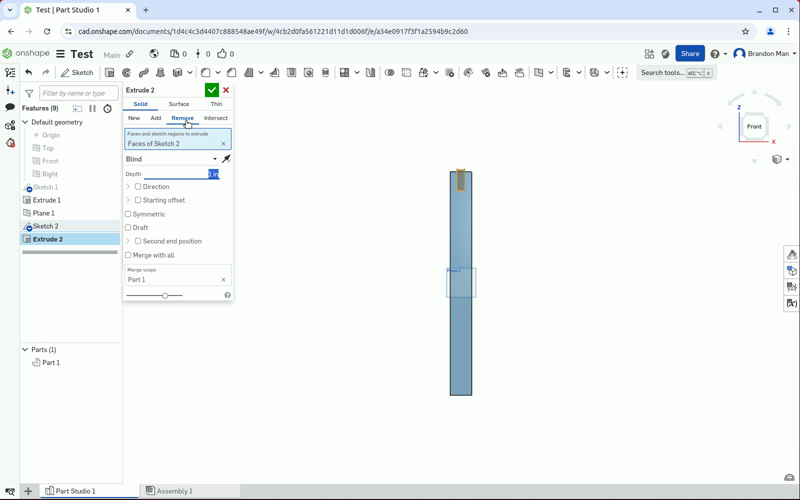
text(8.666)
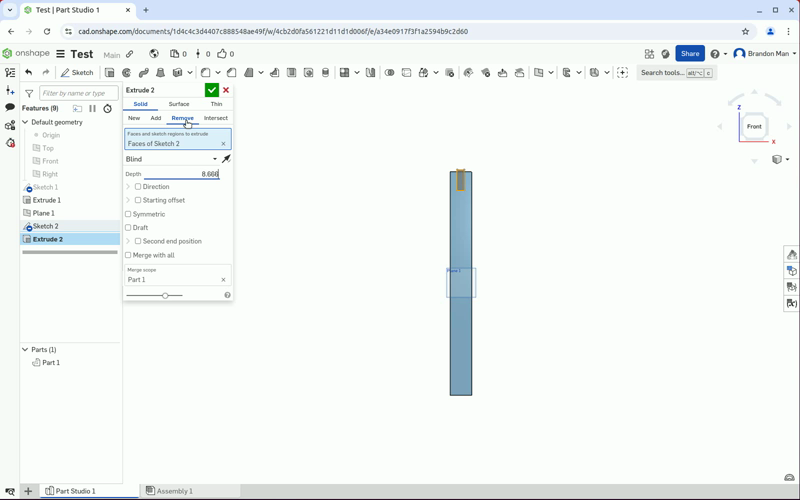
key(tab, 6)
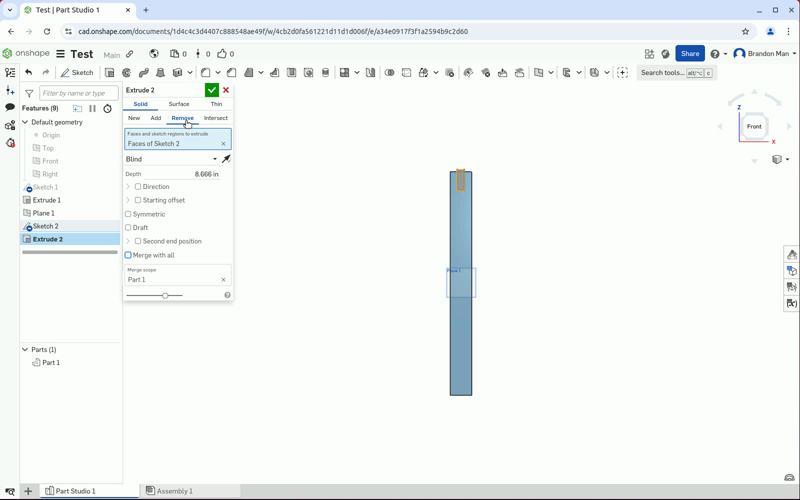
key(space)
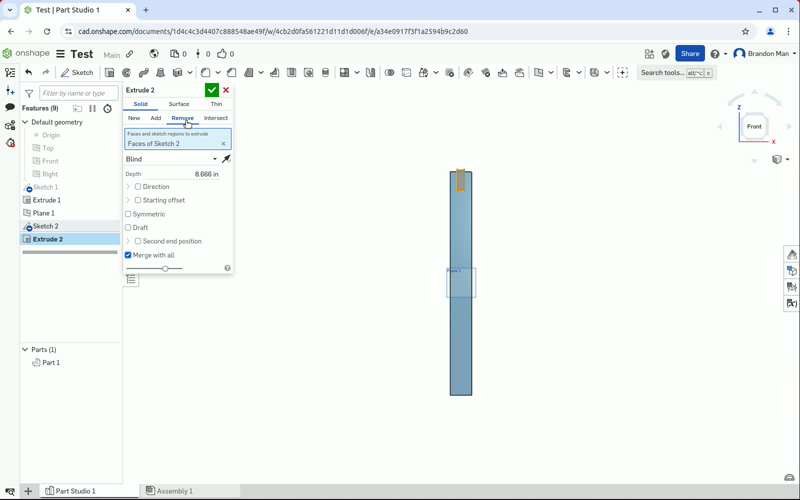
key(enter)
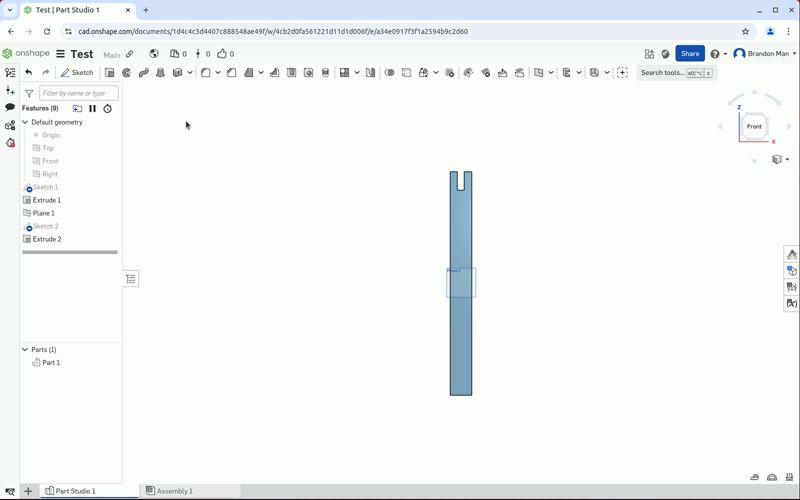
key(shift+h)
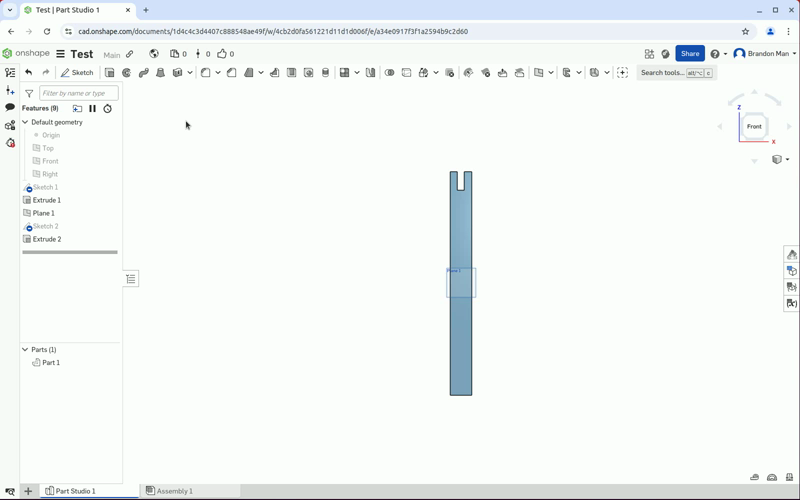
key(shift+h)
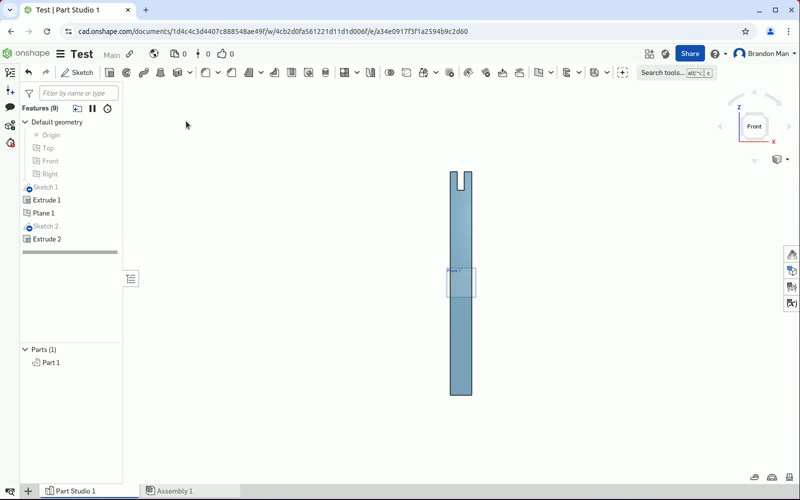
mouse_move(73, 189)
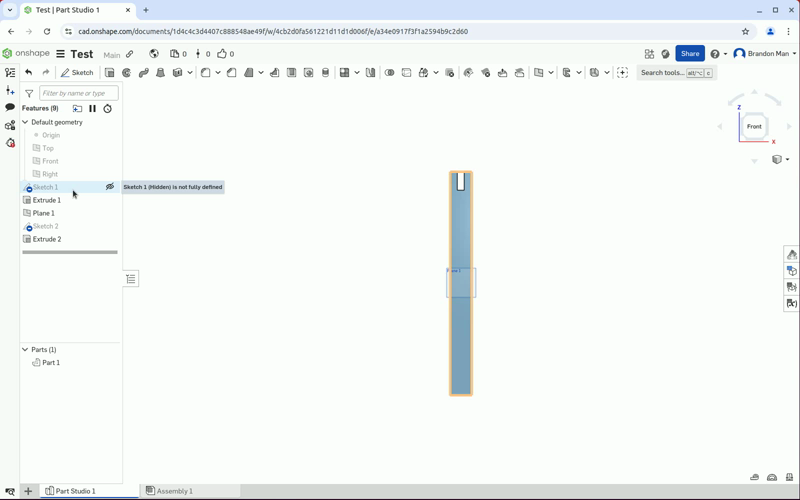
click(73, 189)
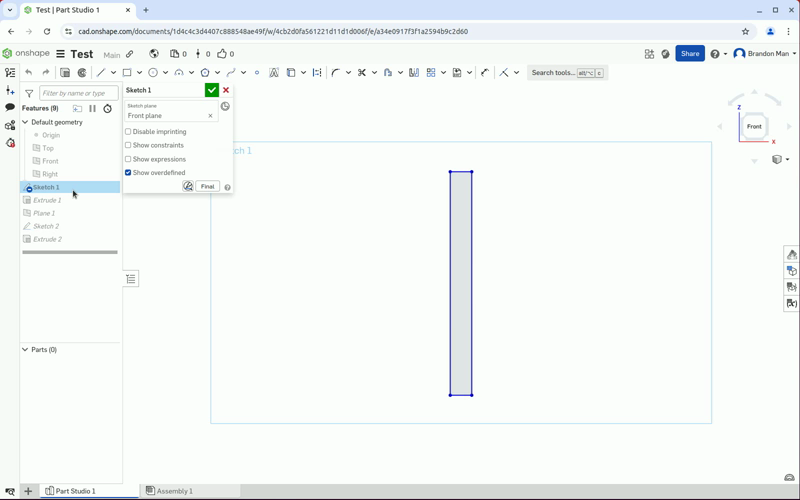
mouse_move(229, 92)
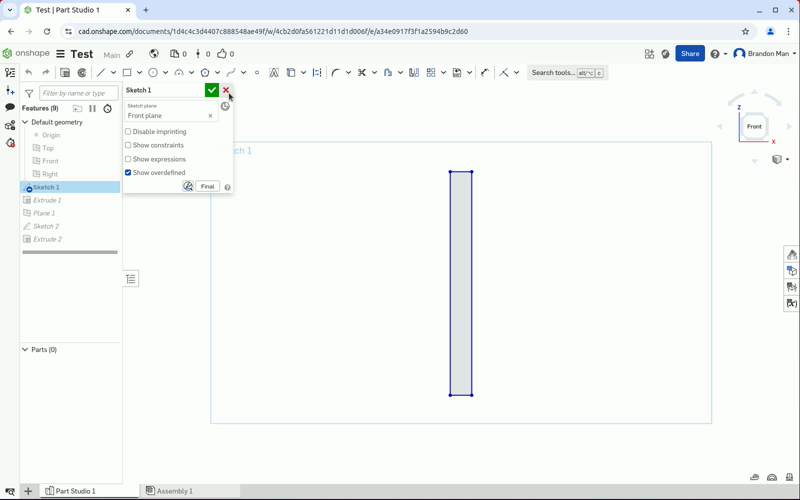
click(229, 92)
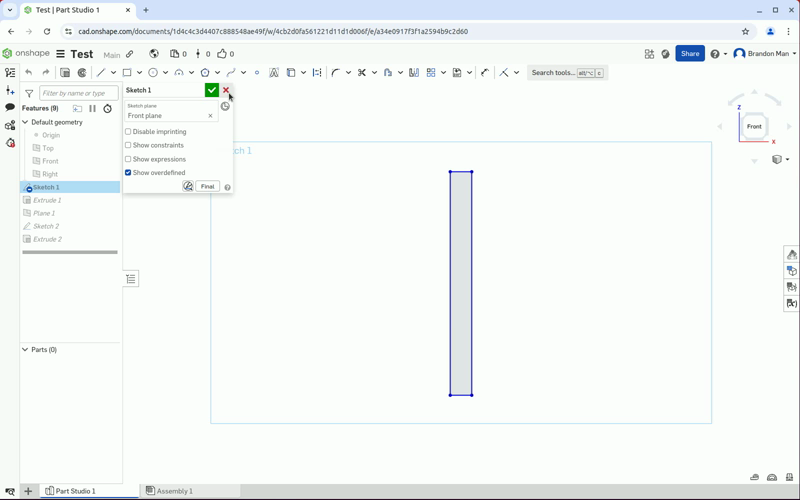
key(shift+s)
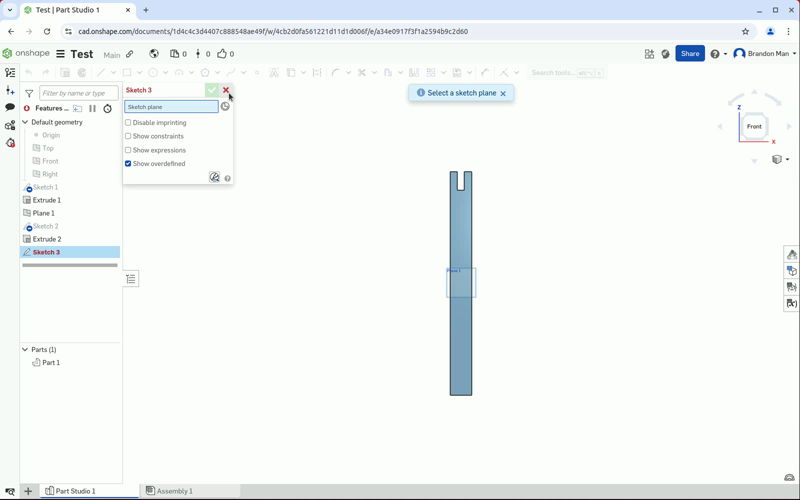
mouse_move(73, 163)
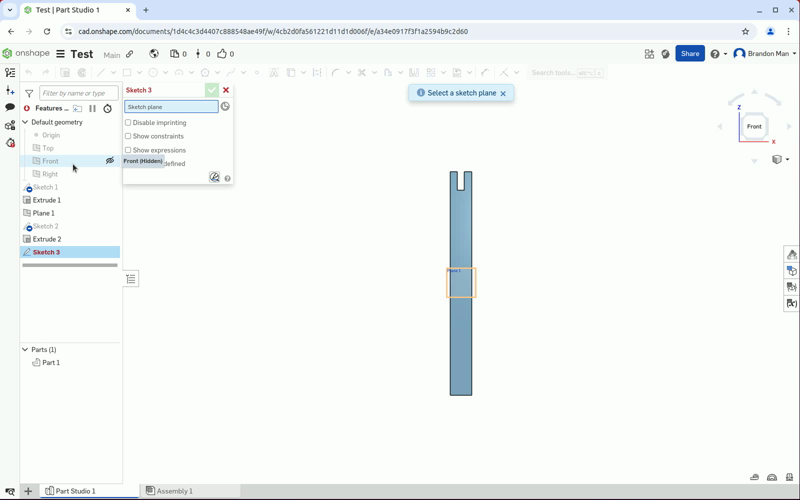
click(73, 163)
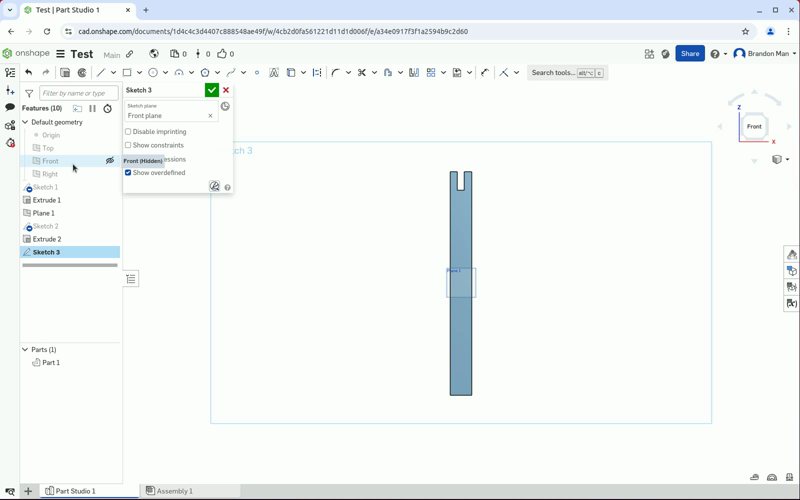
mouse_move(73, 352)
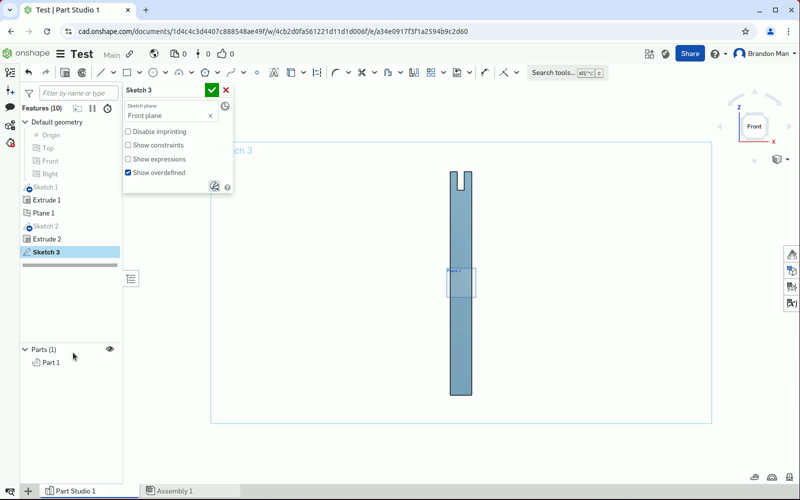
key(y)
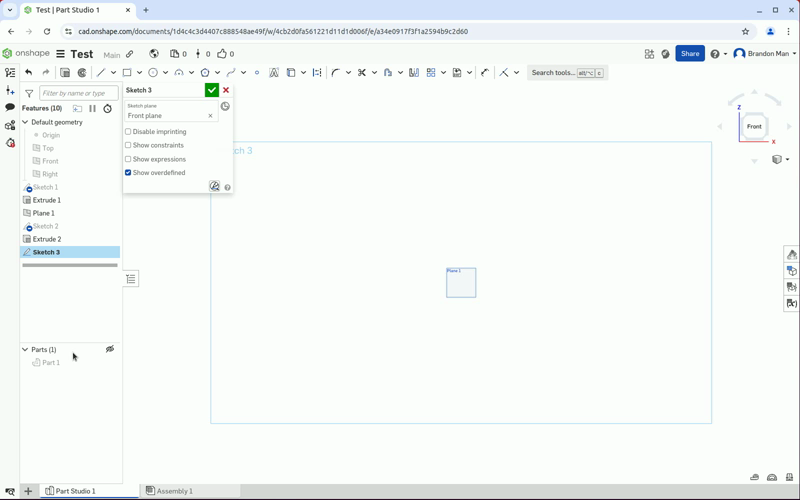
key(l)
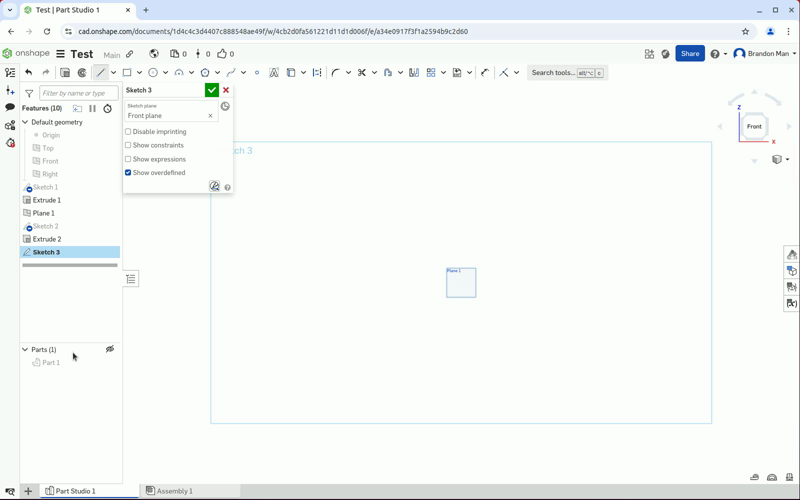
key_down(shift)
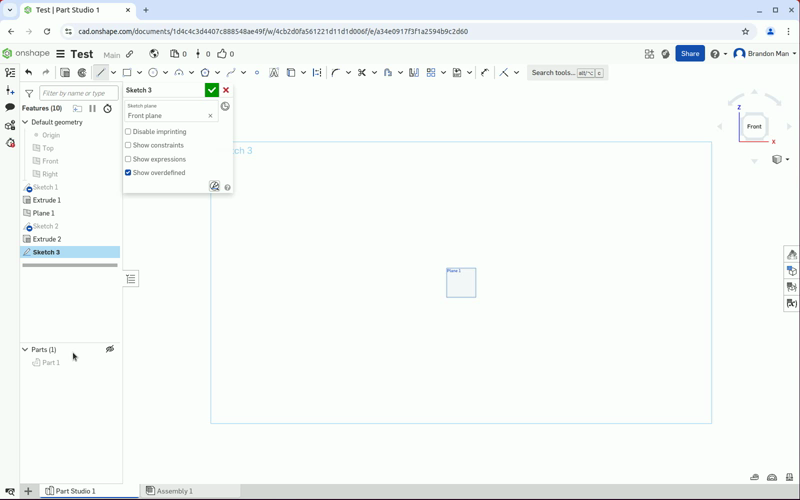
mouse_move(457, 293)
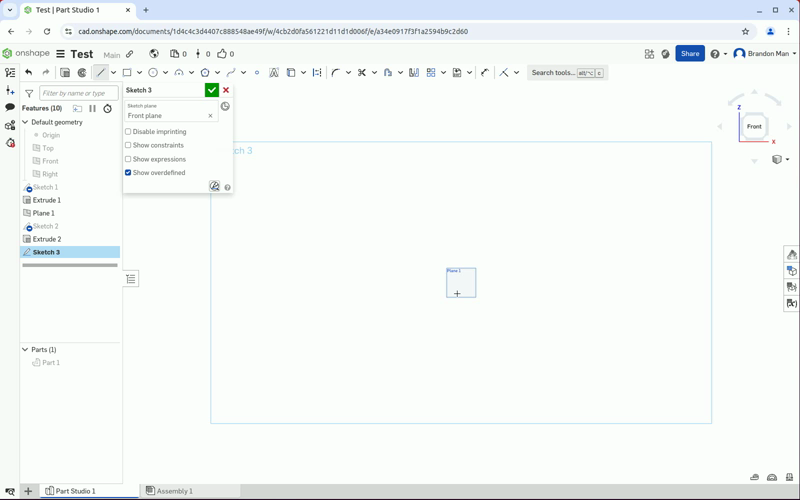
click(457, 293)
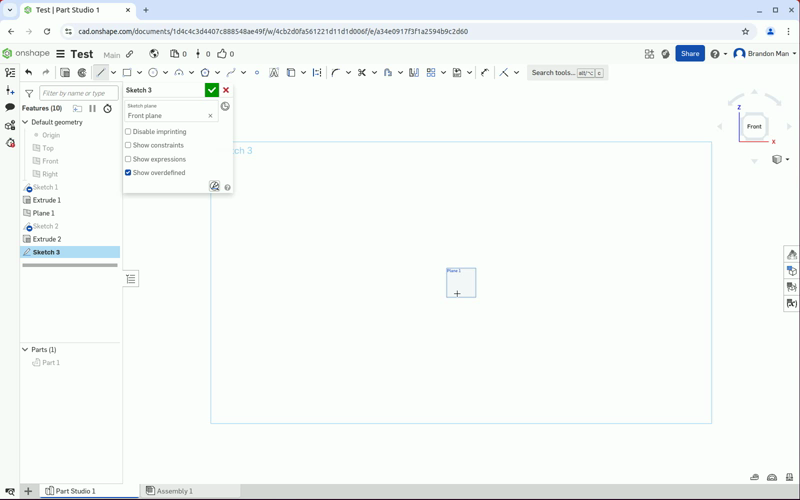
key_up(shift)
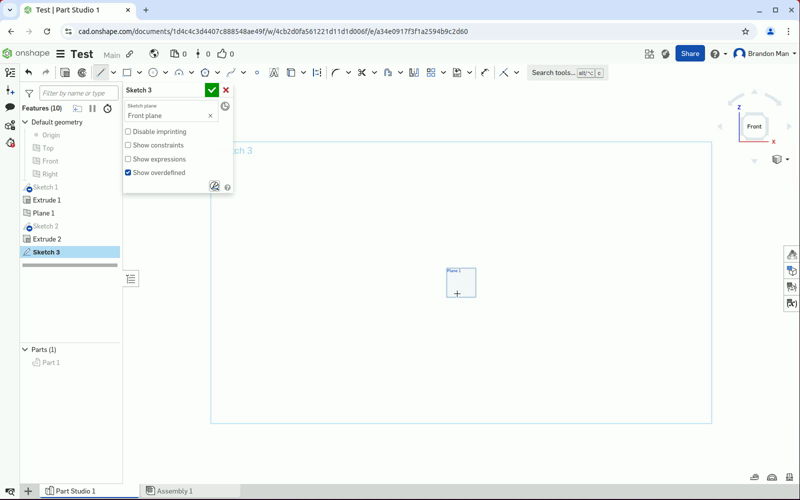
key_down(shift)
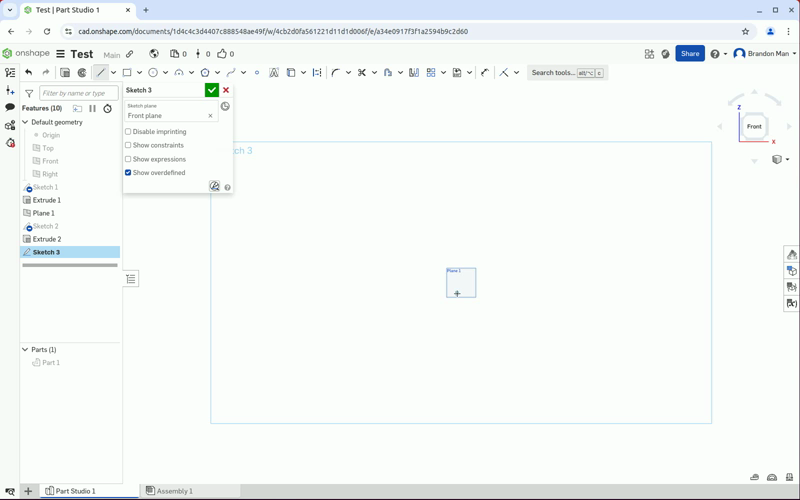
mouse_move(487, 293)
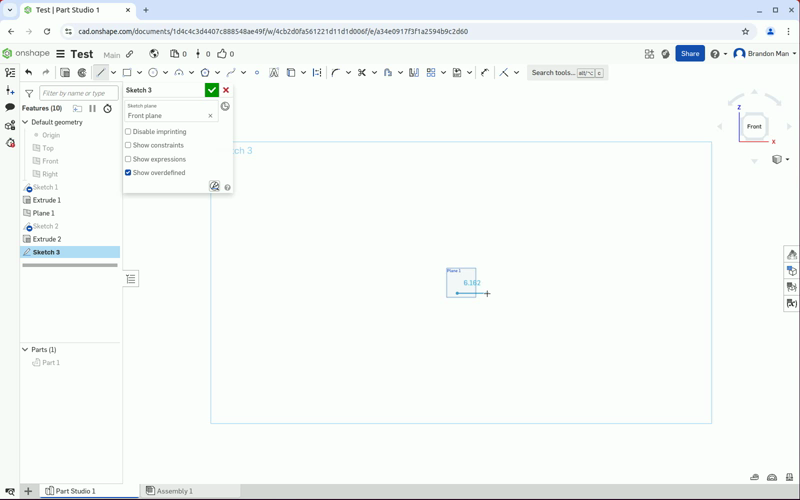
mouse_move(464, 293)
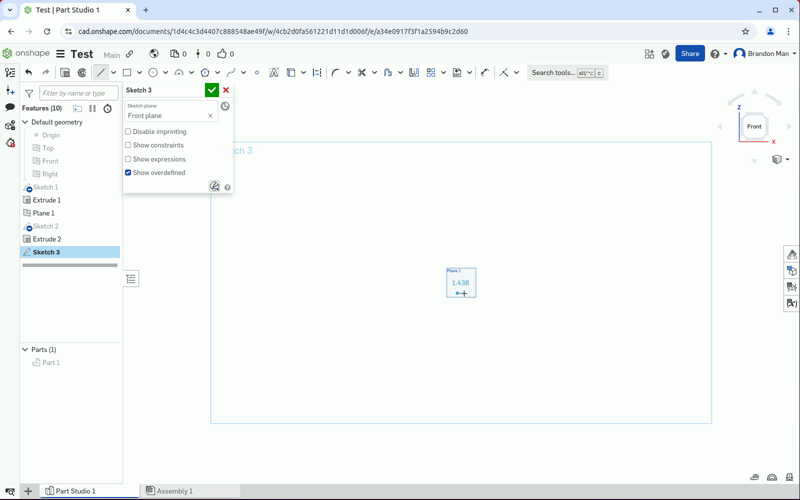
scroll(6)
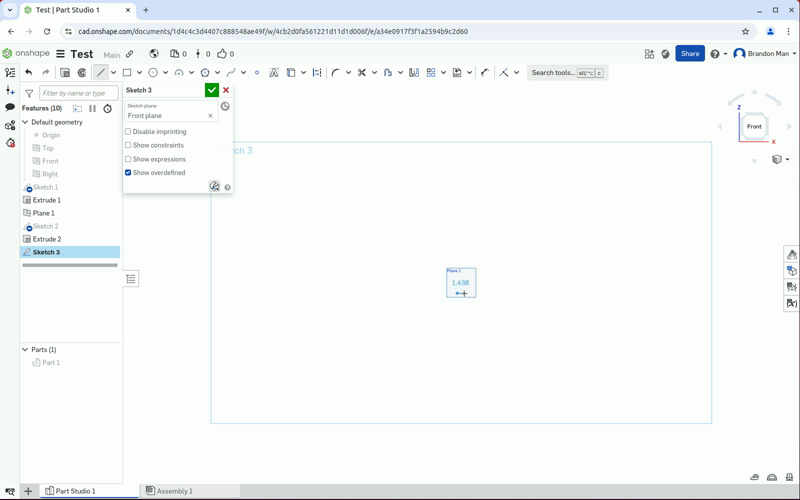
scroll(6)
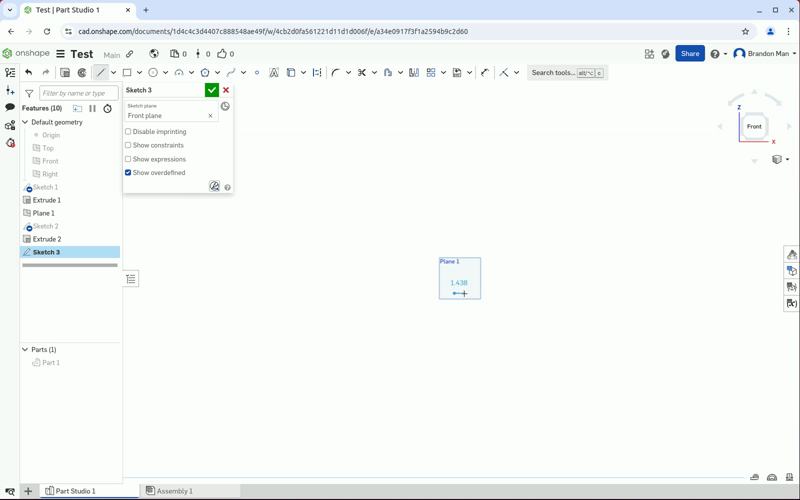
scroll(6)
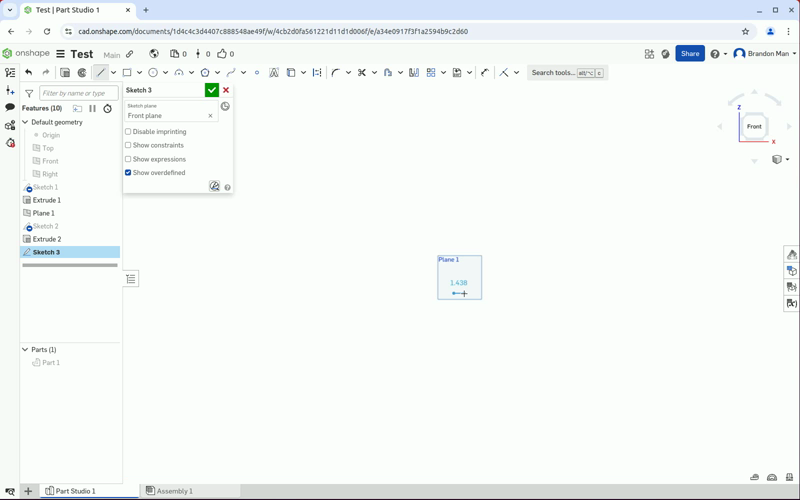
scroll(6)
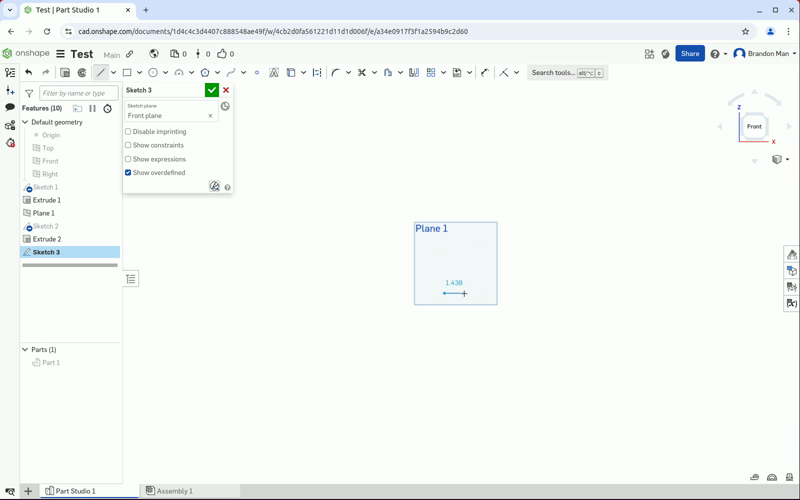
scroll(6)
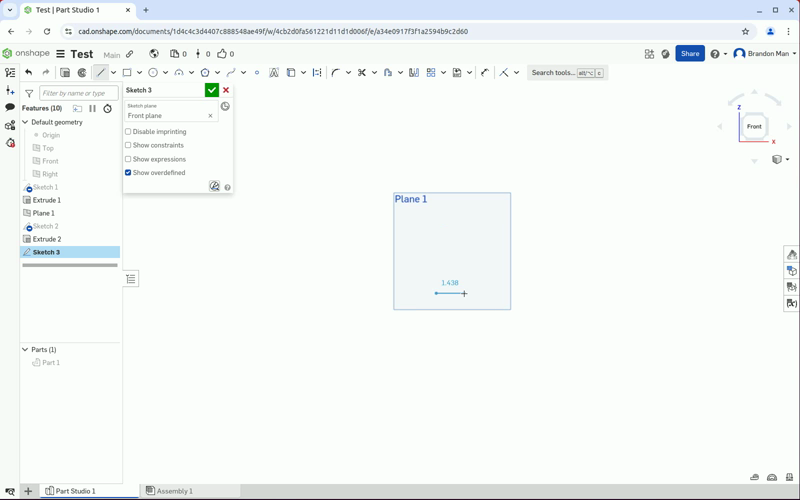
scroll(6)
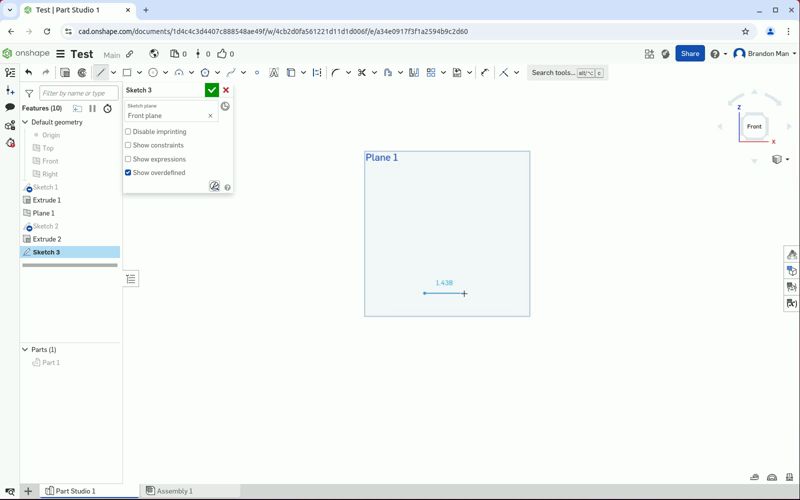
scroll(6)
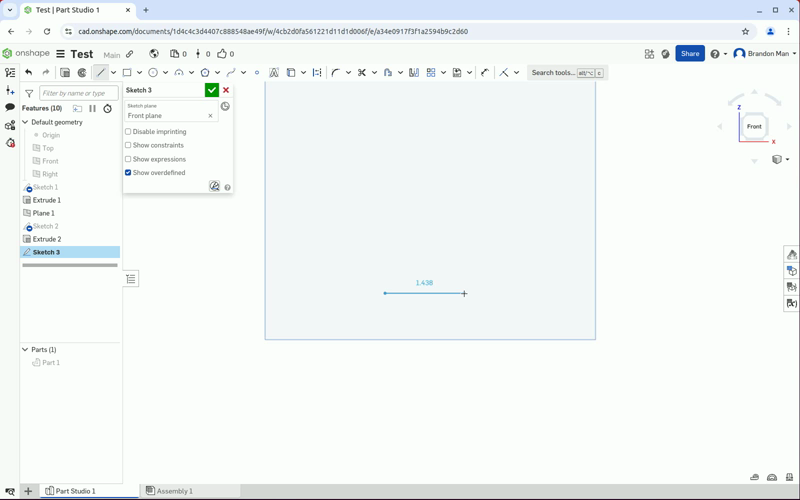
click(464, 293)
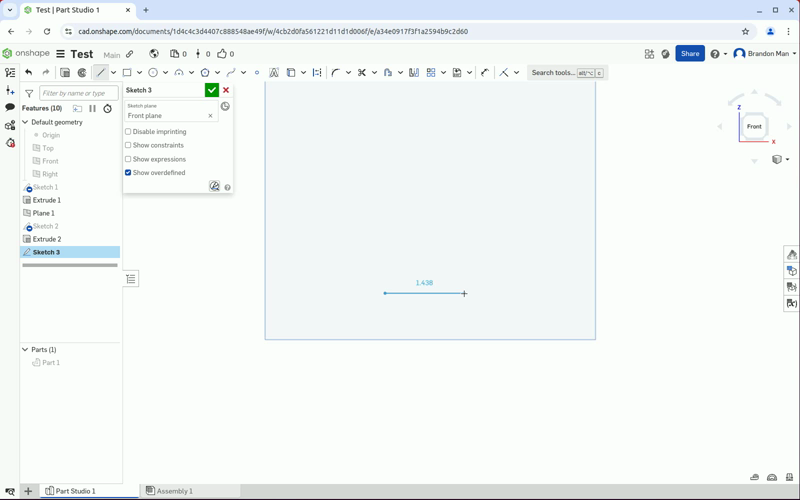
scroll(-6)
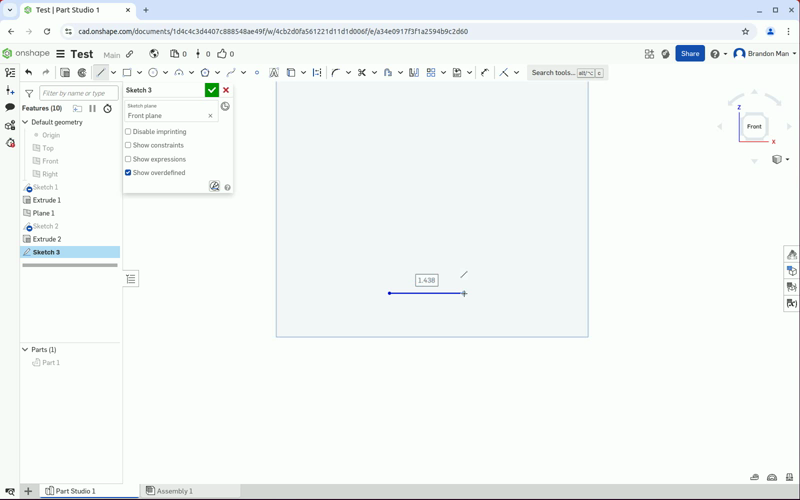
scroll(-6)
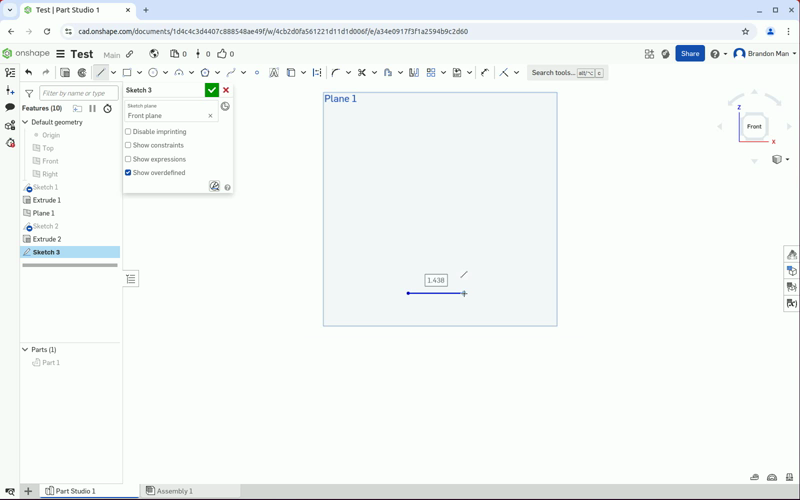
scroll(-6)
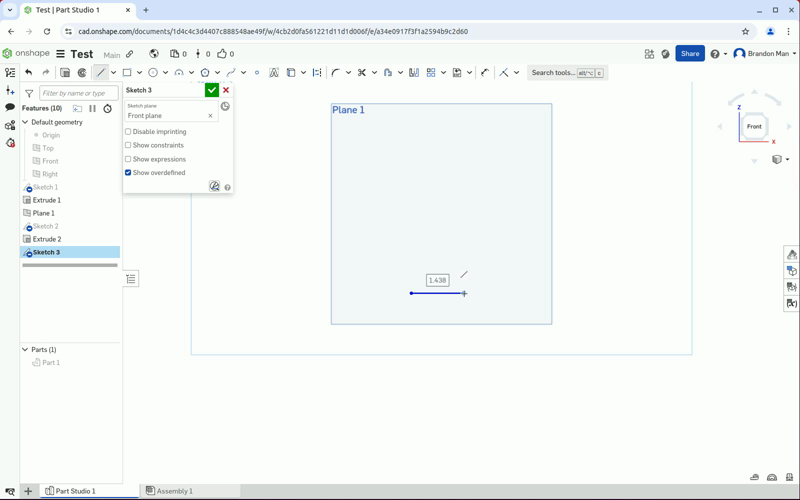
scroll(-6)
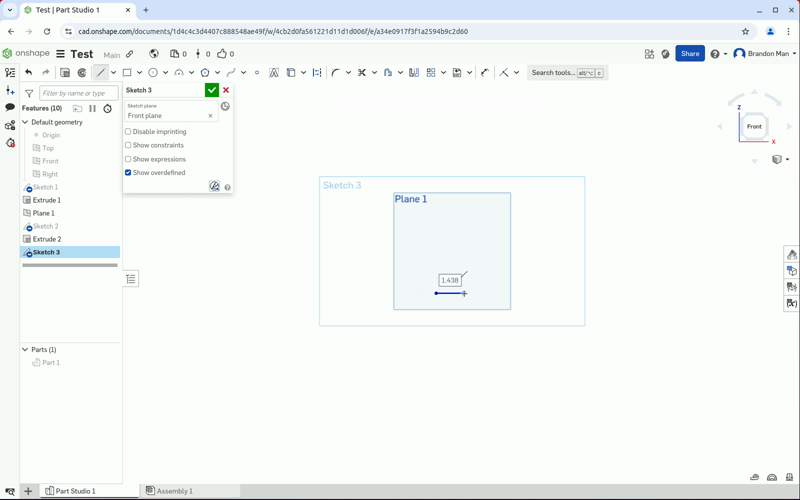
scroll(-6)
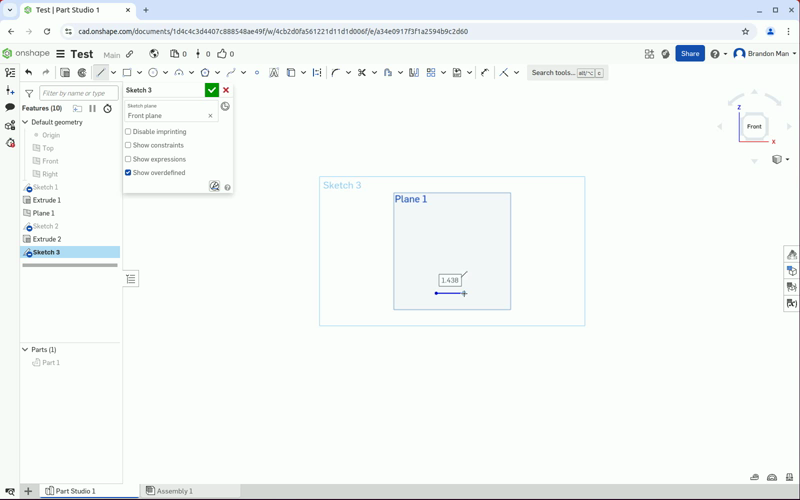
scroll(-6)
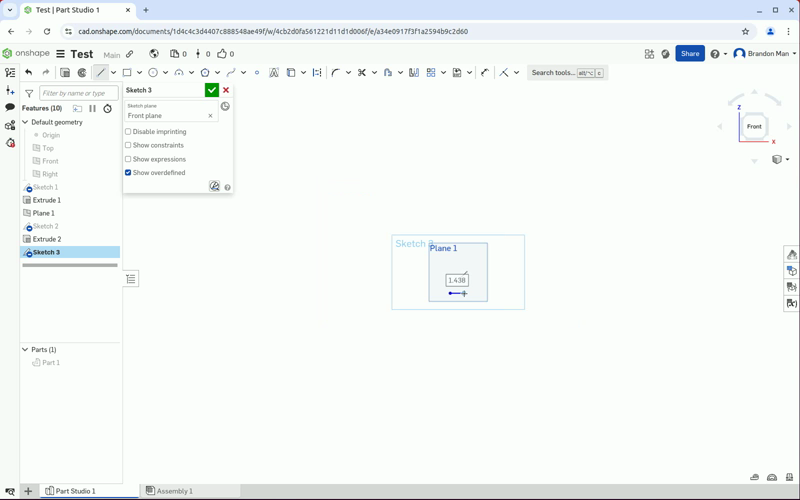
scroll(-6)
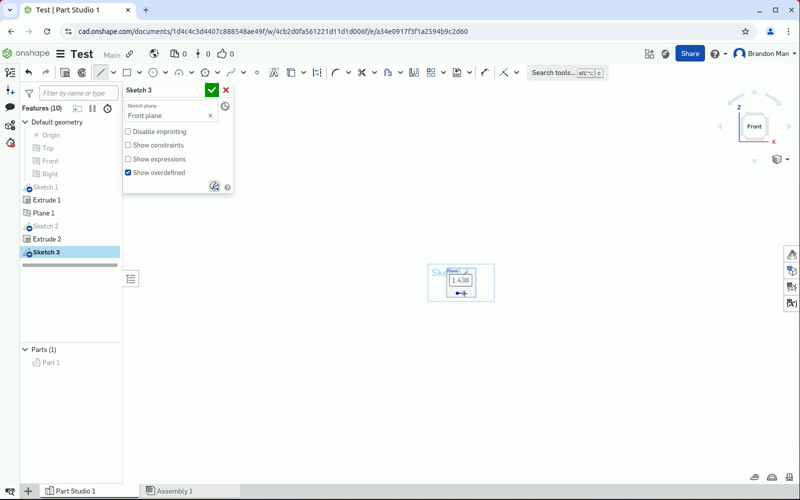
key_up(shift)
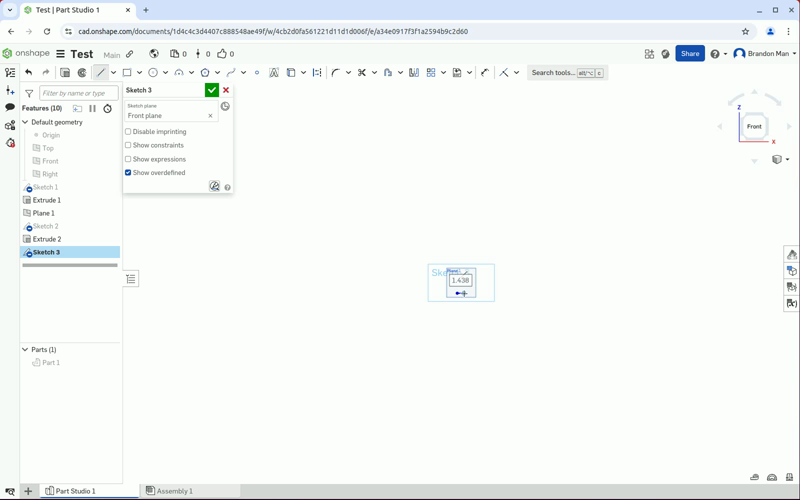
key_down(shift)
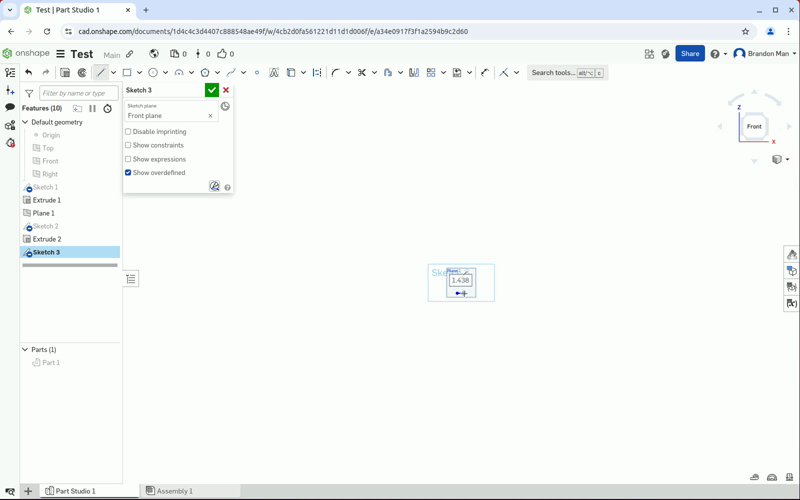
mouse_move(494, 293)
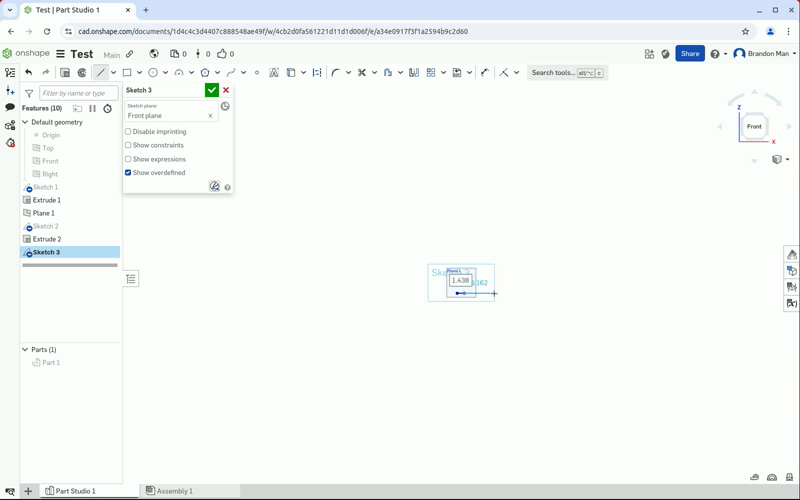
mouse_move(464, 272)
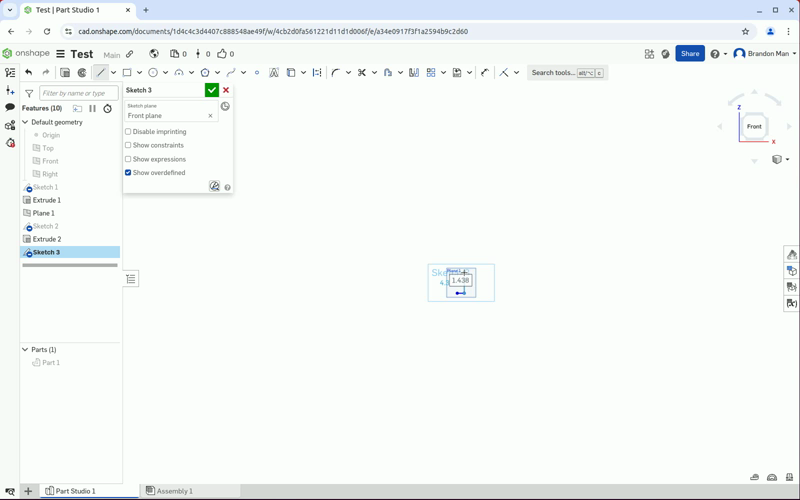
click(464, 272)
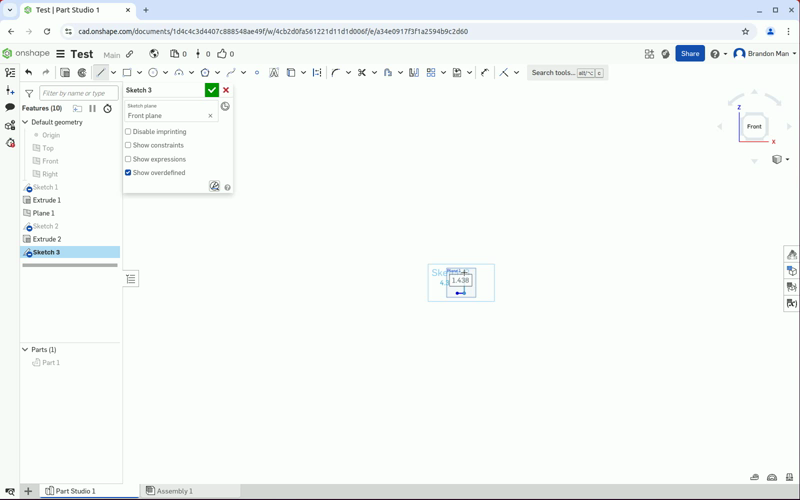
key_up(shift)
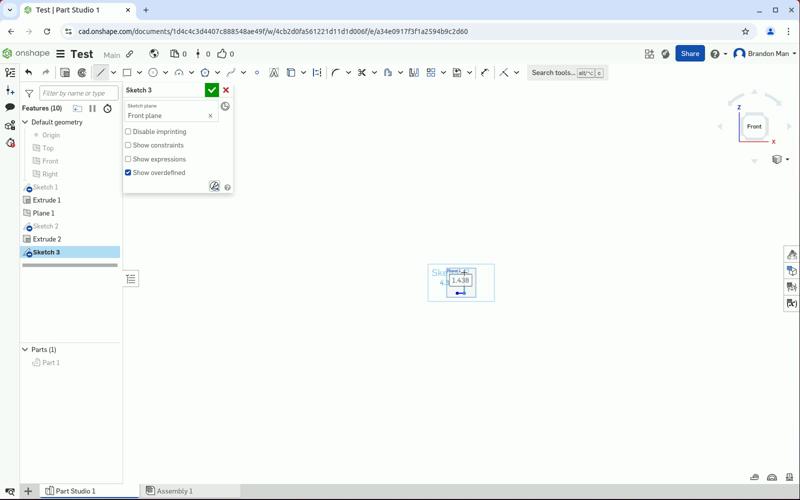
key_down(shift)
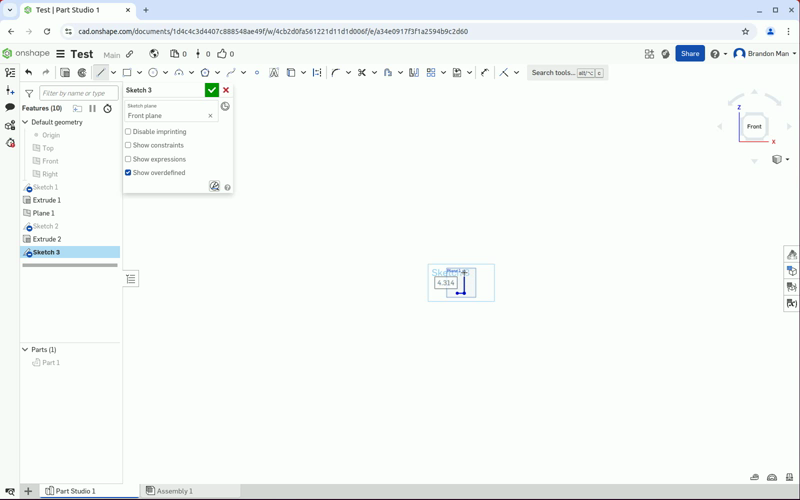
mouse_move(494, 272)
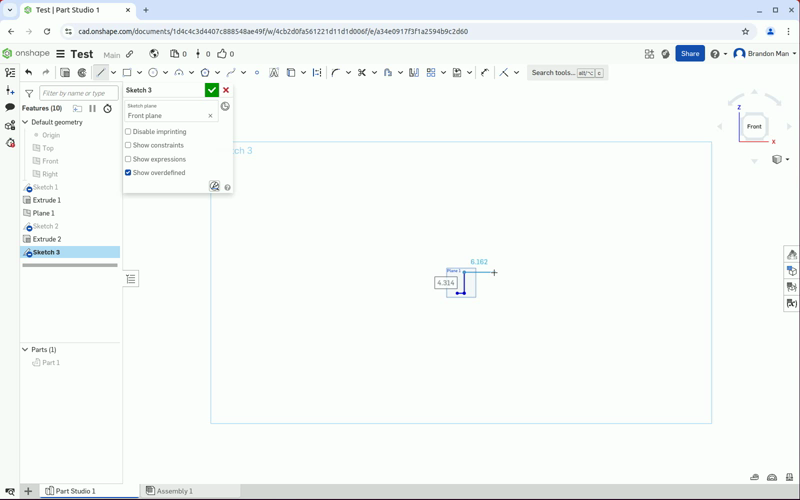
mouse_move(457, 272)
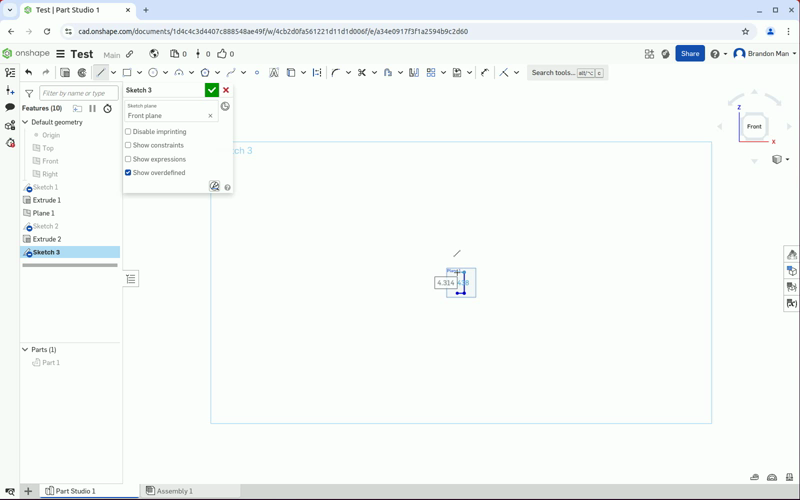
scroll(6)
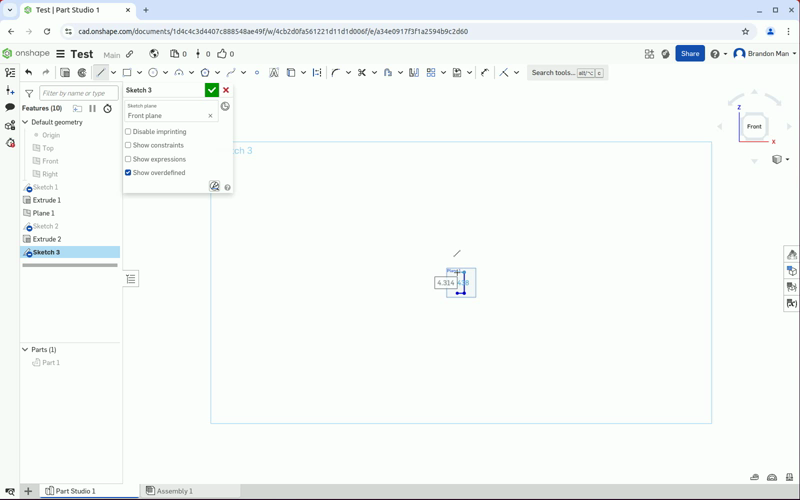
scroll(6)
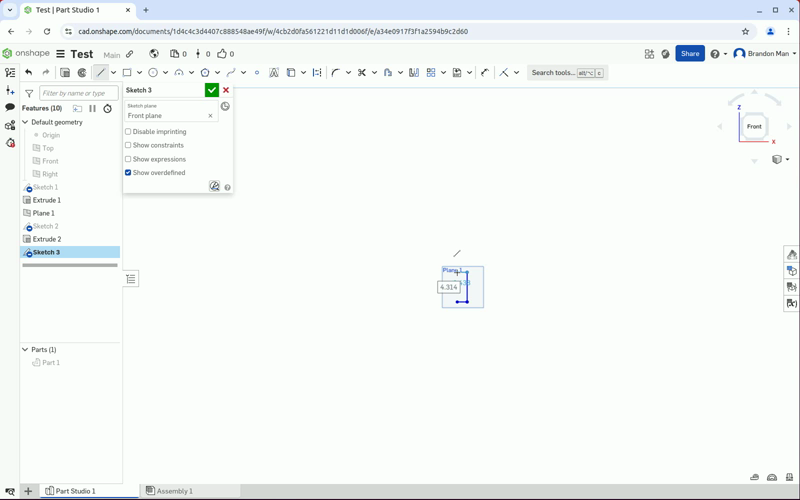
scroll(6)
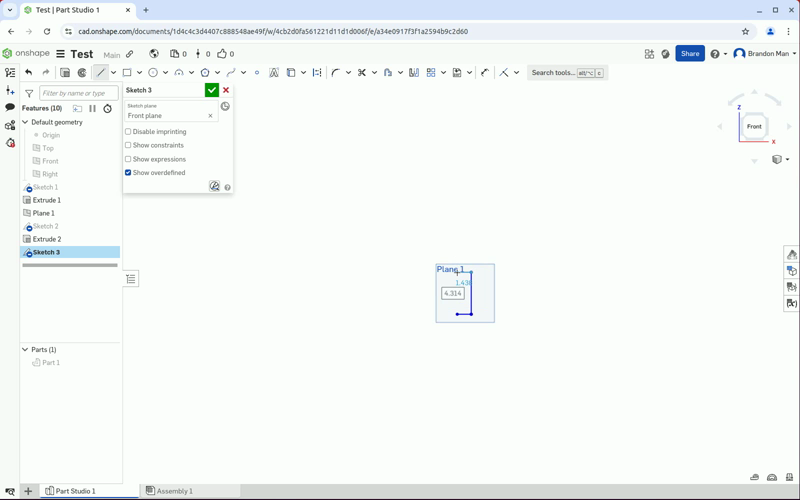
scroll(6)
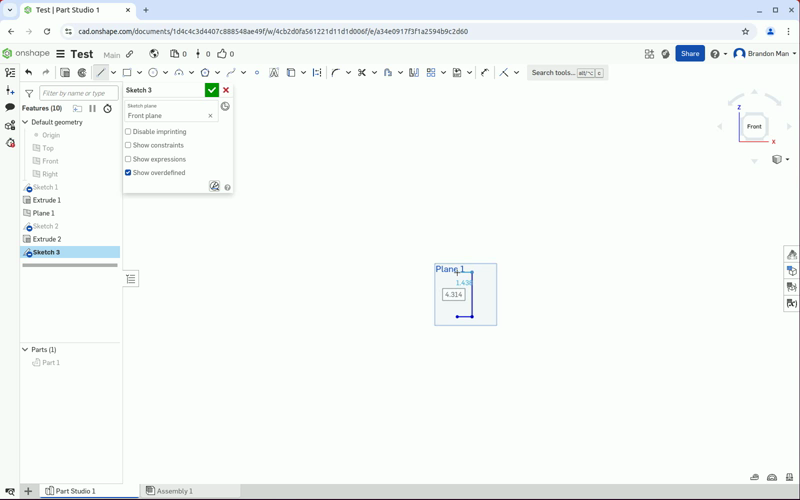
scroll(6)
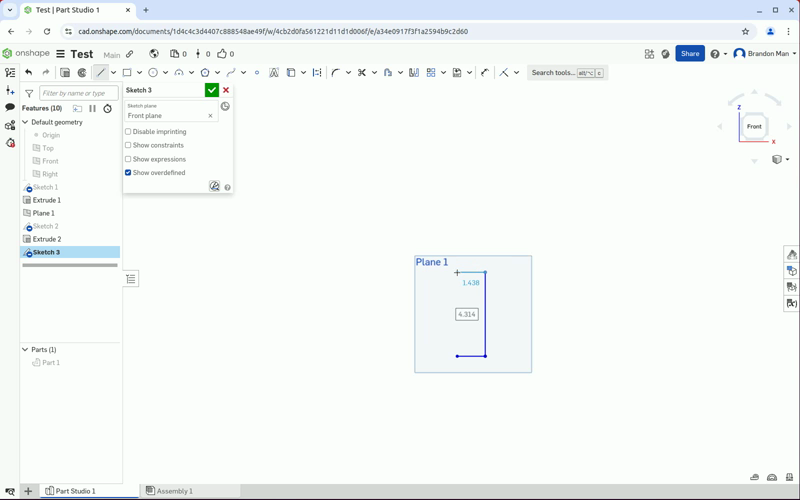
scroll(6)
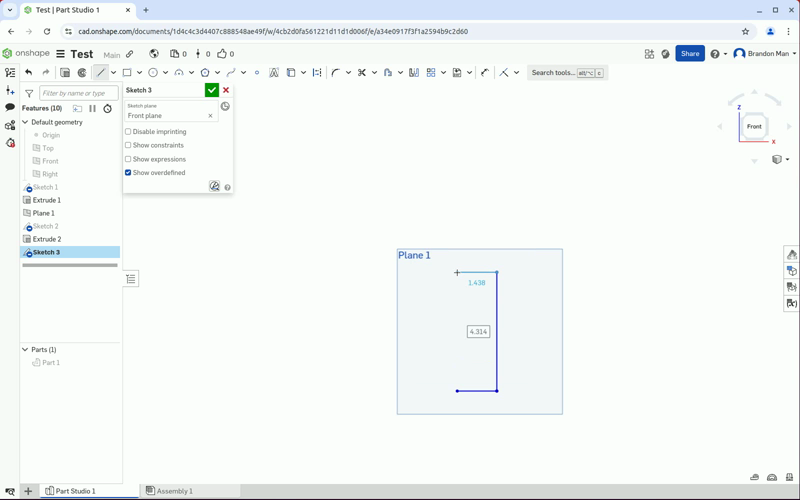
scroll(6)
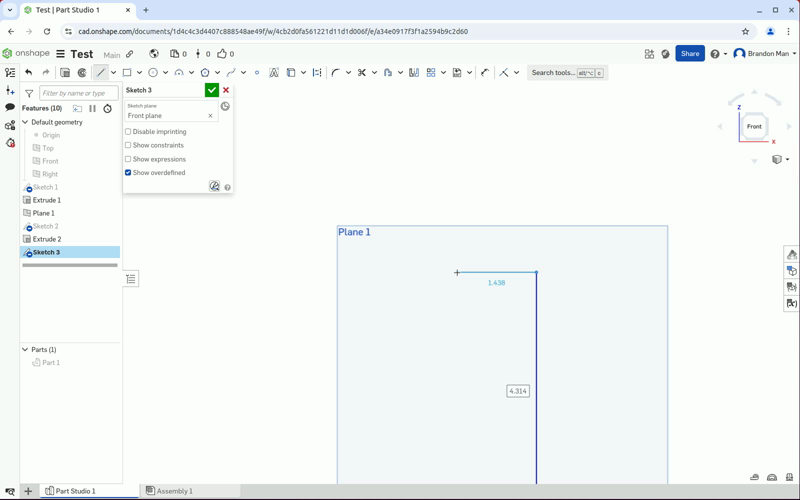
click(457, 272)
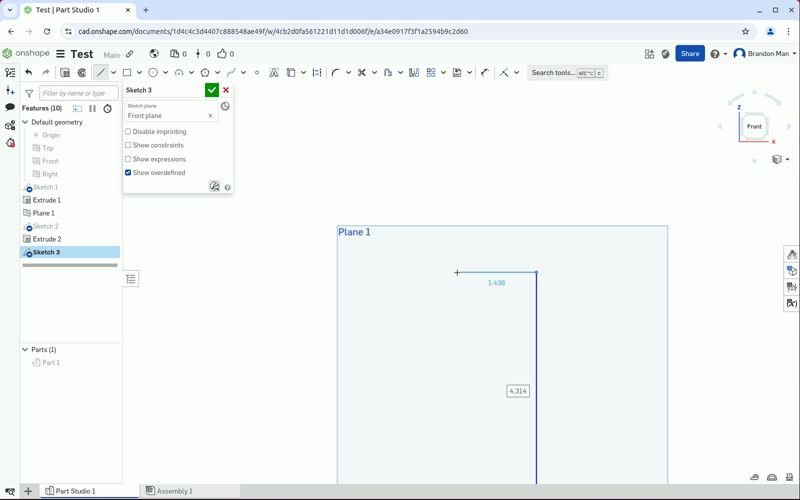
scroll(-6)
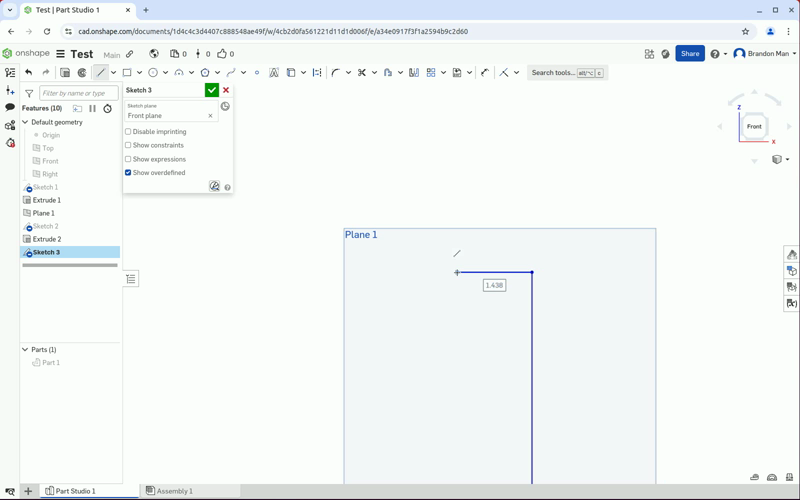
scroll(-6)
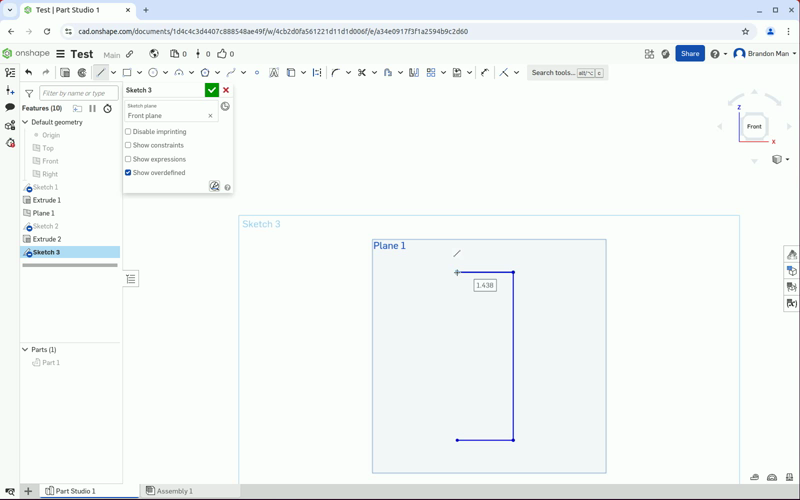
scroll(-6)
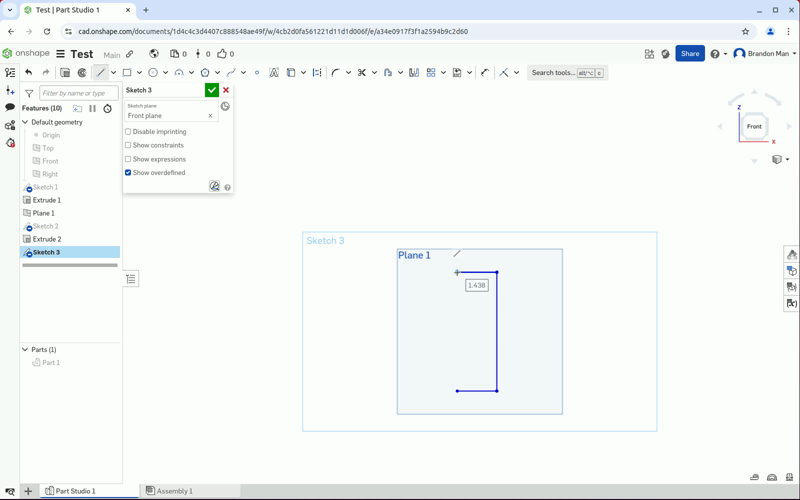
scroll(-6)
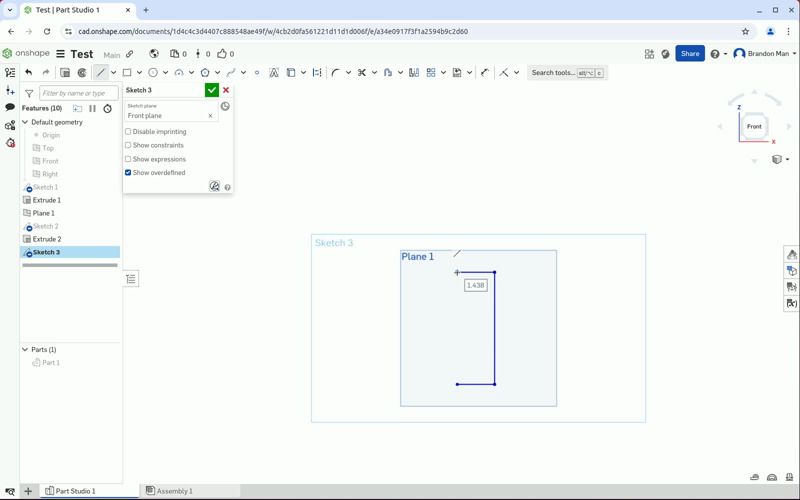
scroll(-6)
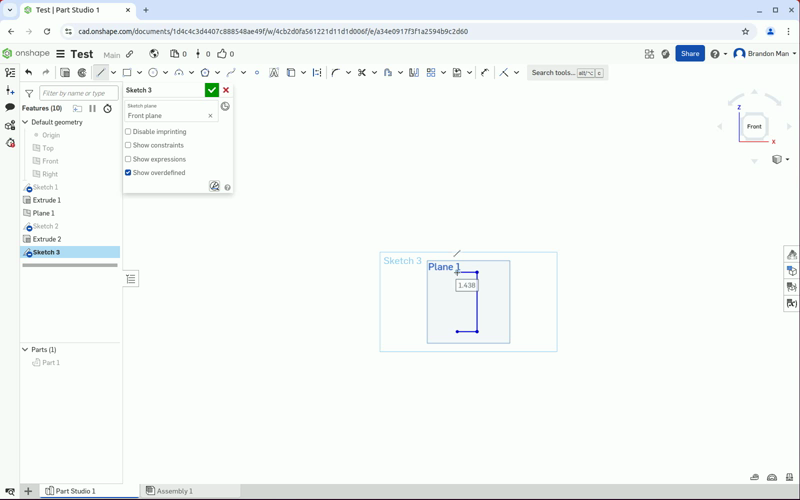
scroll(-6)
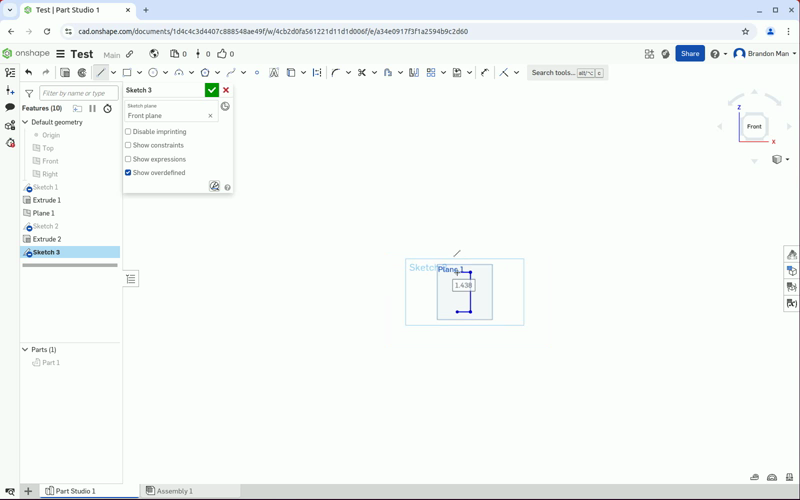
scroll(-6)
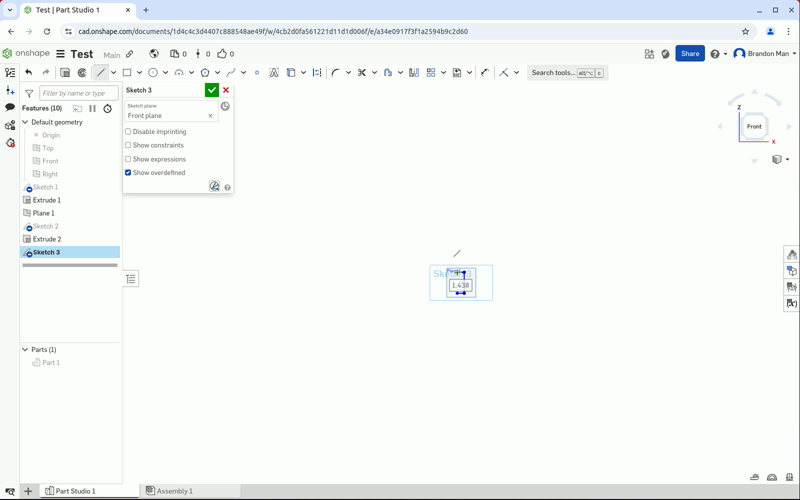
key_up(shift)
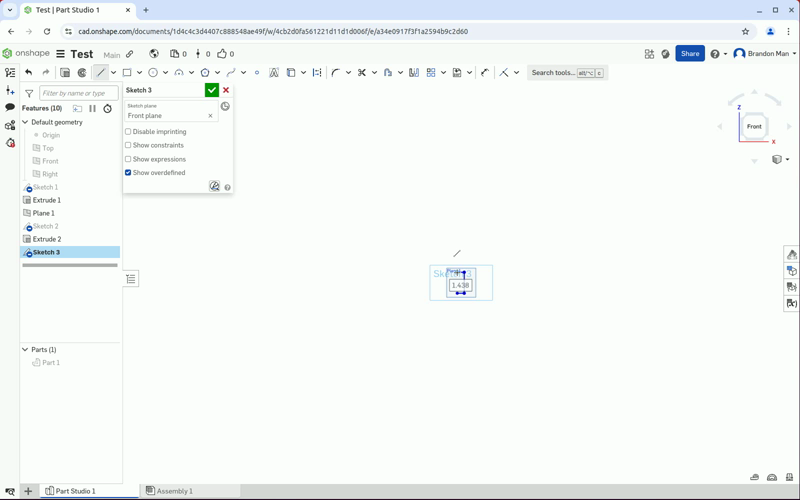
mouse_move(487, 272)
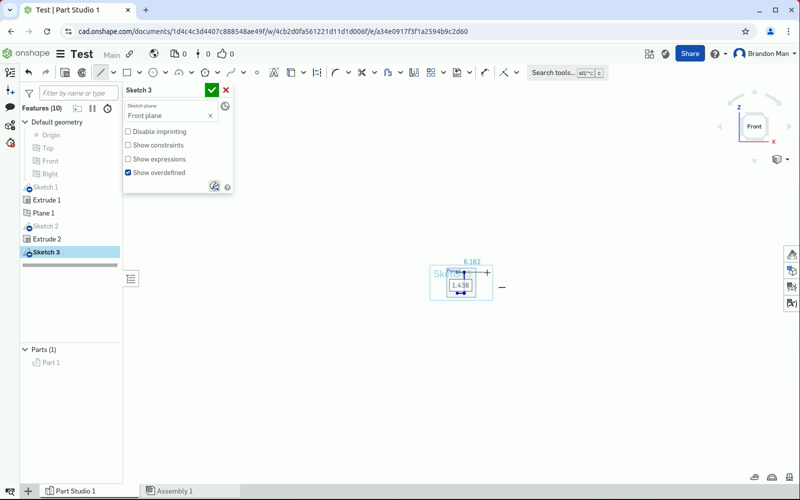
key_down(shift)
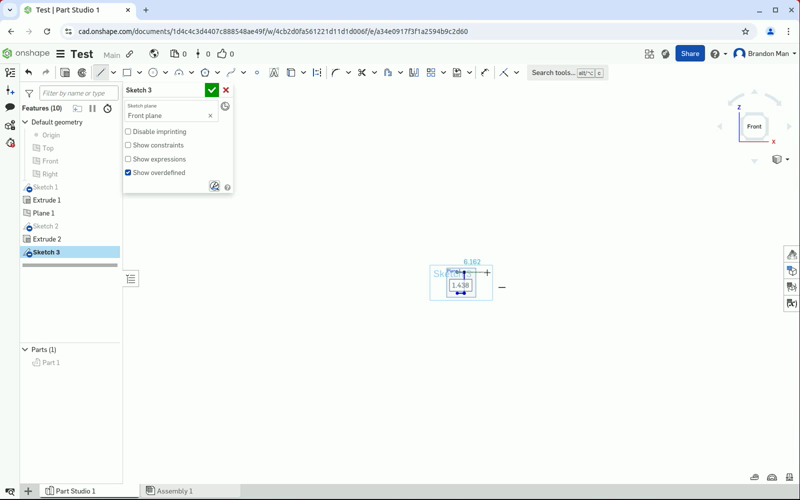
mouse_move(457, 293)
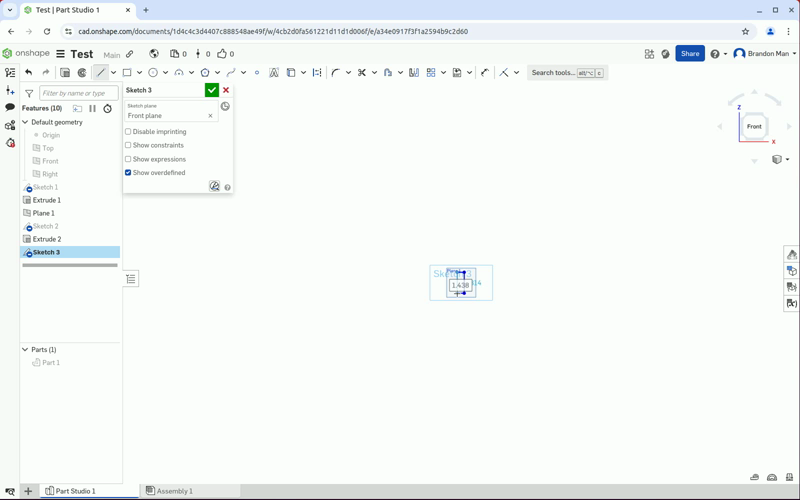
key_up(shift)
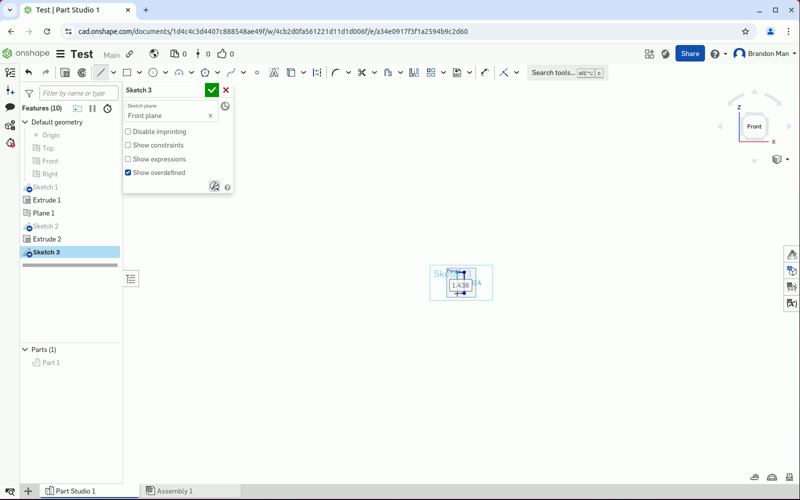
click(457, 293)
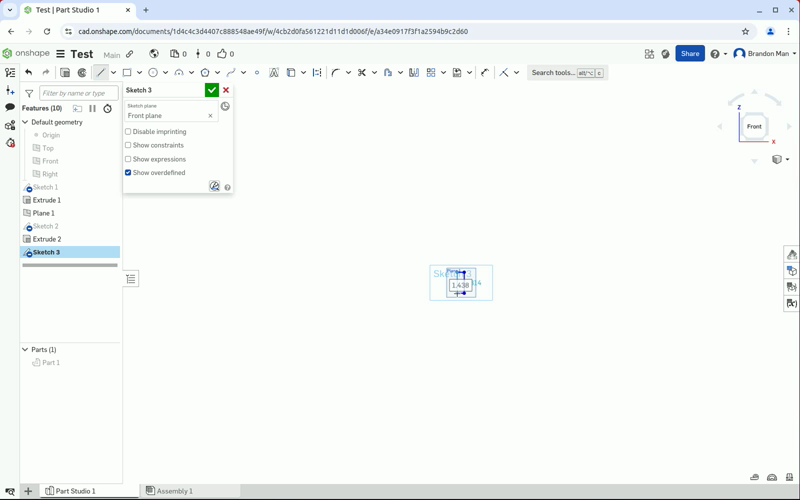
key(esc)
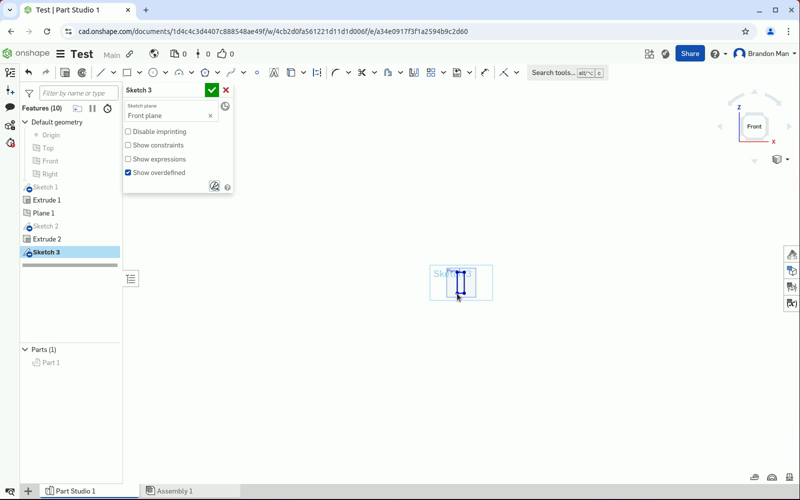
mouse_move(458, 292)
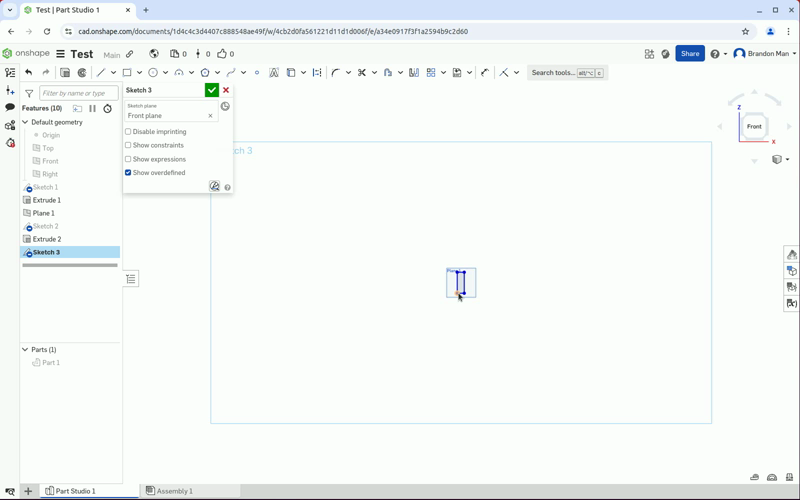
scroll(6)
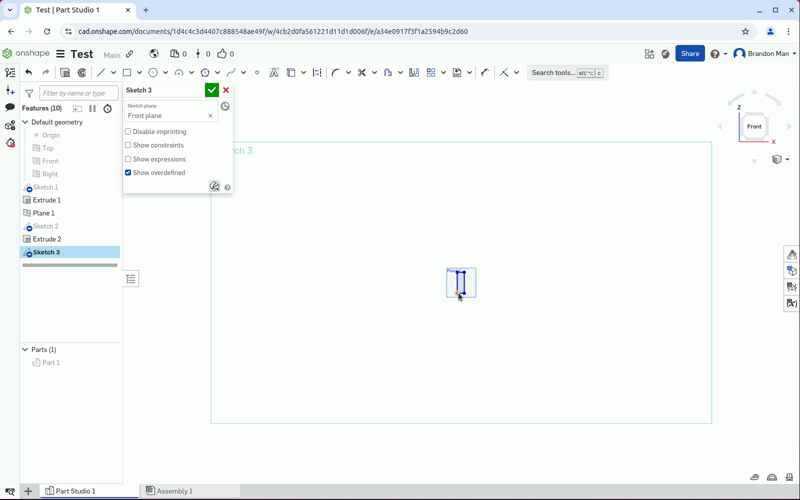
scroll(6)
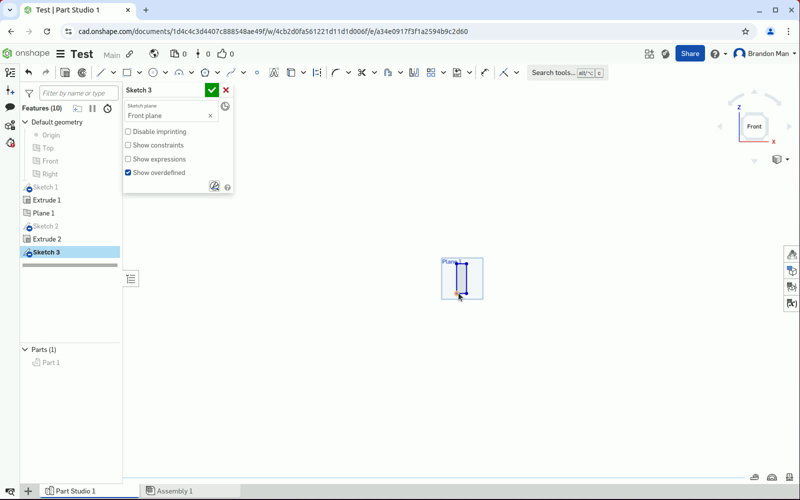
scroll(6)
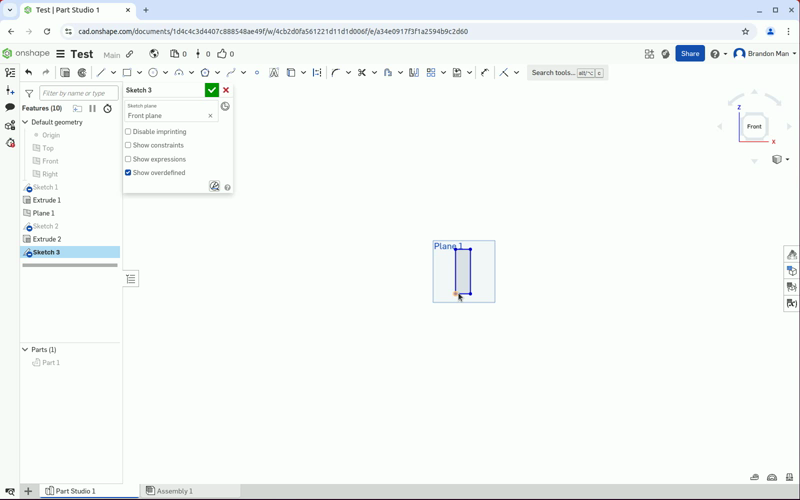
scroll(6)
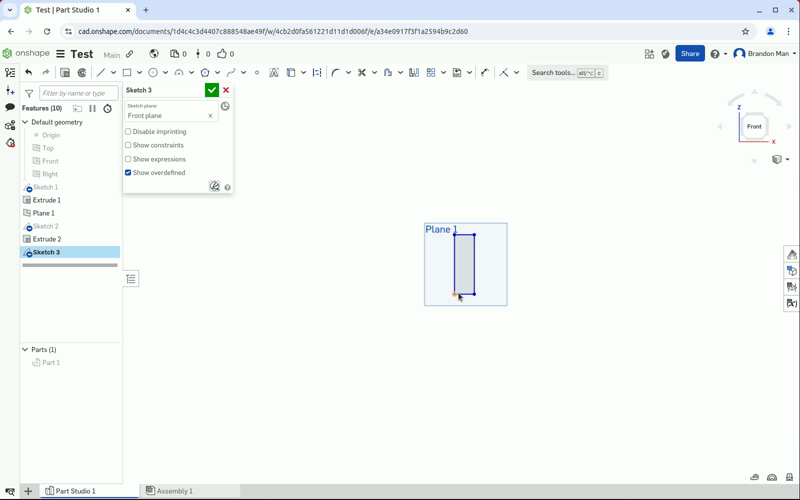
scroll(6)
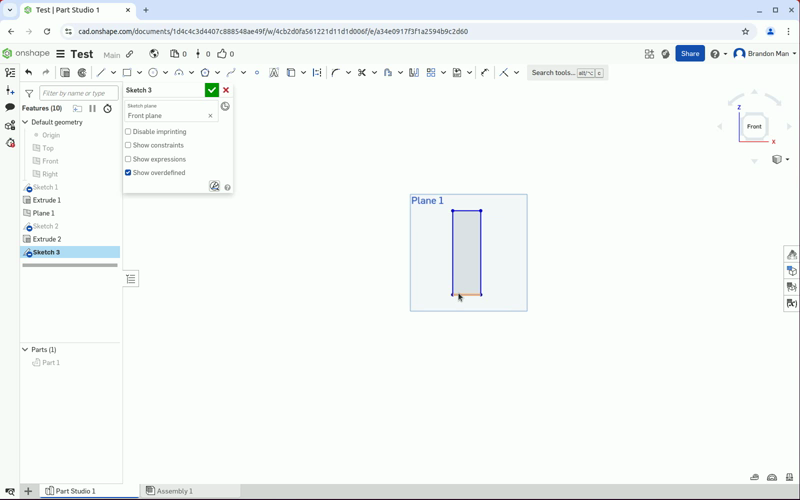
scroll(6)
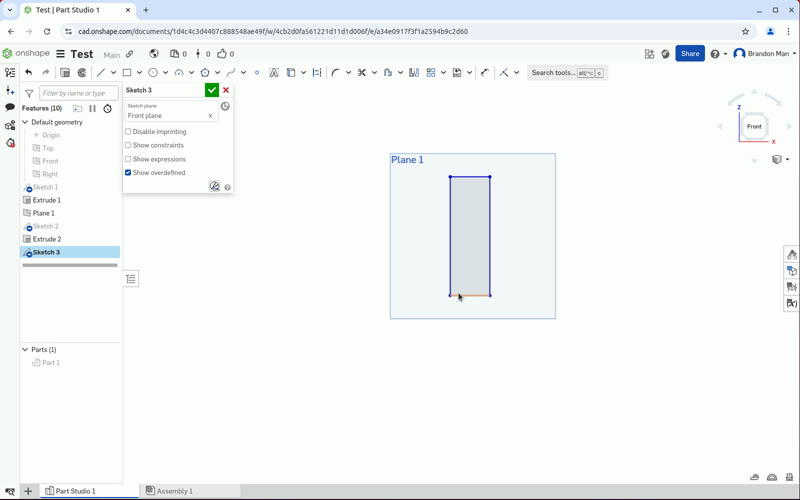
scroll(6)
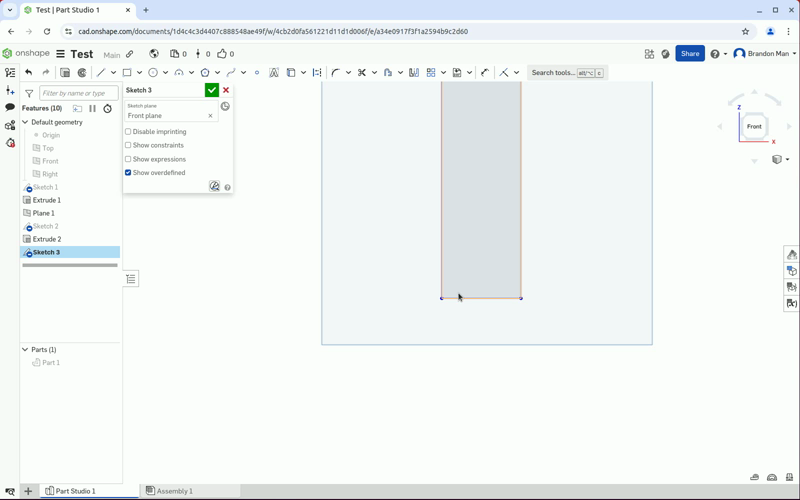
click(458, 292)
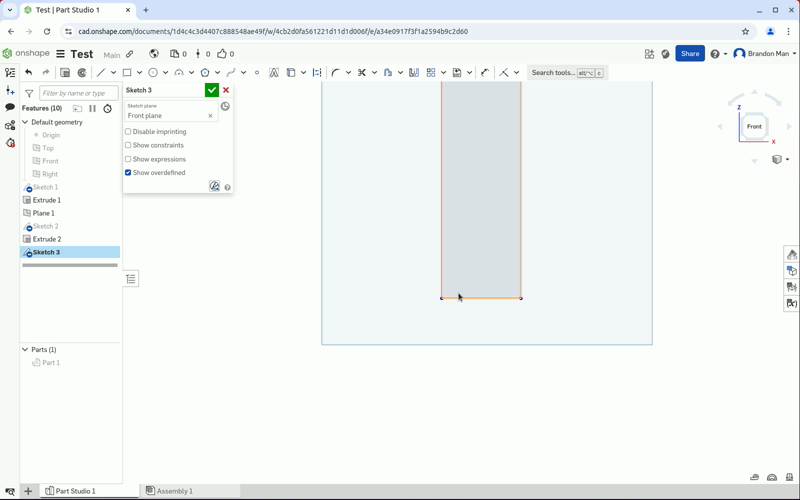
scroll(-6)
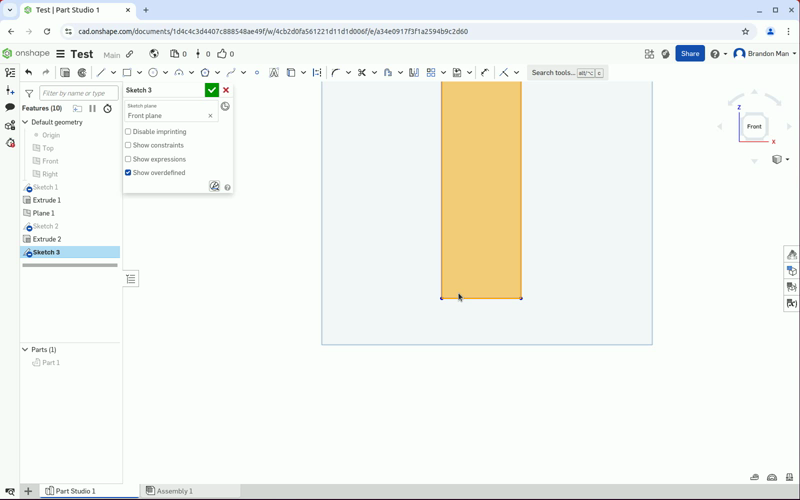
scroll(-6)
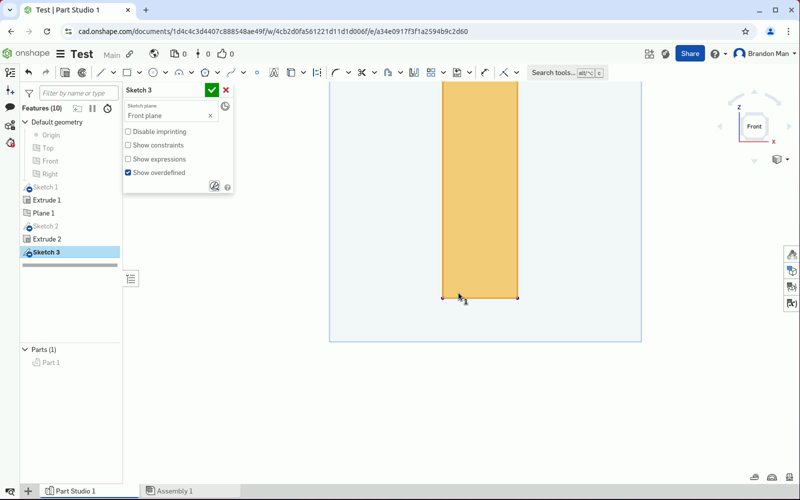
scroll(-6)
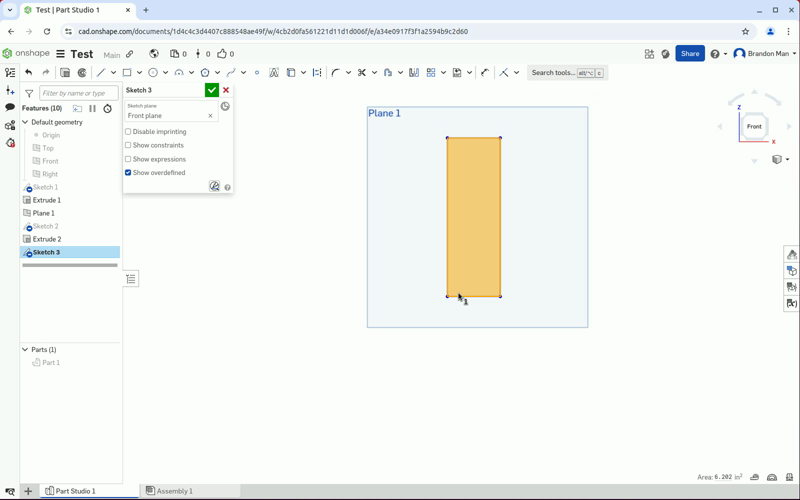
scroll(-6)
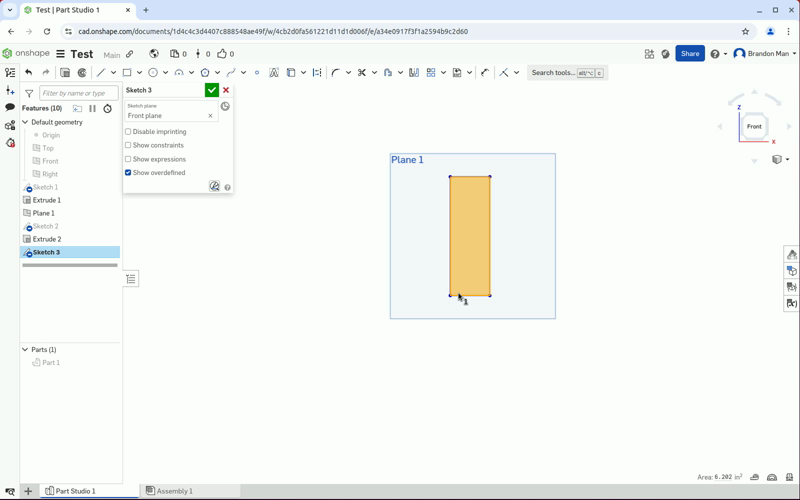
scroll(-6)
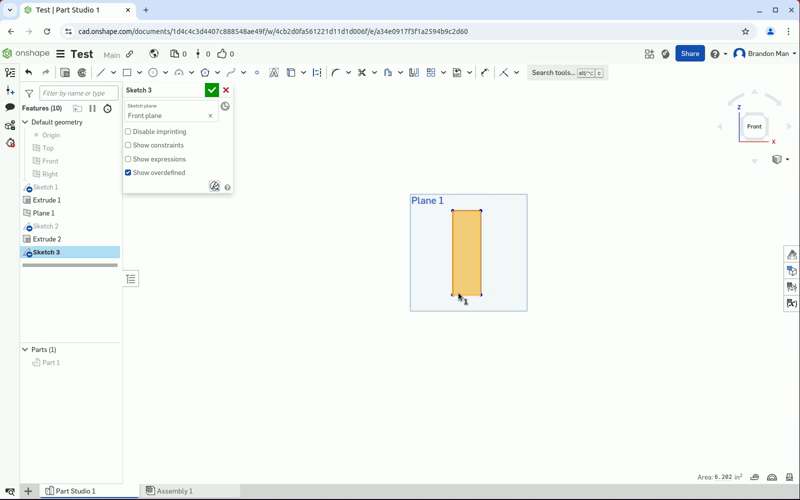
scroll(-6)
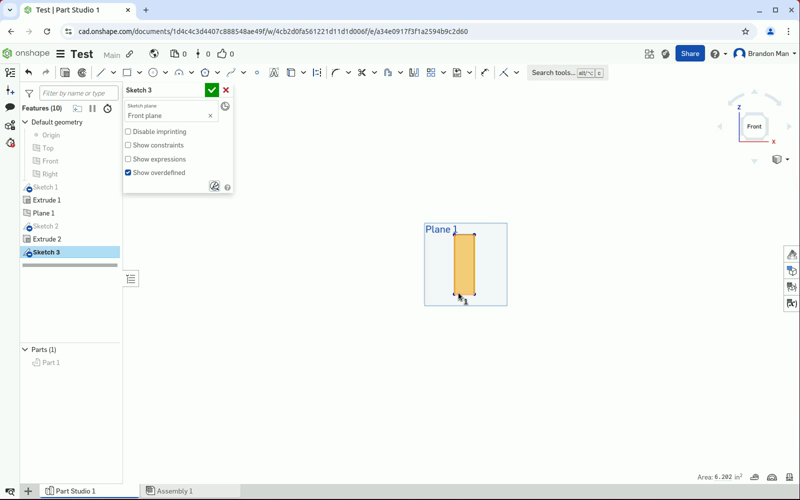
scroll(-6)
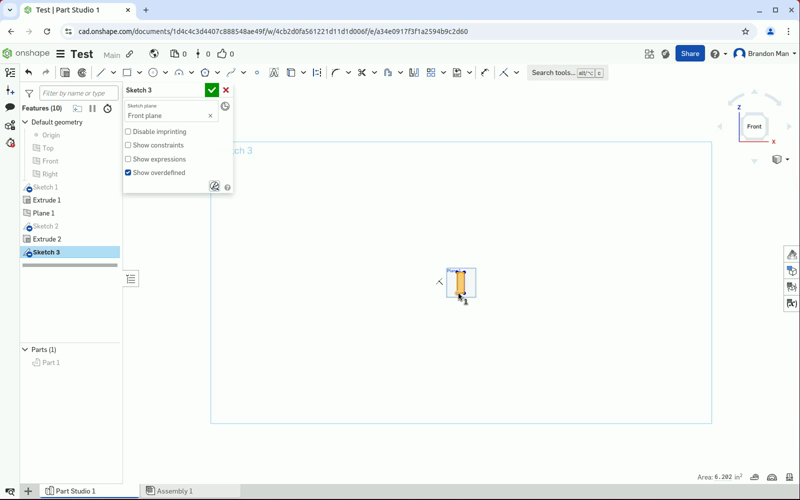
mouse_move(73, 352)
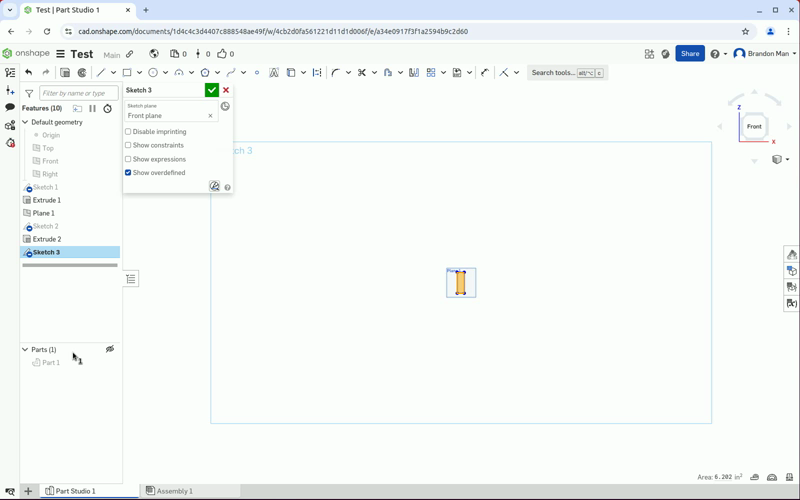
key(shift+y)
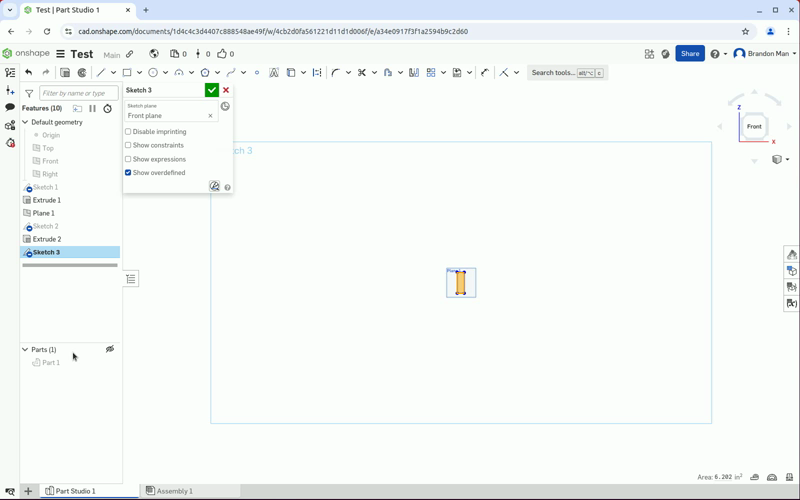
key(shift+e)
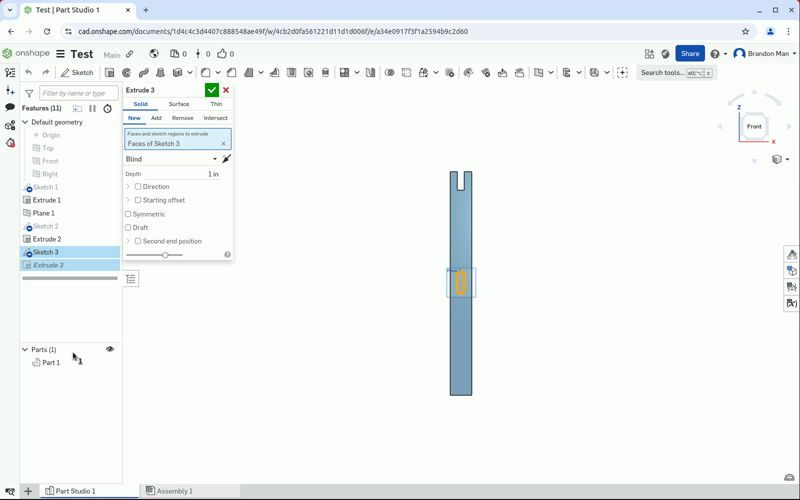
mouse_move(143, 106)
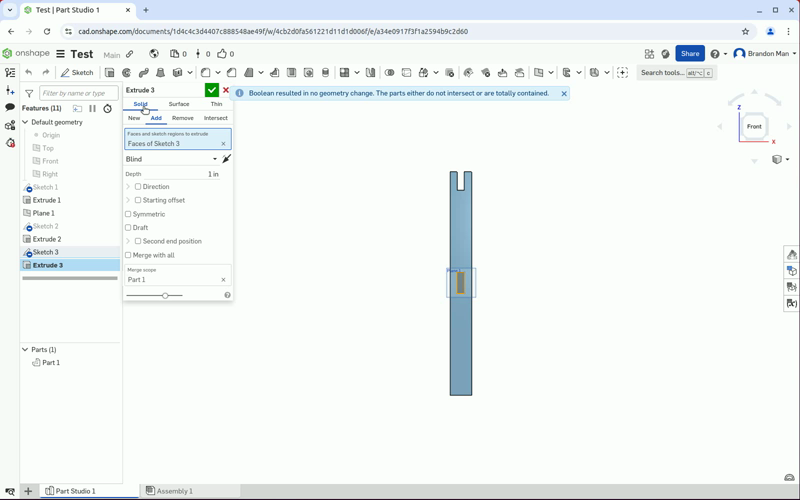
click(143, 106)
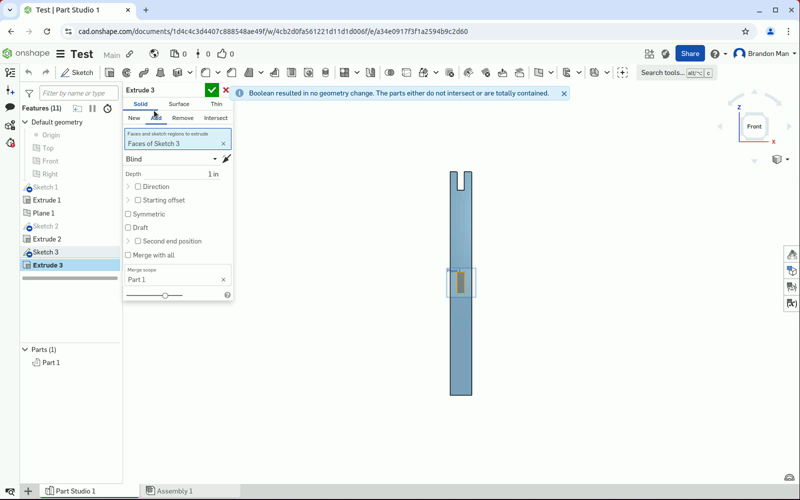
mouse_move(186, 120)
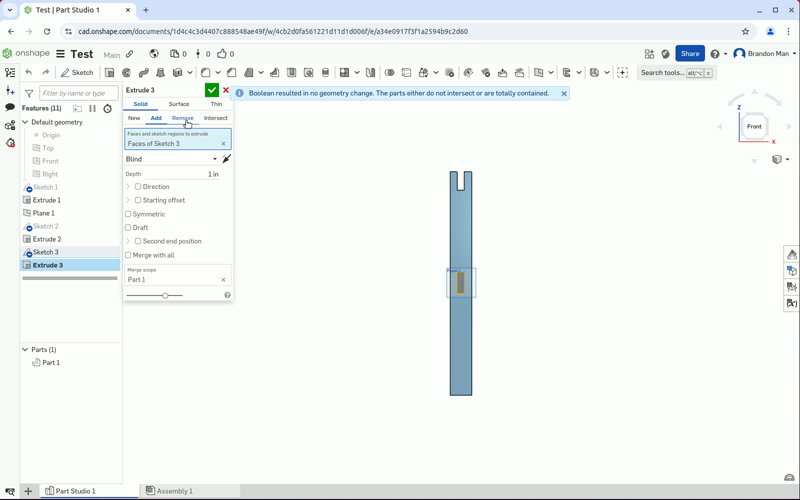
click(186, 120)
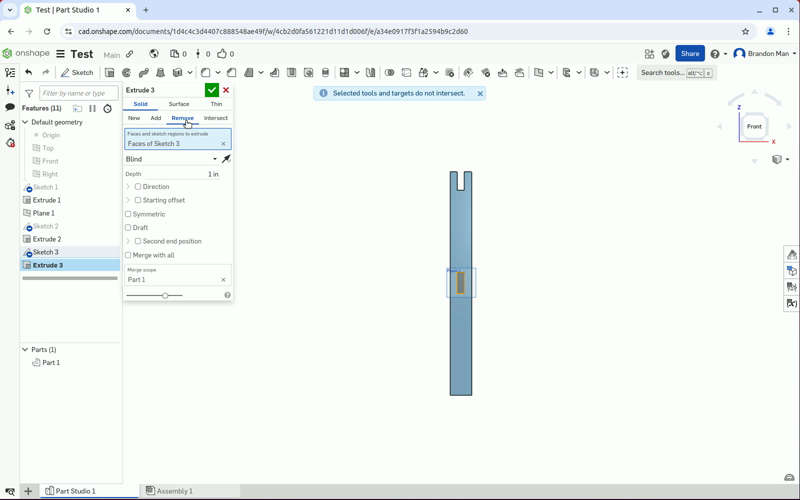
key(tab, 4)
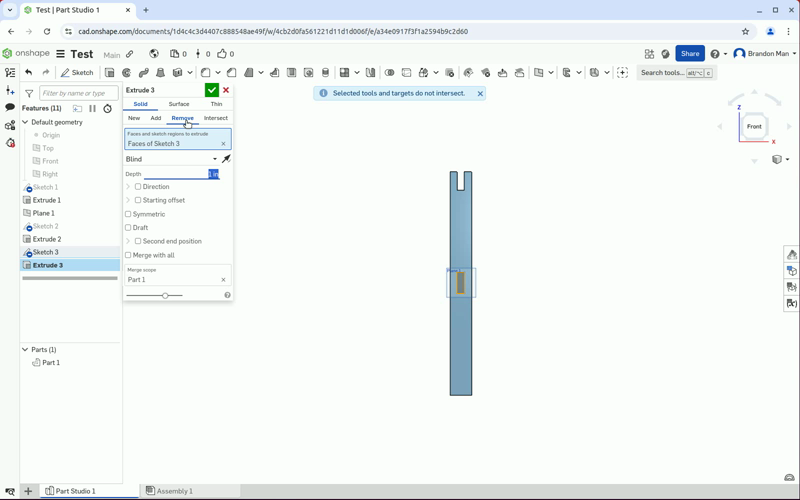
text(-2.166)
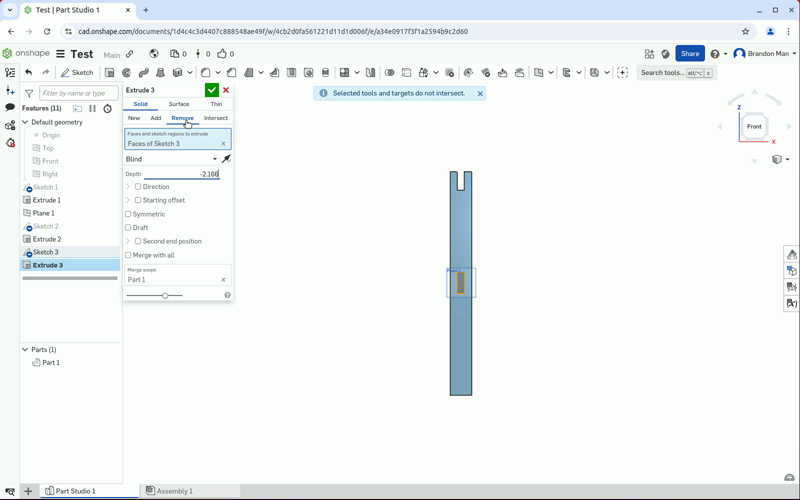
key(tab, 6)
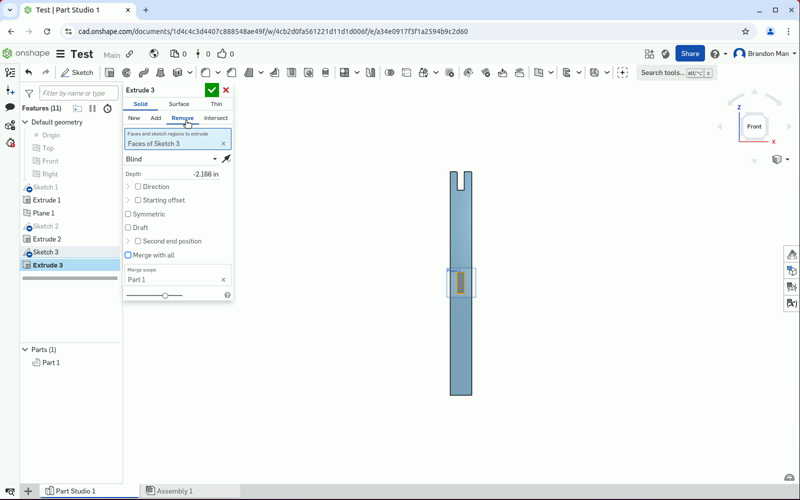
key(space)
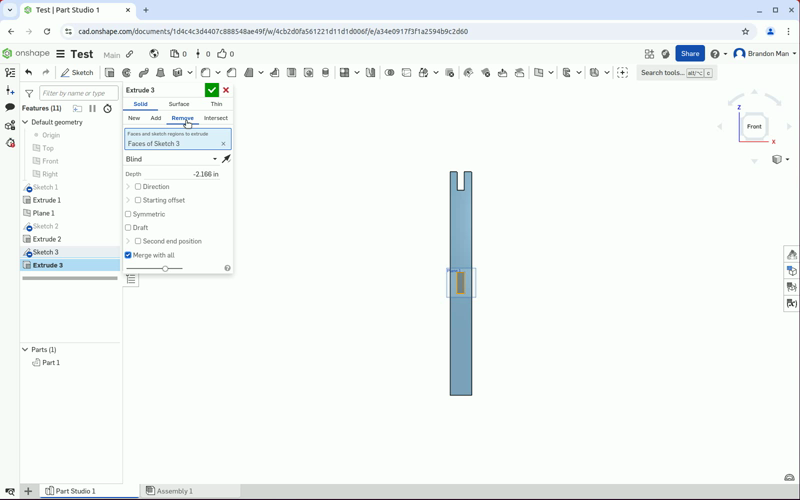
key(enter)
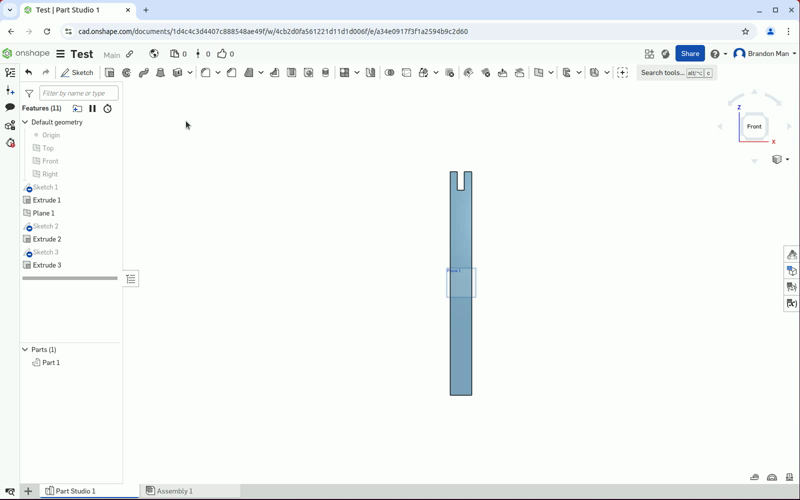
key(shift+h)
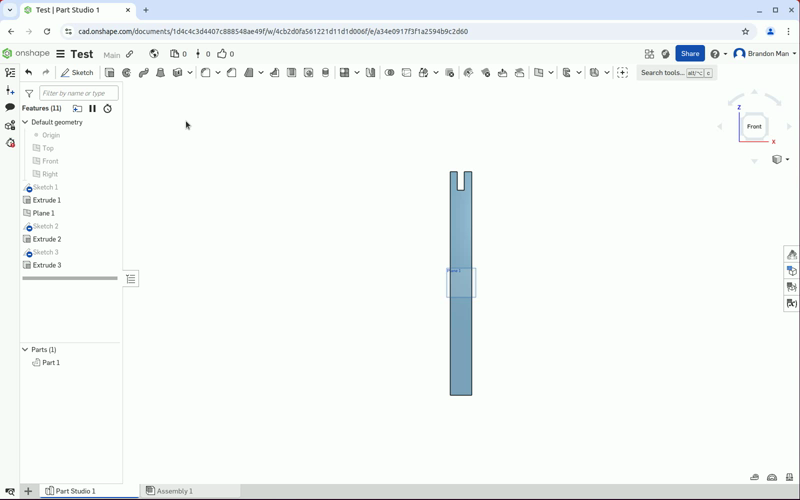
key(shift+h)
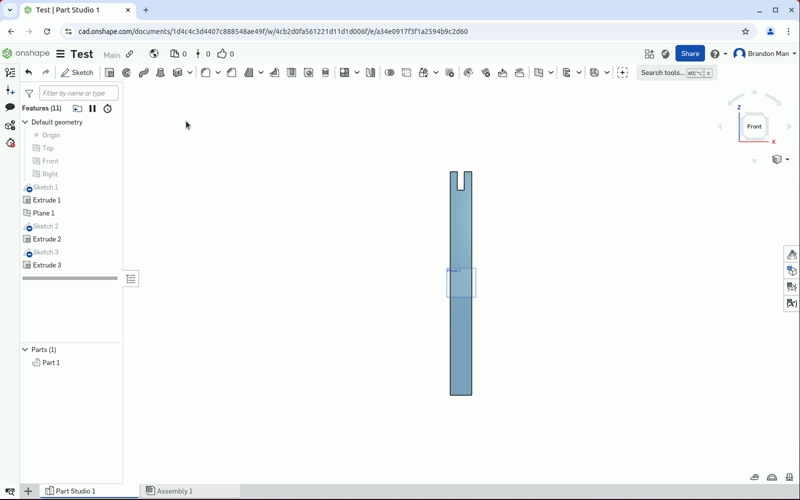
key(shift+7)
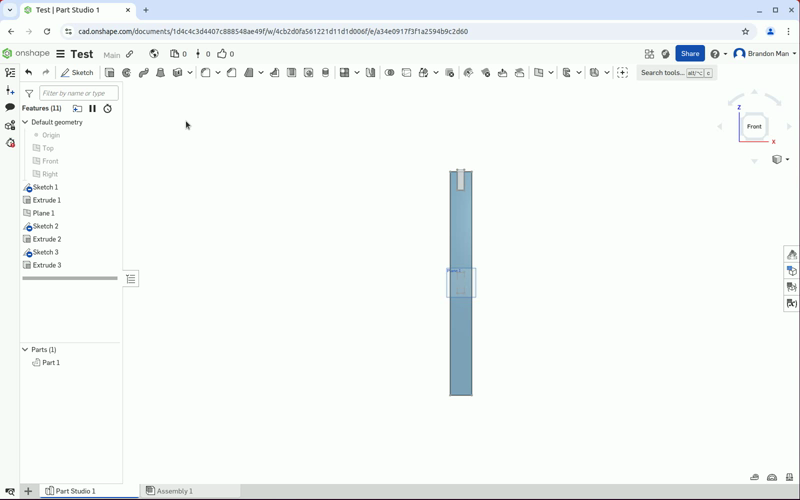
key(left, 2)
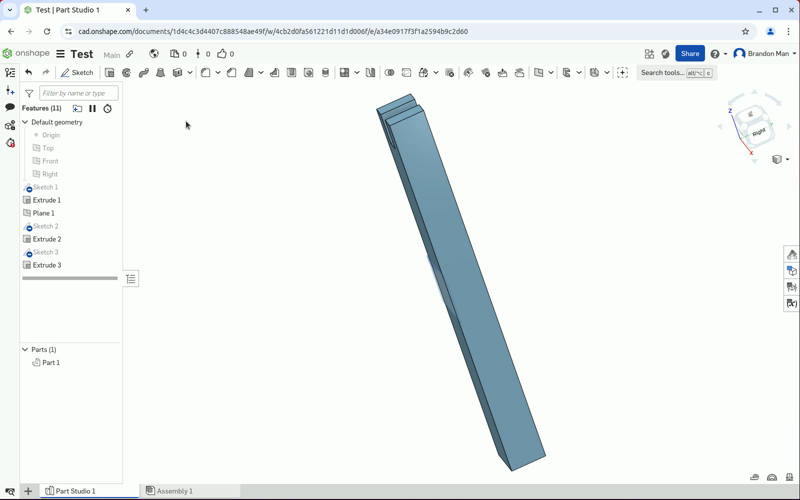
key(down, 2)
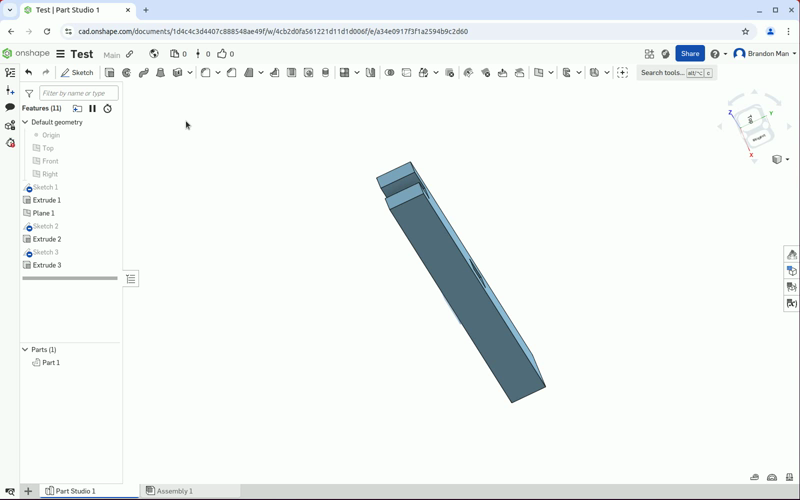
key(up, 2)
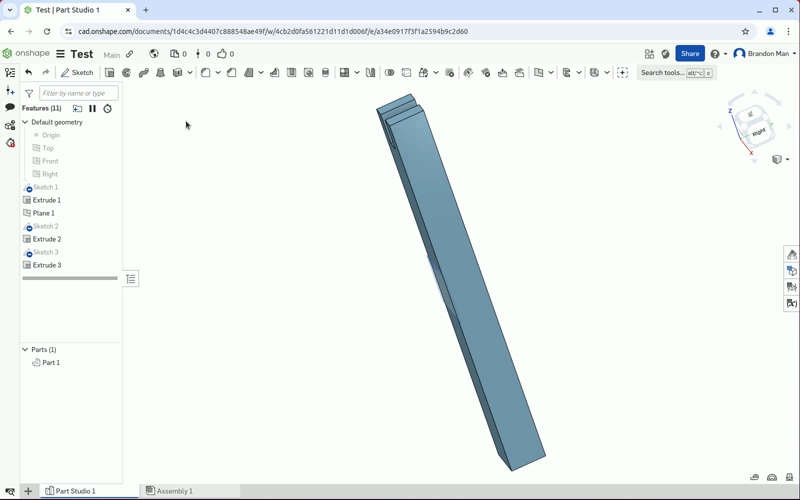
key(right, 2)
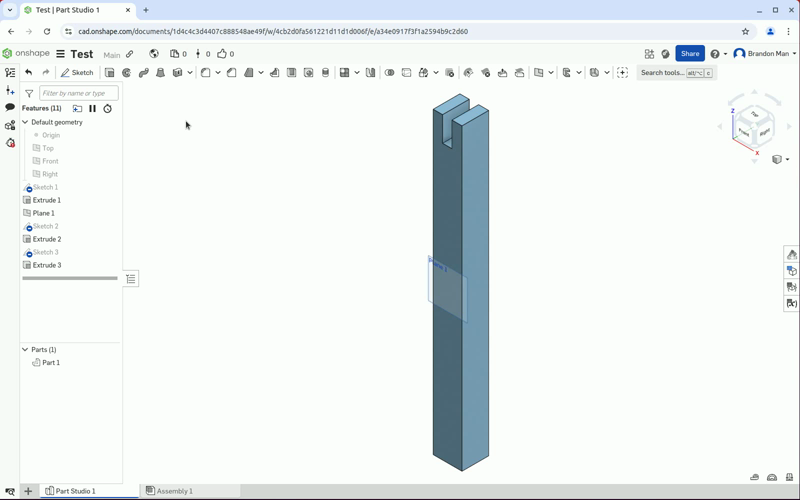
mouse_move(73, 189)
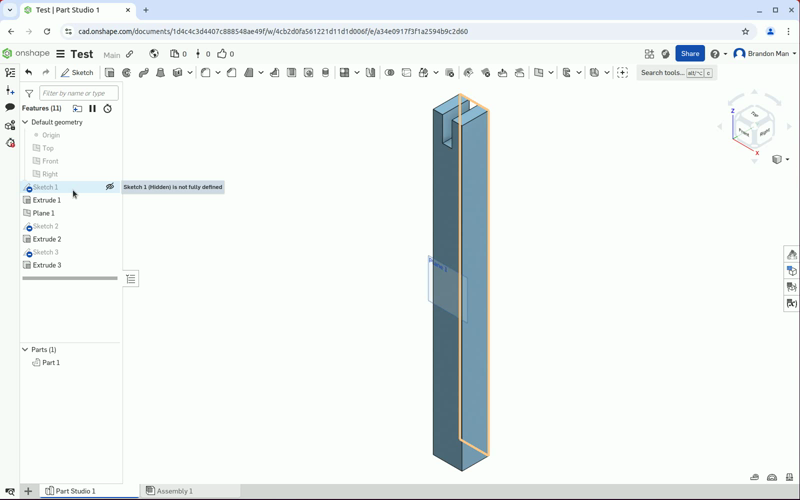
click(73, 189)